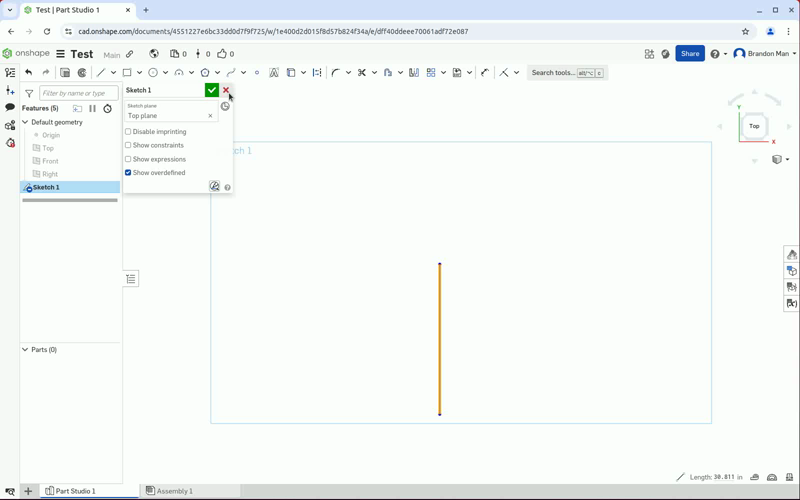
key(shift+h)
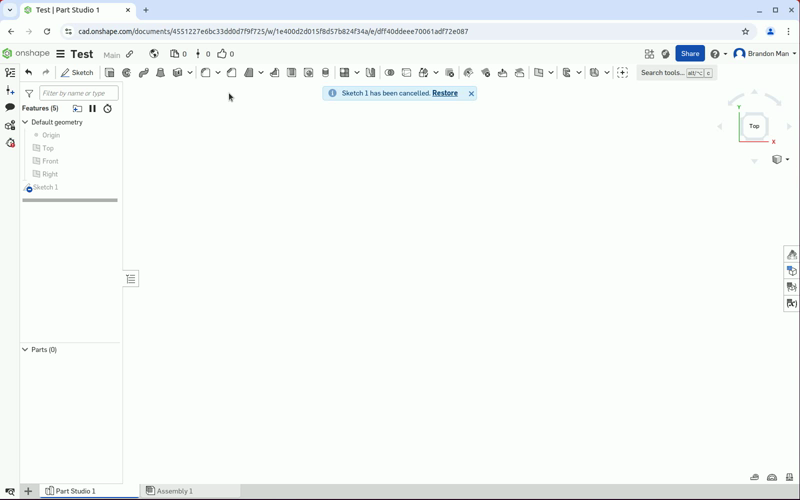
mouse_move(73, 352)
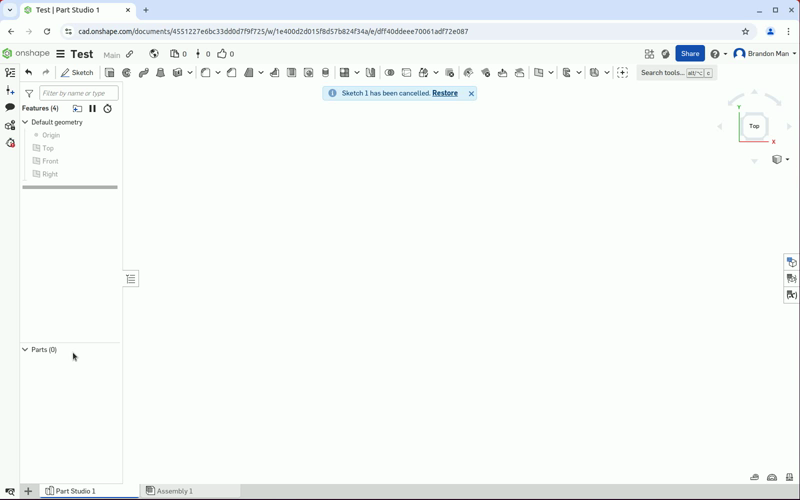
key(y)
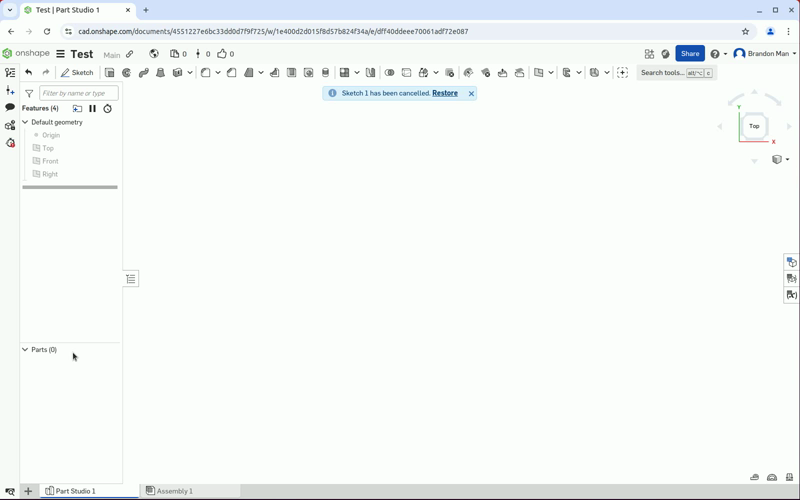
key(shift+p)
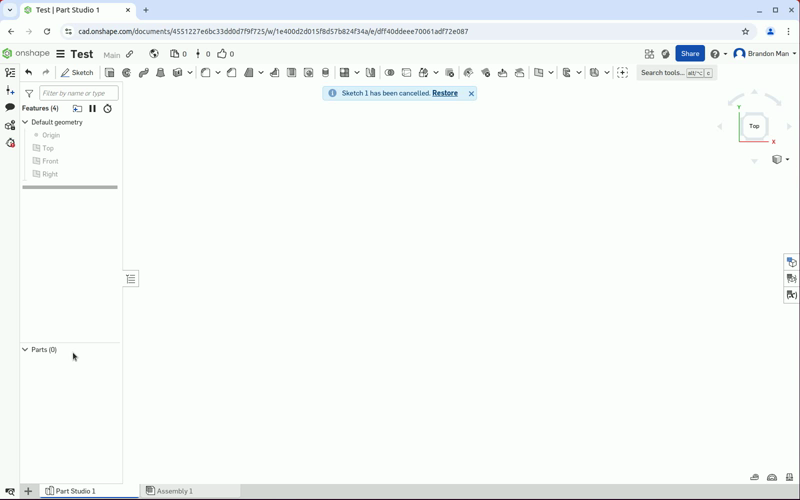
key(space)
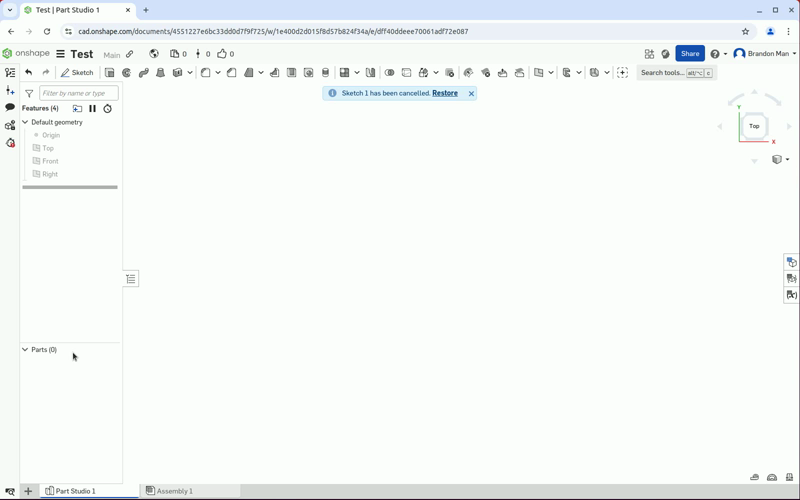
key_down(shift)
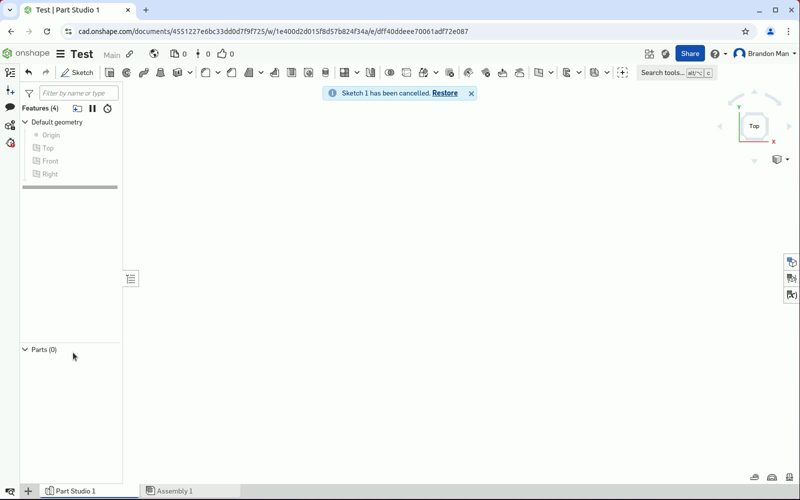
key(up)
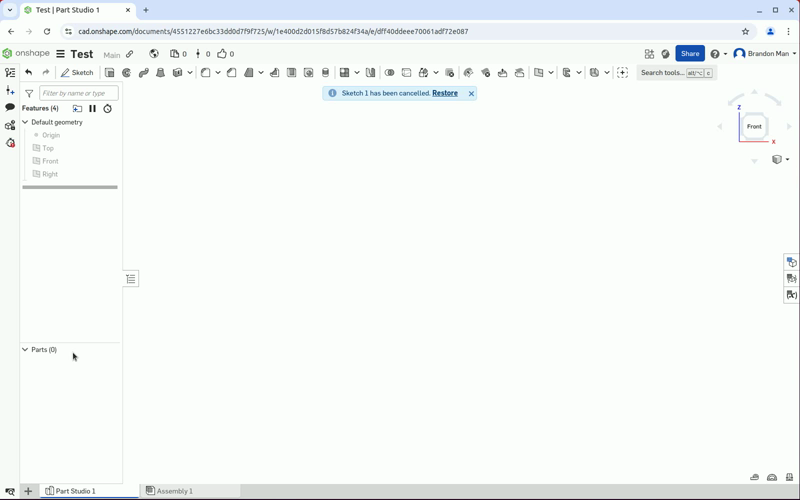
key_up(shift)
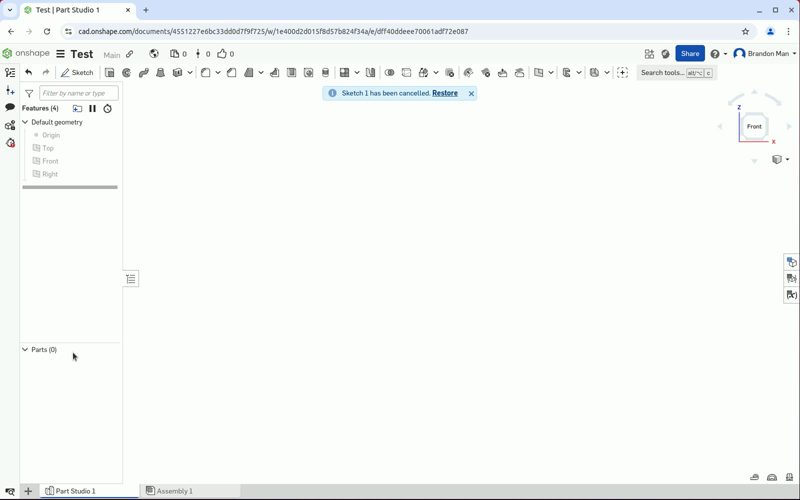
mouse_move(73, 352)
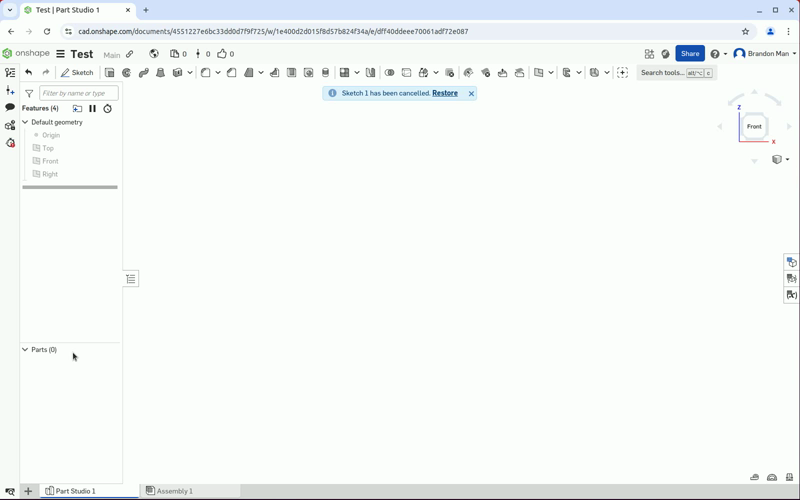
key(shift+y)
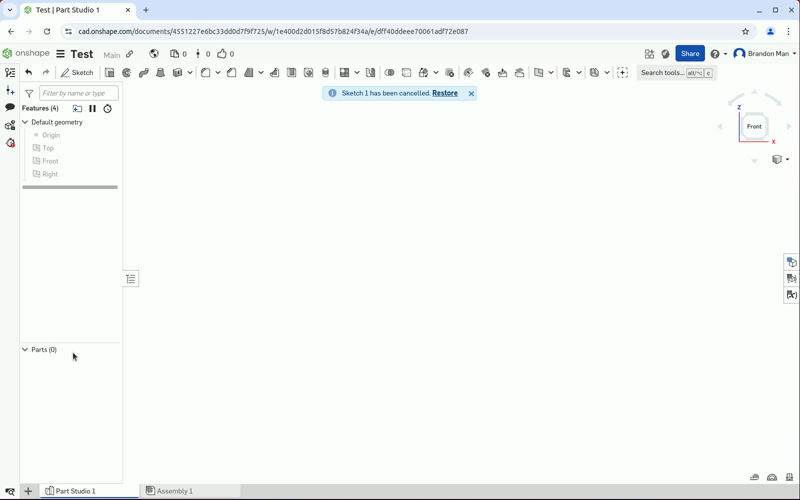
key(shift+s)
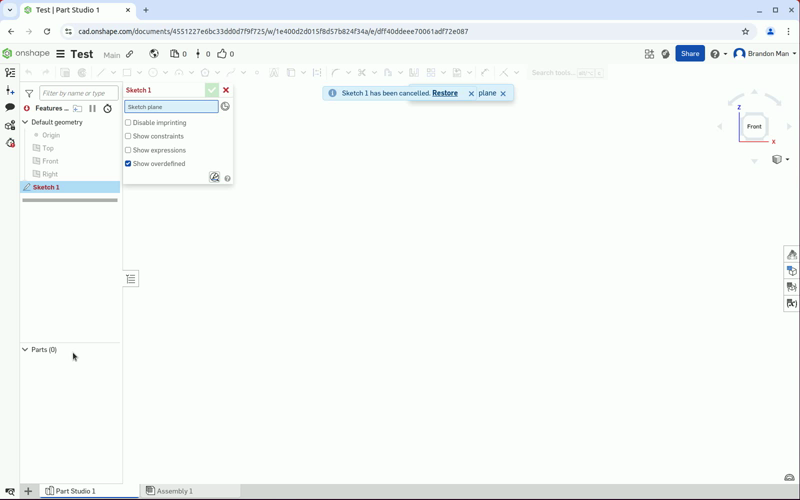
mouse_move(73, 163)
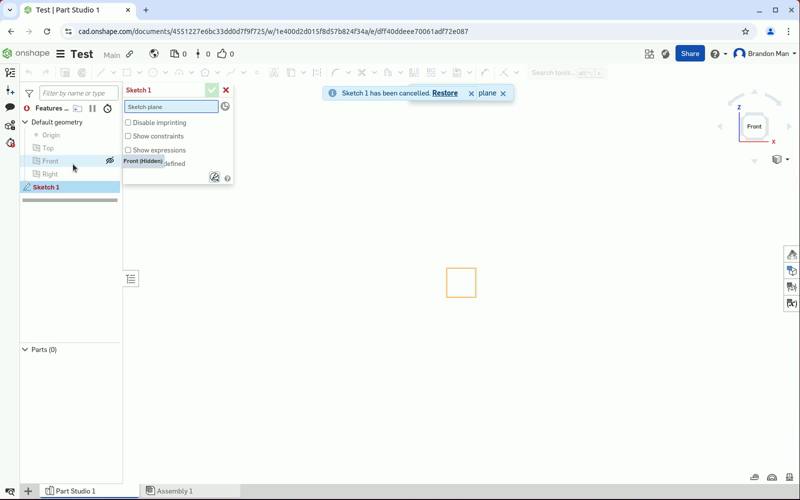
click(73, 163)
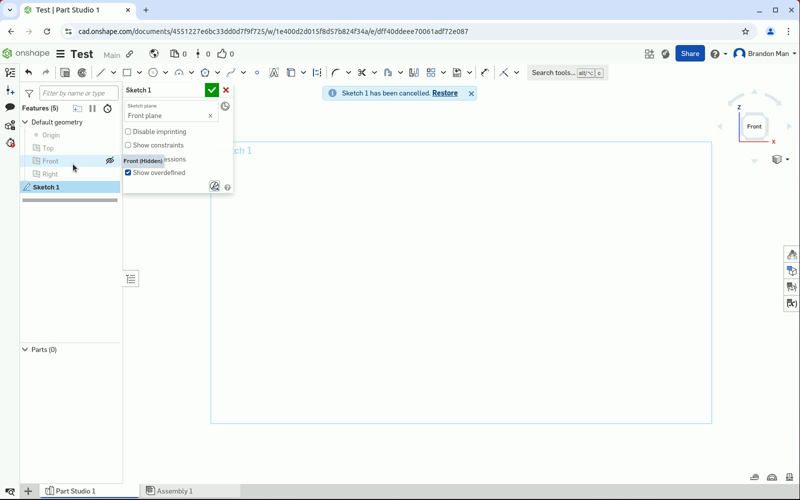
mouse_move(73, 352)
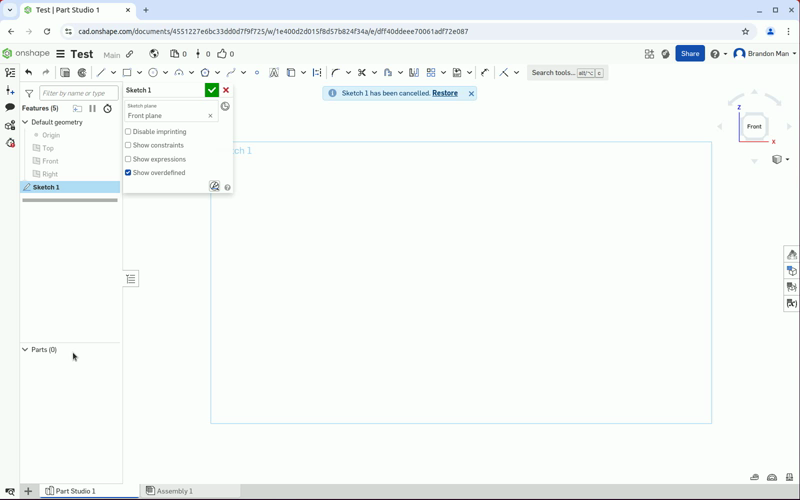
key(y)
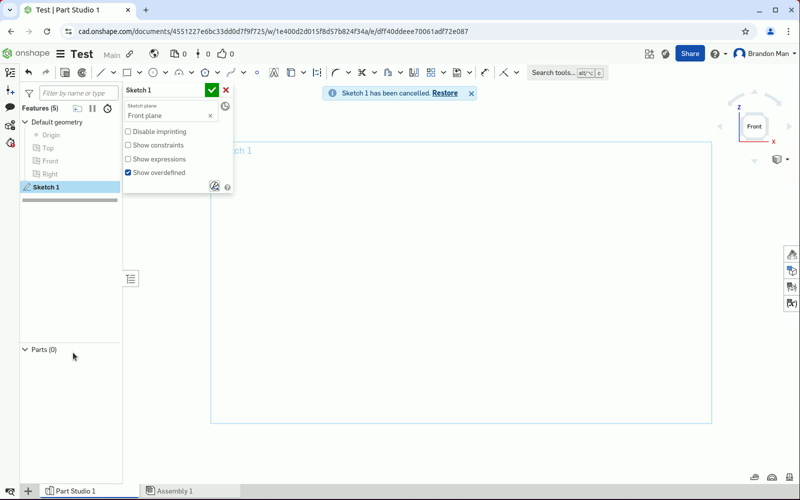
key(l)
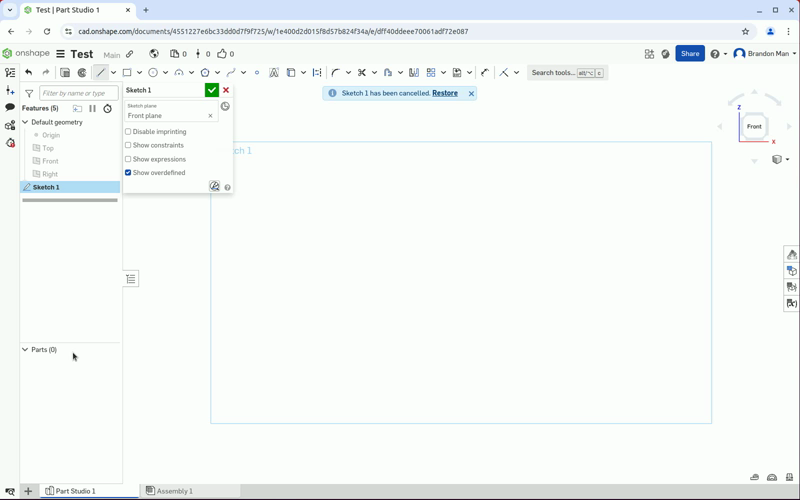
key_down(shift)
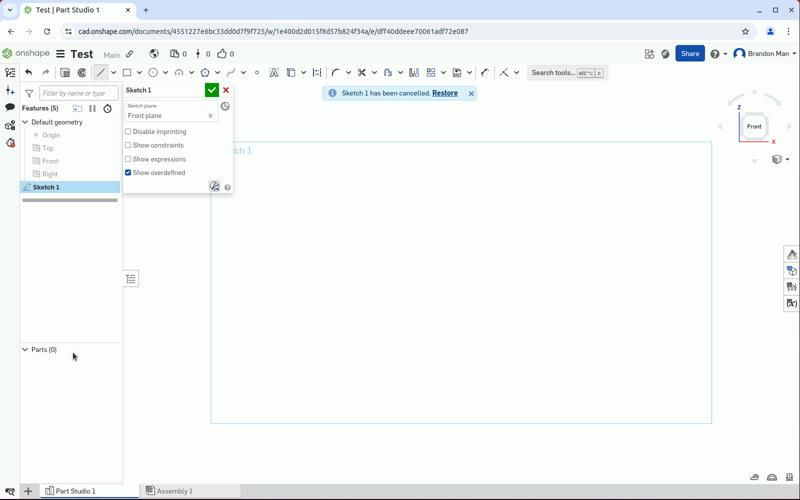
mouse_move(460, 320)
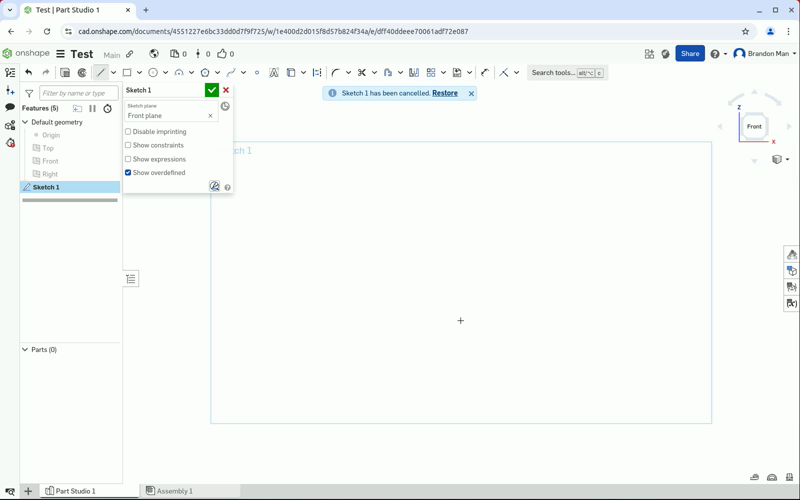
click(460, 320)
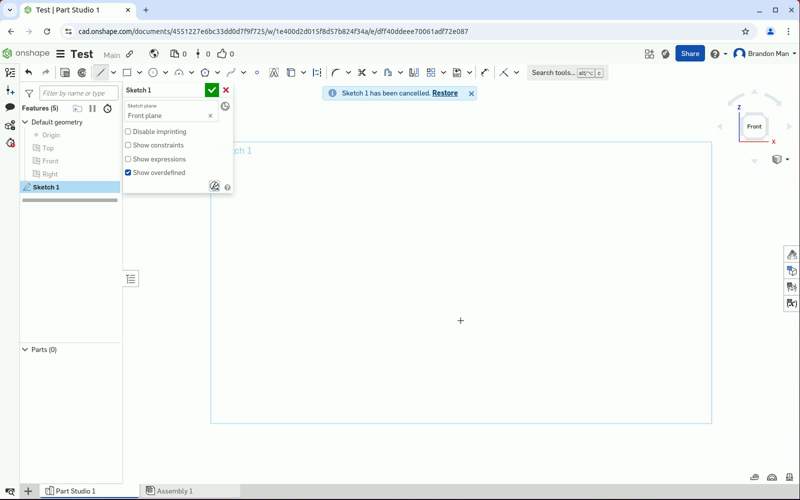
key_up(shift)
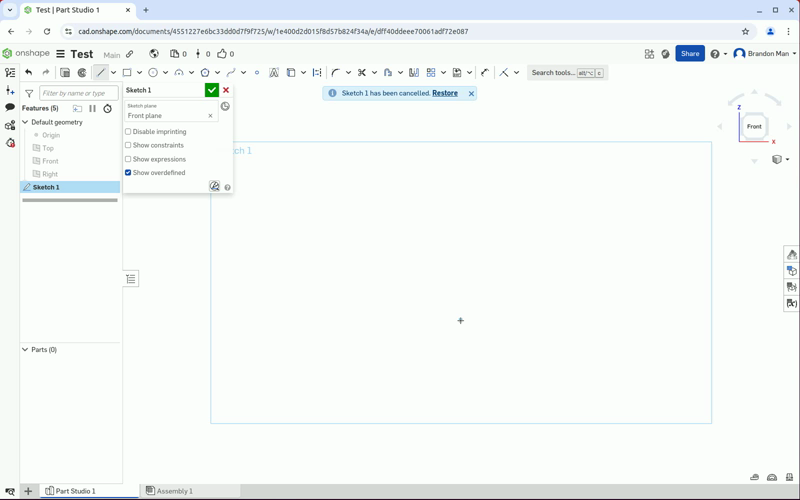
key_down(shift)
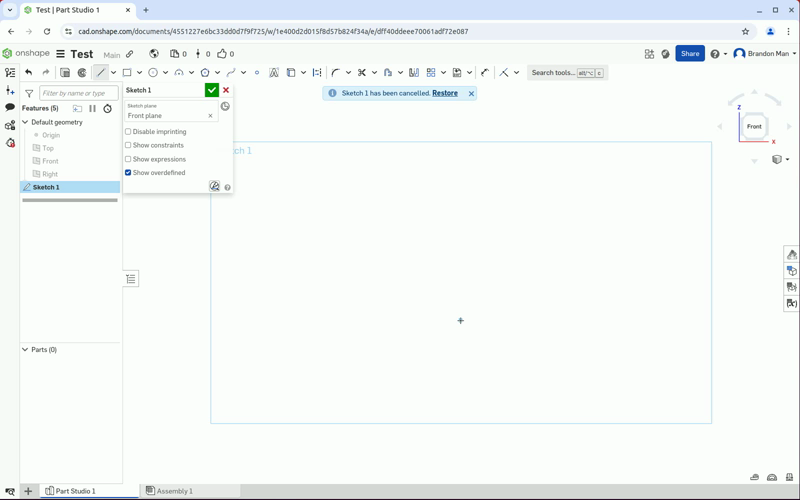
mouse_move(490, 320)
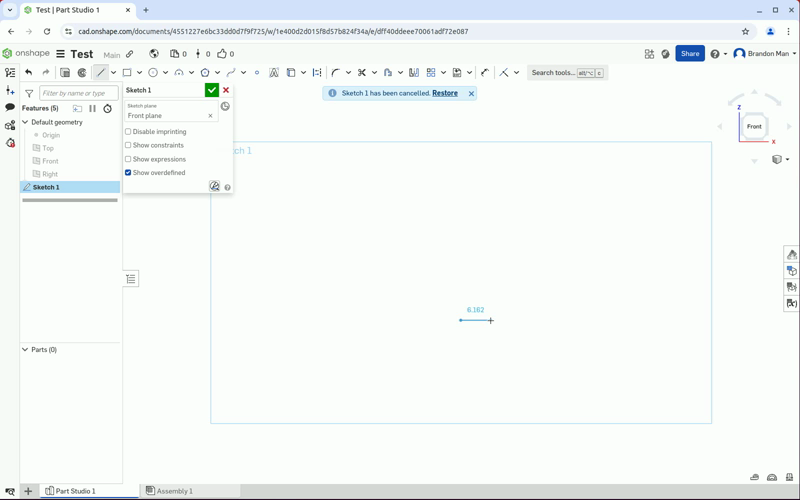
mouse_move(498, 320)
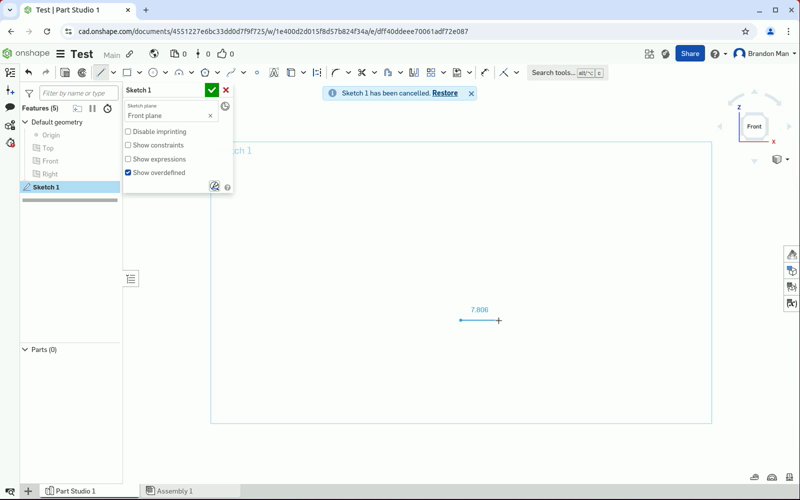
click(498, 320)
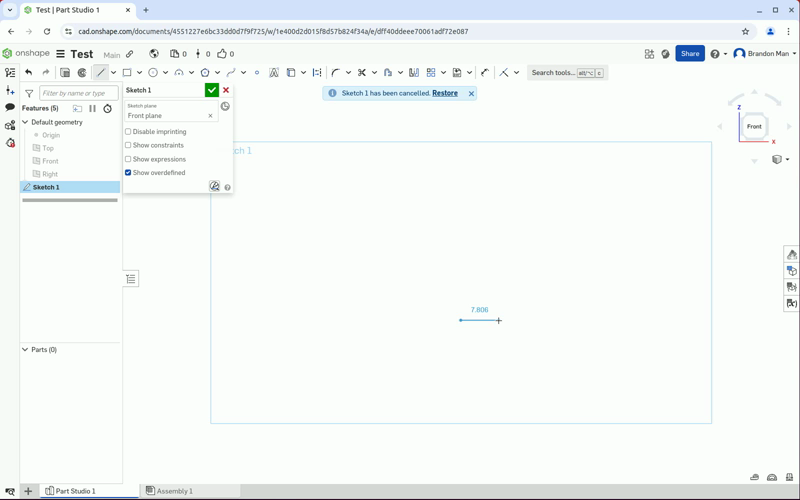
key_up(shift)
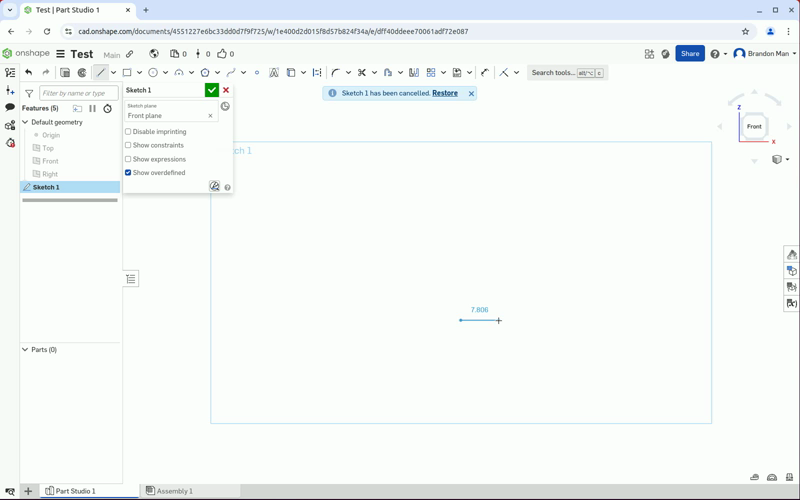
key_down(shift)
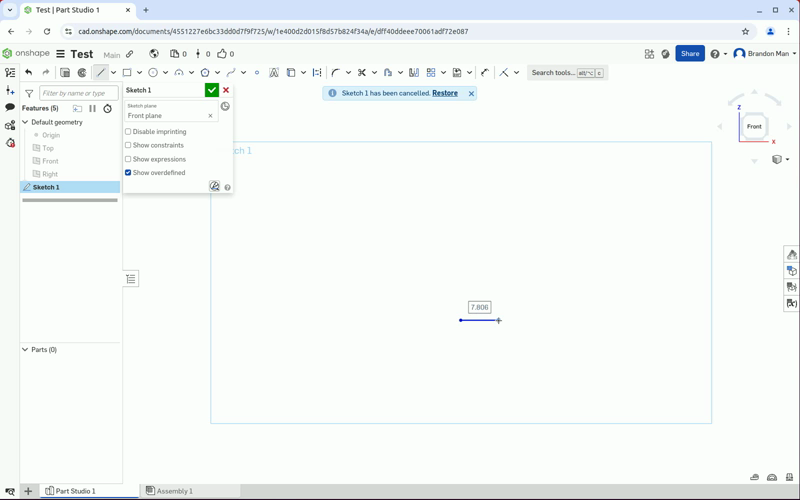
mouse_move(498, 245)
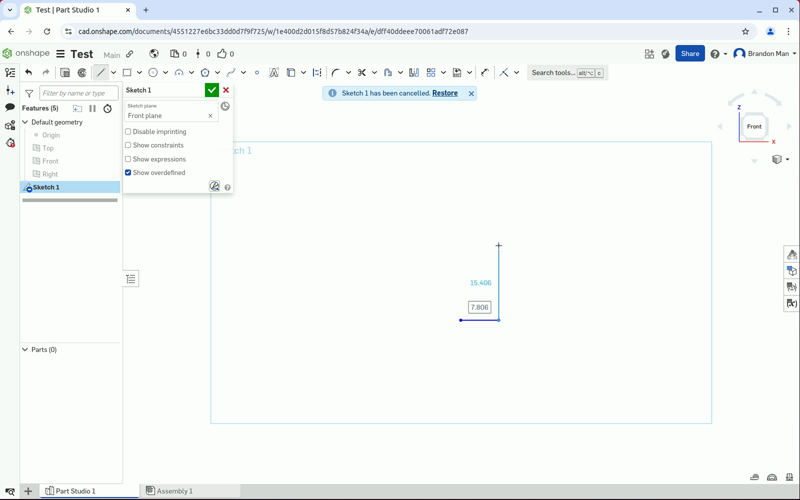
click(498, 245)
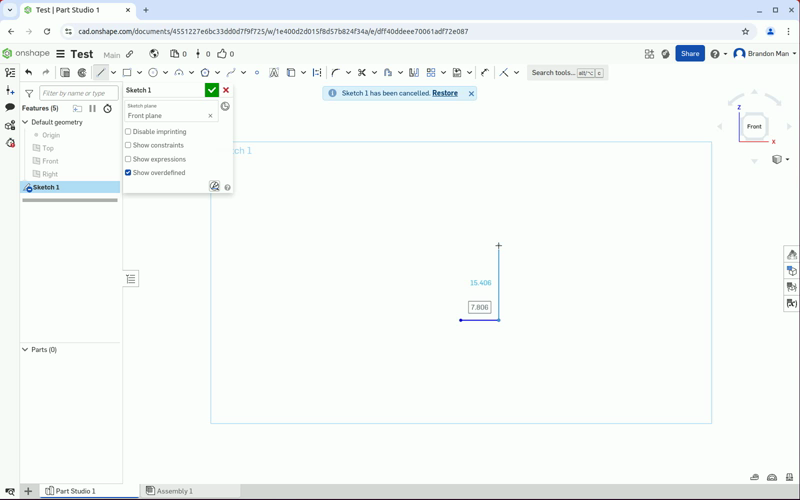
key_up(shift)
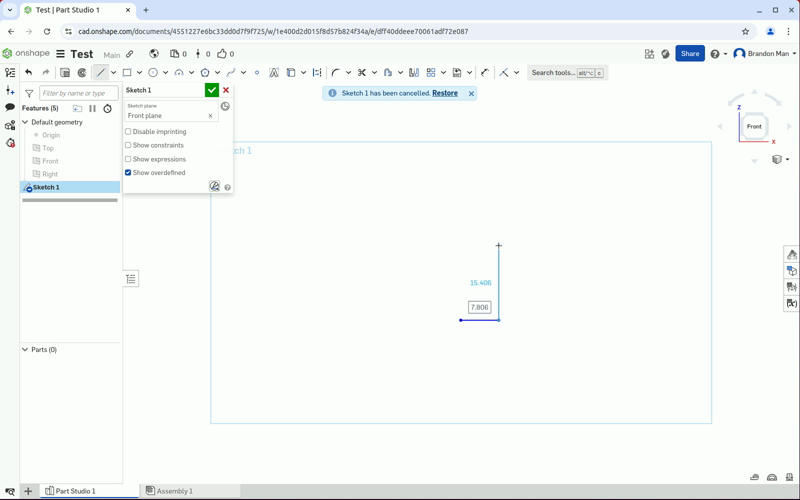
key_down(shift)
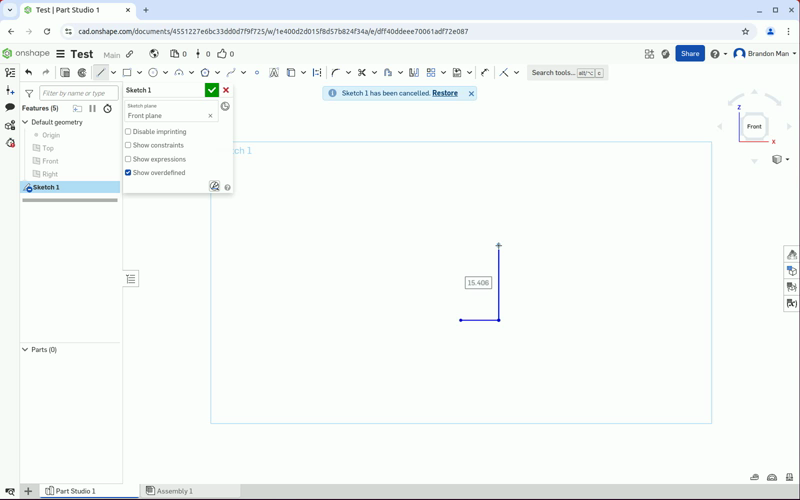
mouse_move(528, 245)
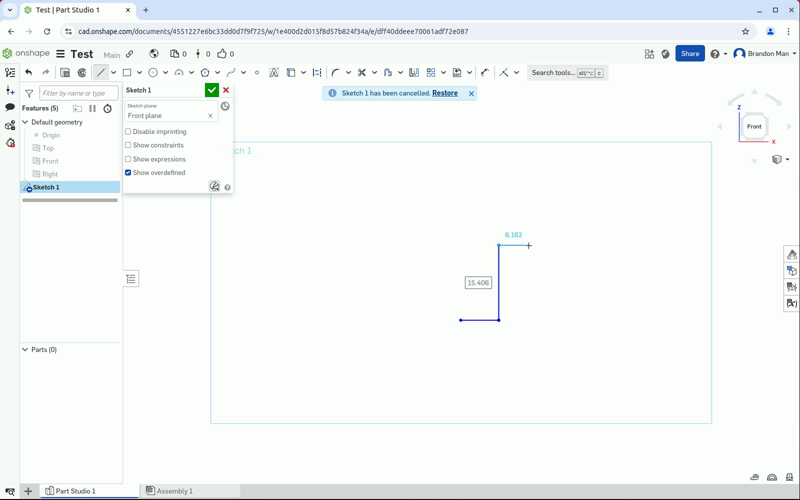
mouse_move(460, 245)
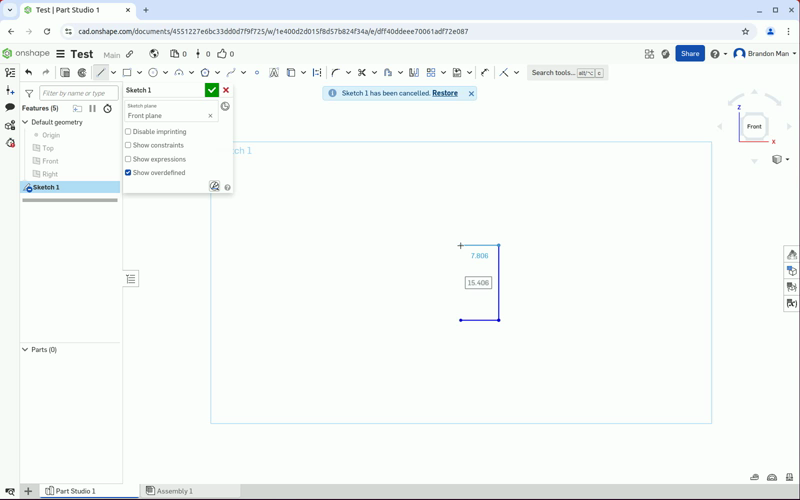
click(460, 245)
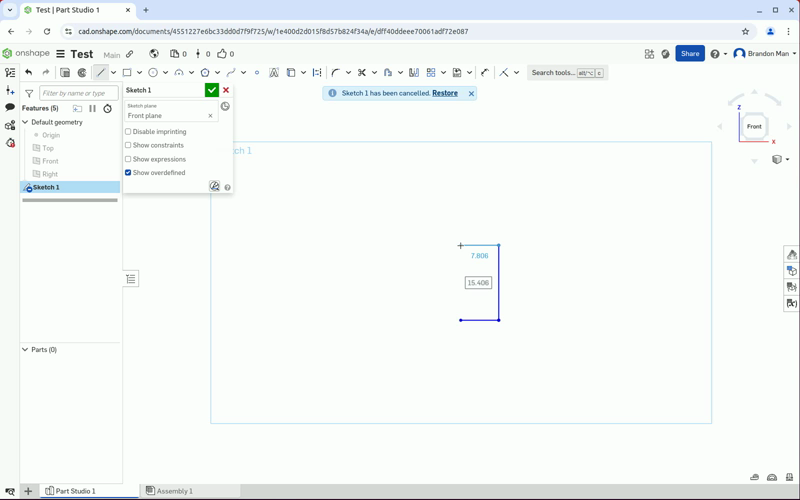
key_up(shift)
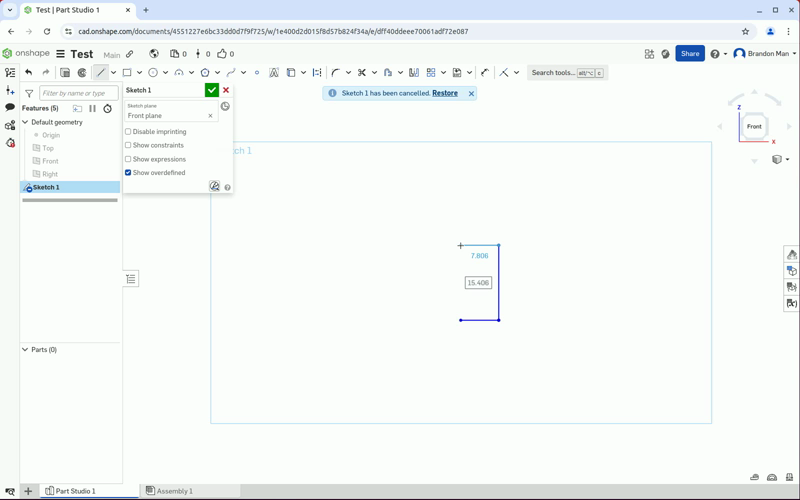
key_down(shift)
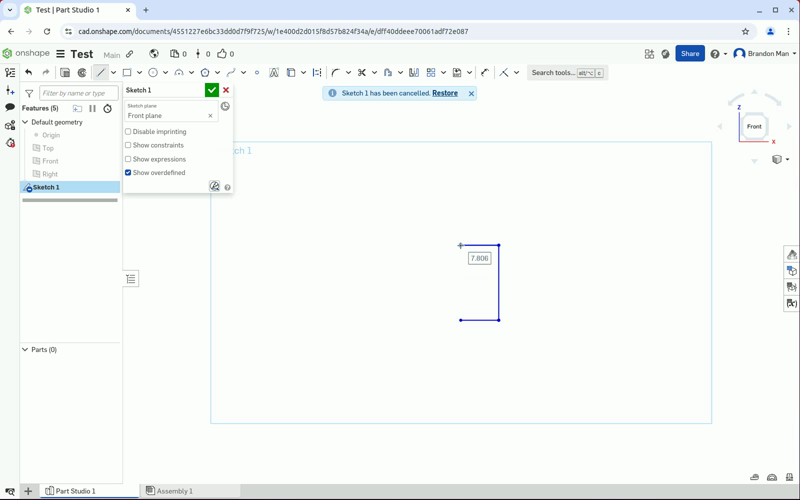
mouse_move(460, 320)
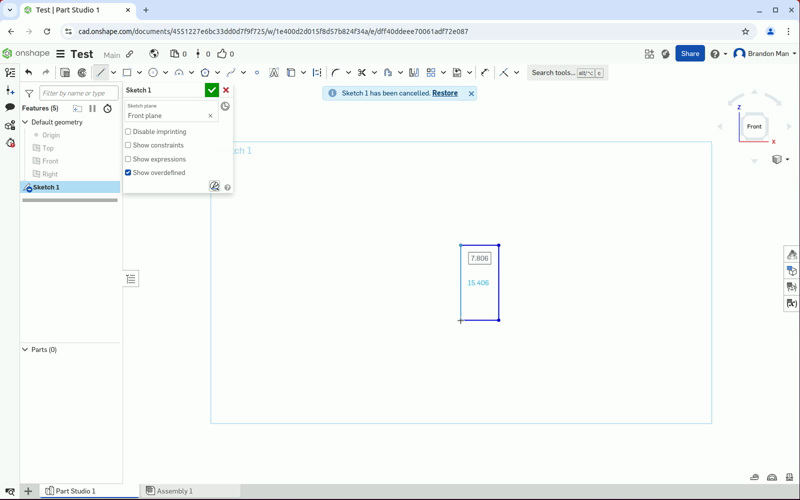
key_up(shift)
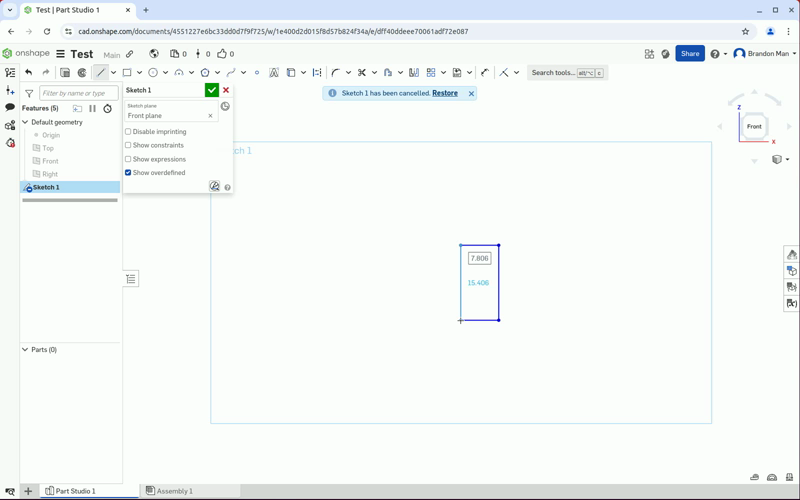
click(460, 320)
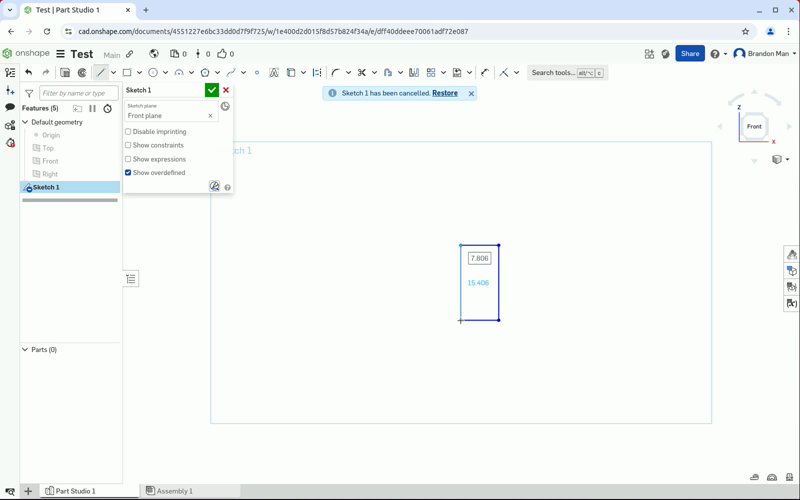
key(esc)
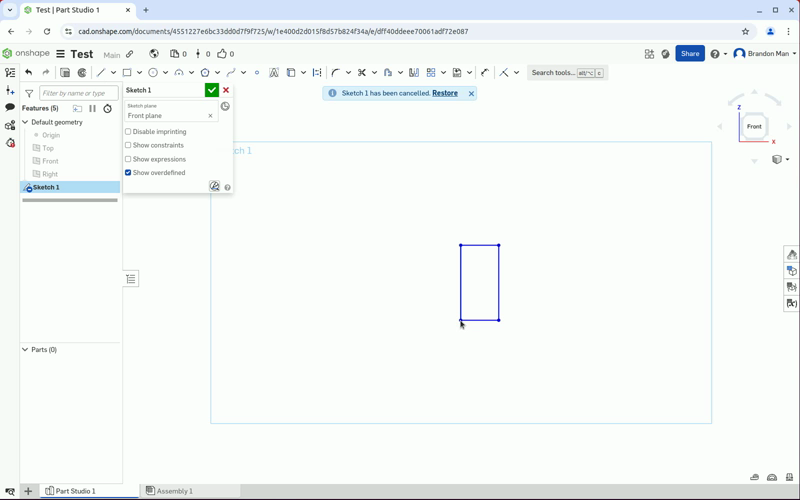
mouse_move(466, 260)
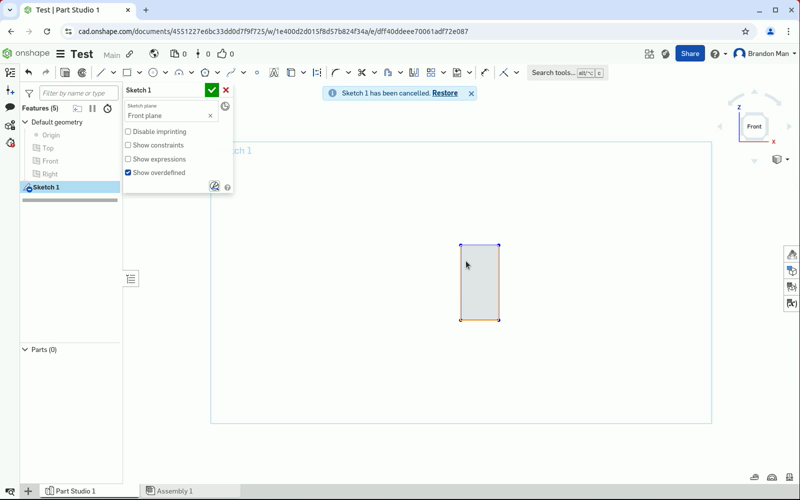
click(466, 260)
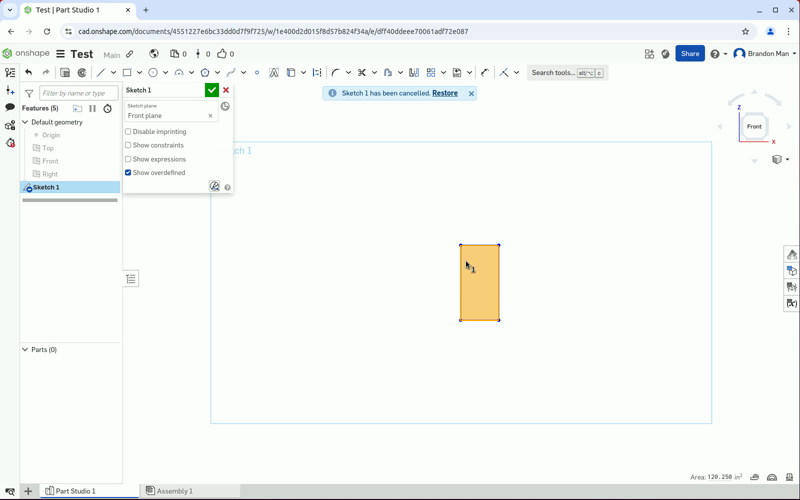
mouse_move(73, 352)
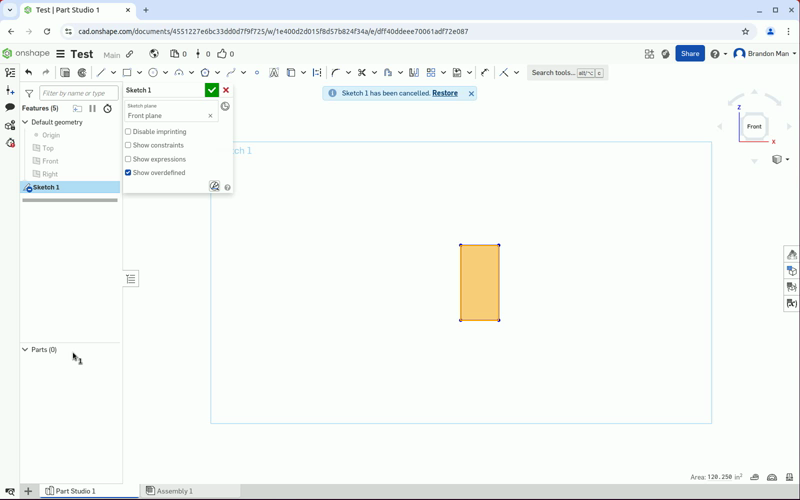
key(shift+y)
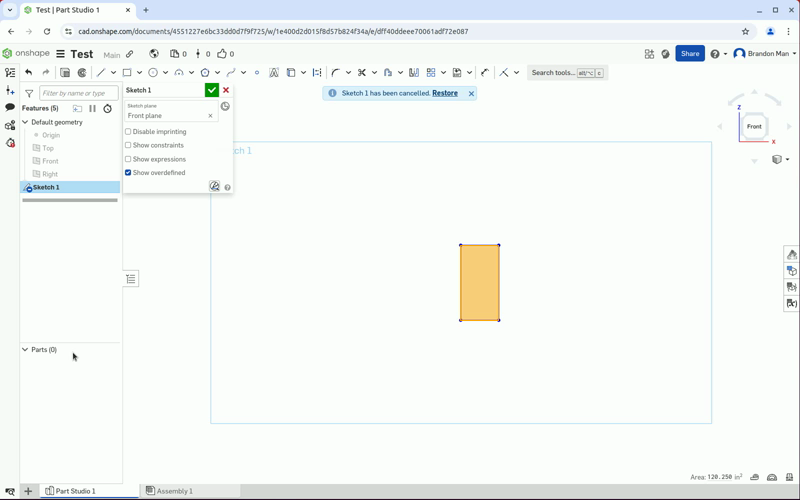
key(shift+e)
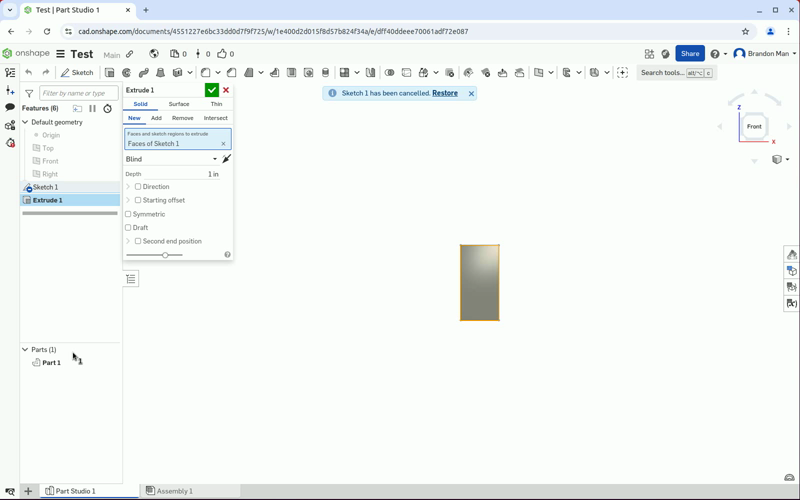
mouse_move(143, 106)
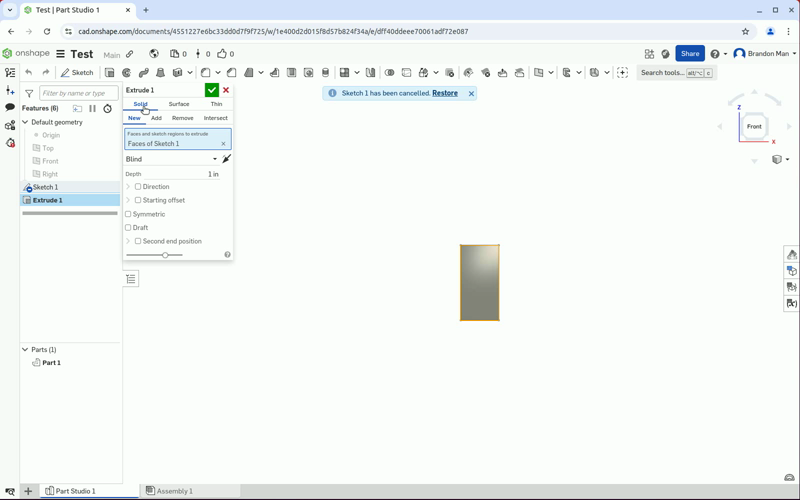
click(143, 106)
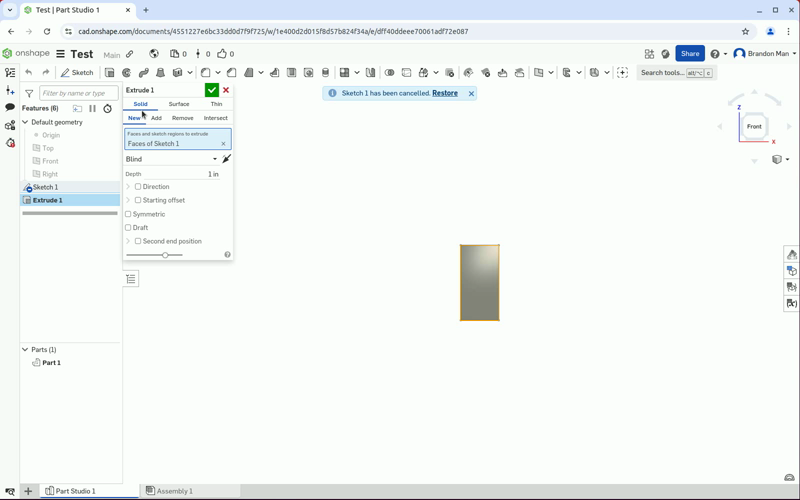
mouse_move(137, 120)
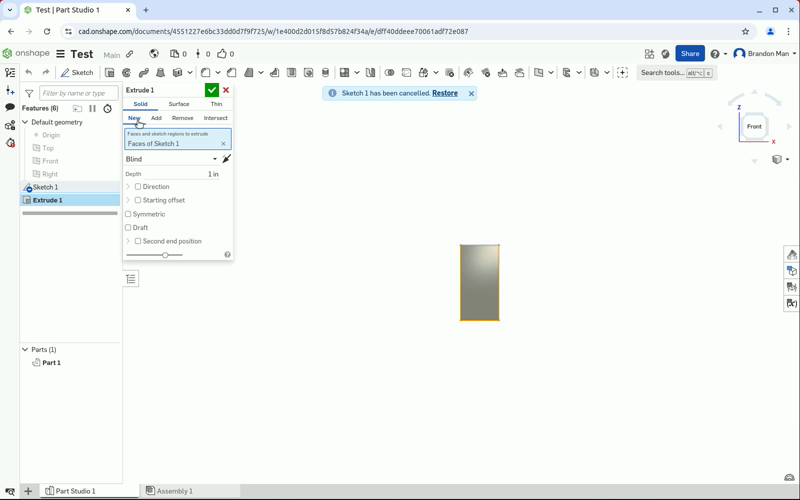
click(137, 120)
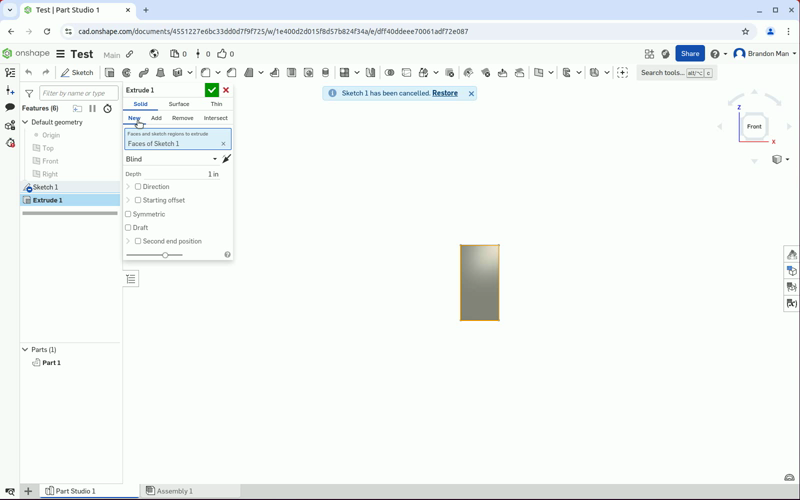
key(tab, 4)
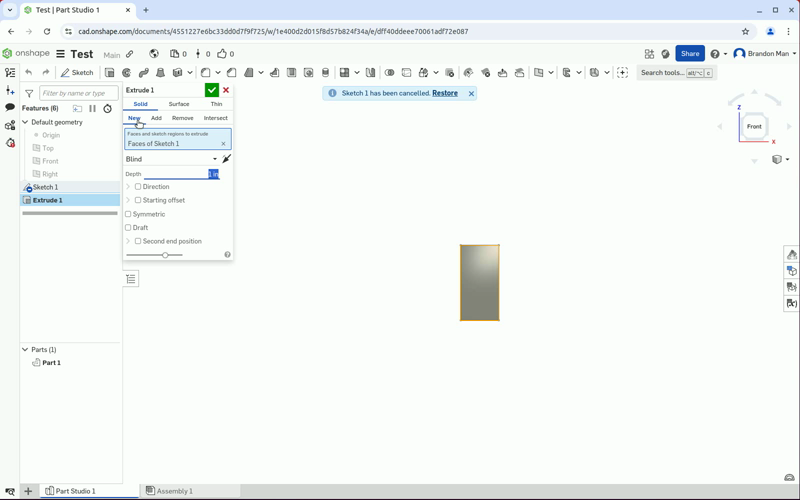
text(7.703)
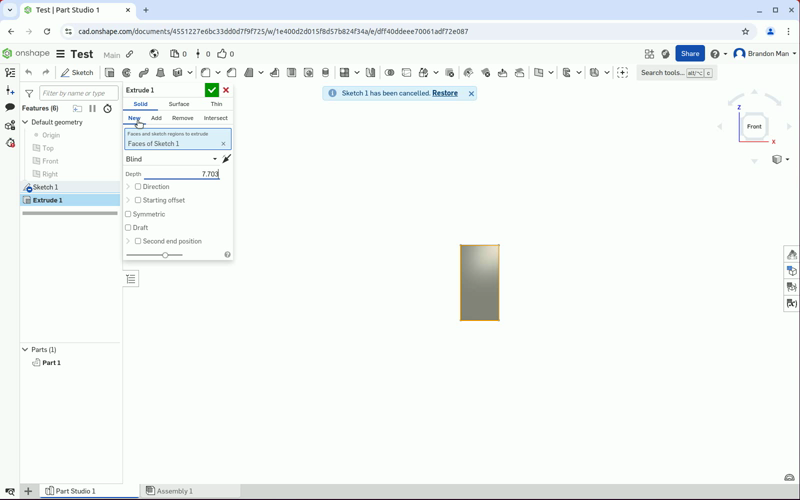
key(enter)
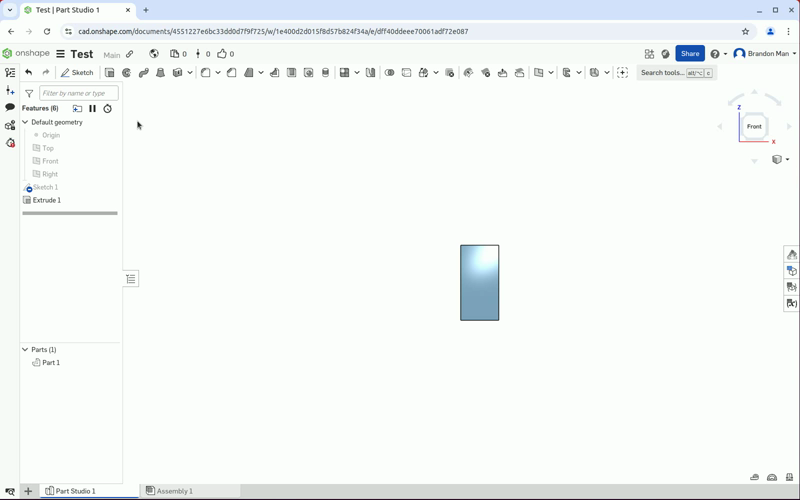
key(shift+h)
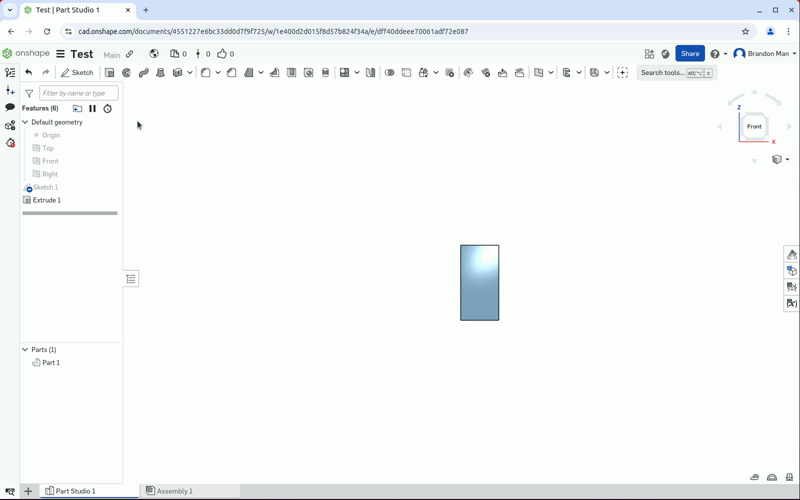
key(shift+h)
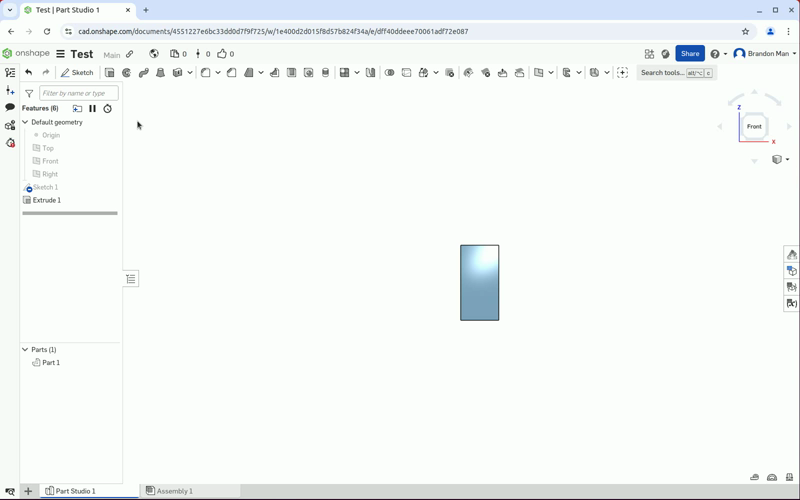
mouse_move(73, 189)
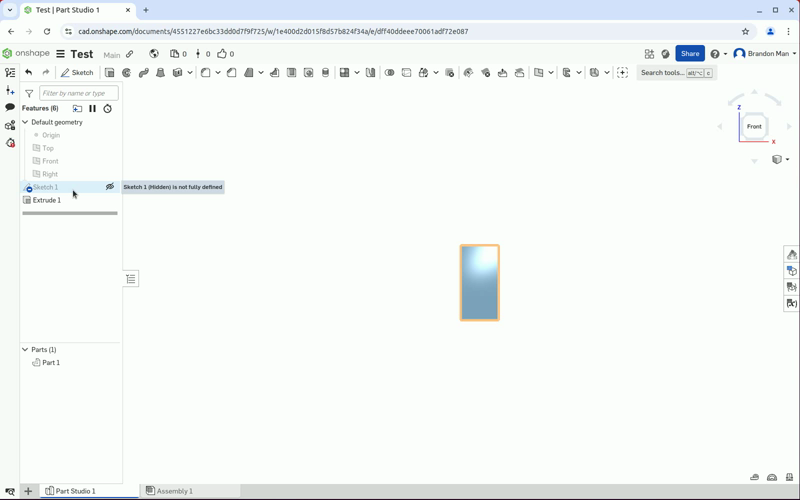
click(73, 189)
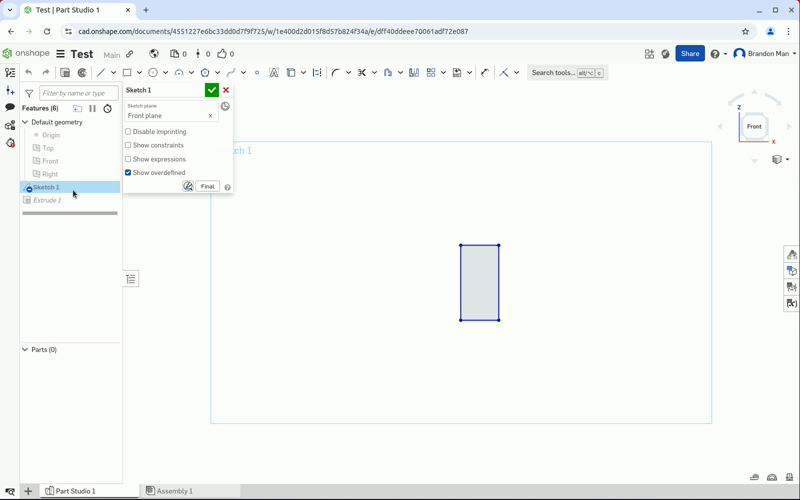
mouse_move(229, 92)
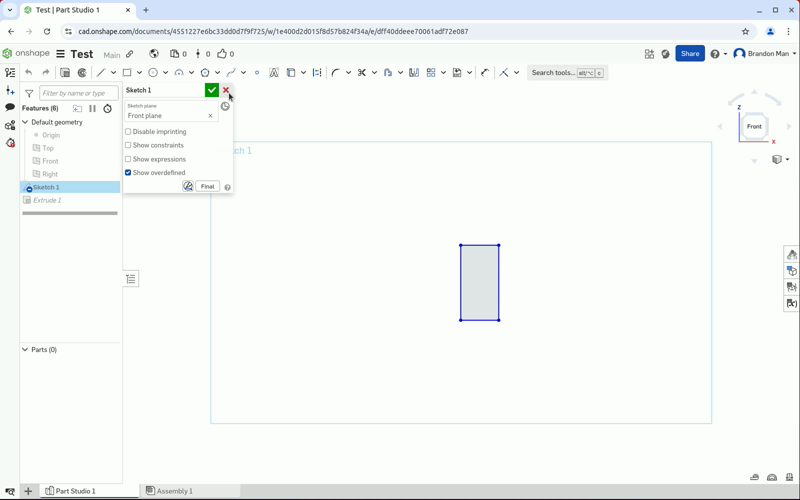
click(229, 92)
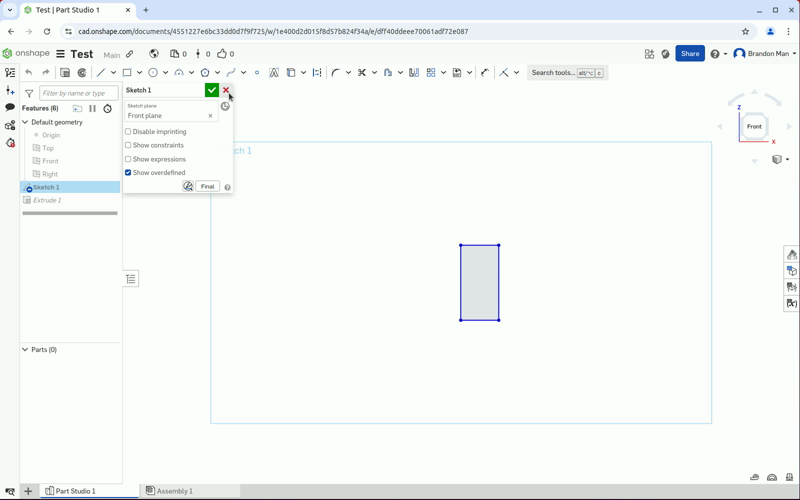
key(shift+s)
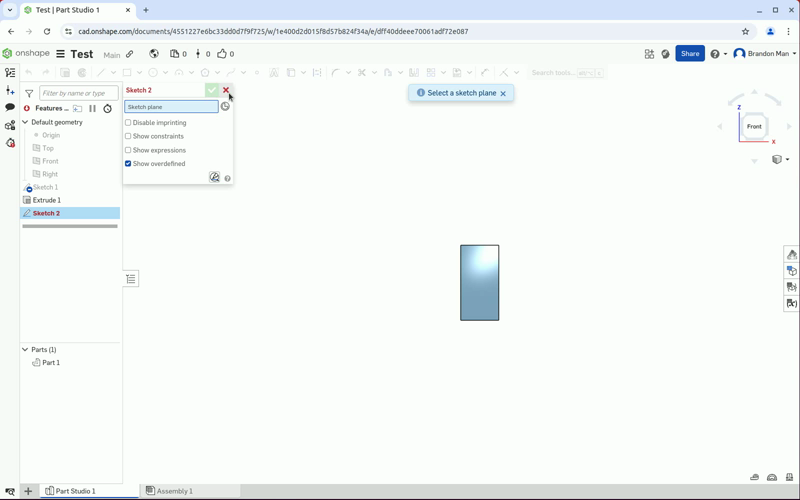
mouse_move(73, 163)
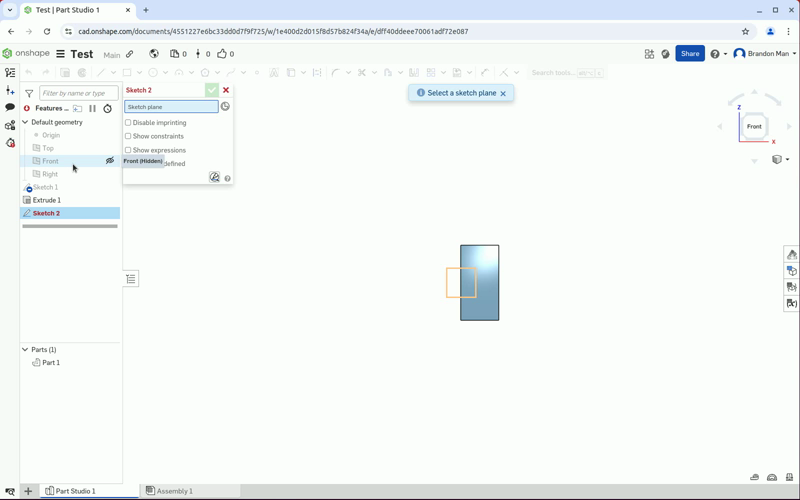
click(73, 163)
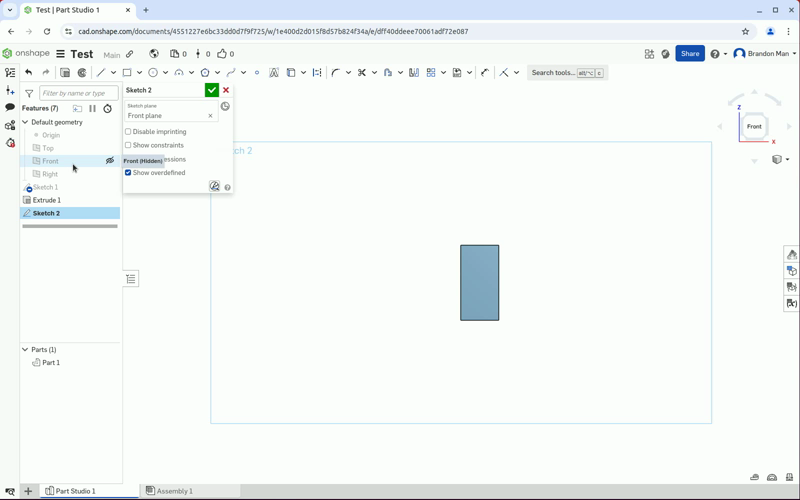
mouse_move(73, 352)
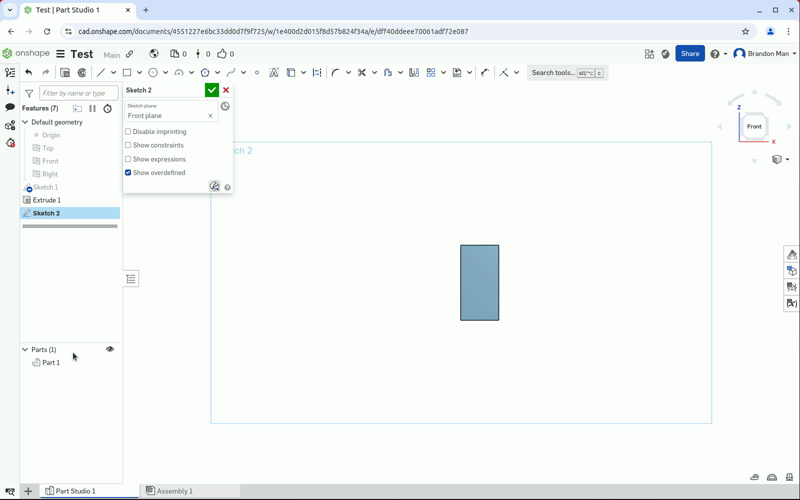
key(y)
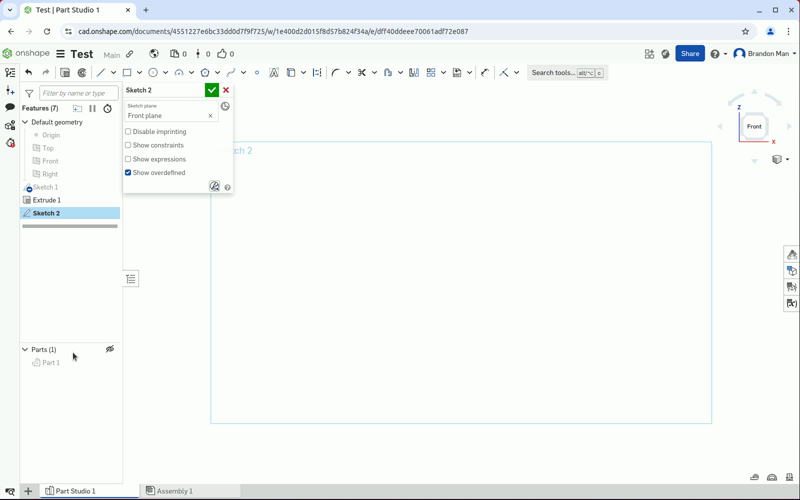
key(l)
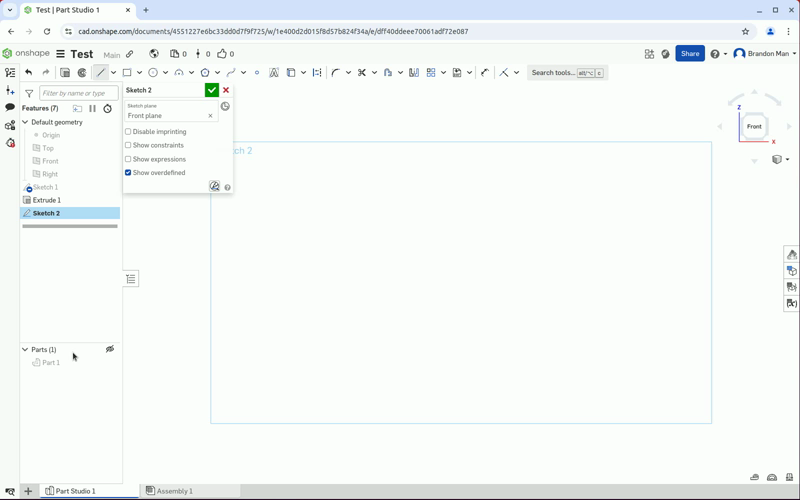
key_down(shift)
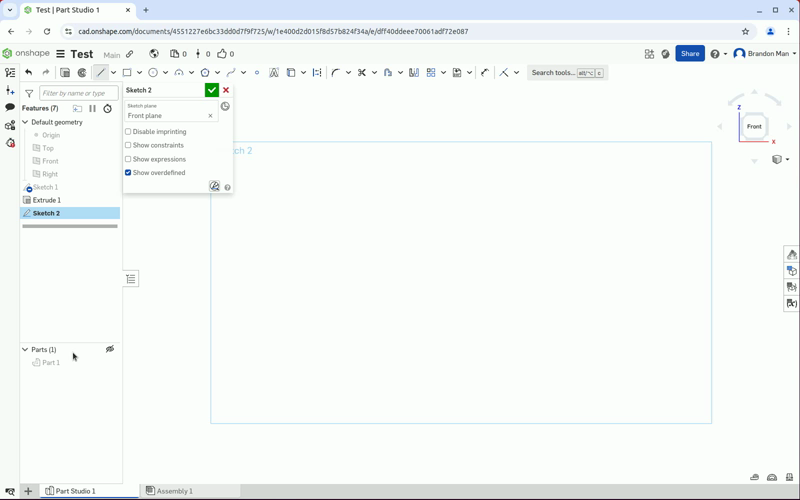
mouse_move(460, 320)
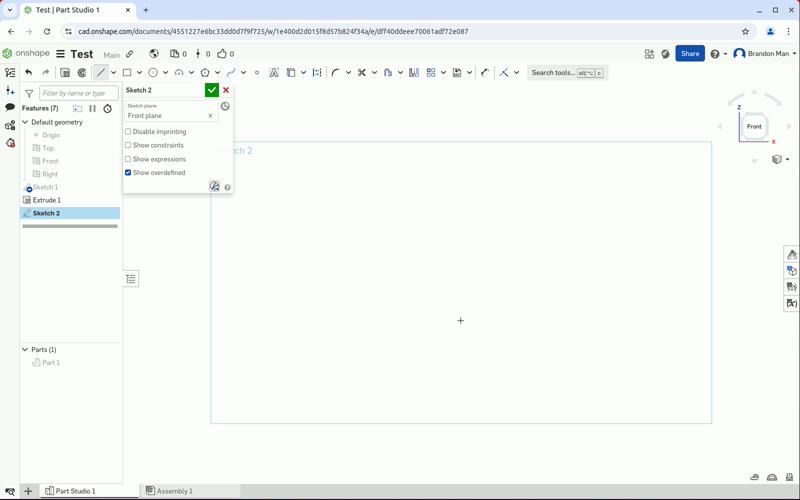
click(460, 320)
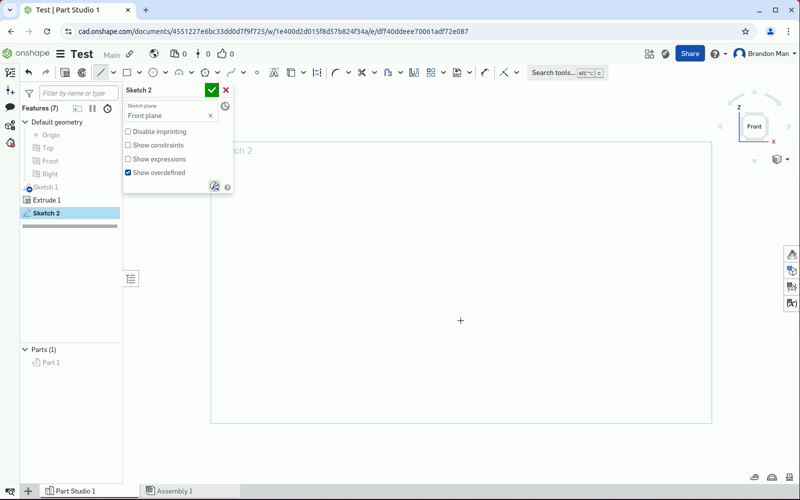
key_up(shift)
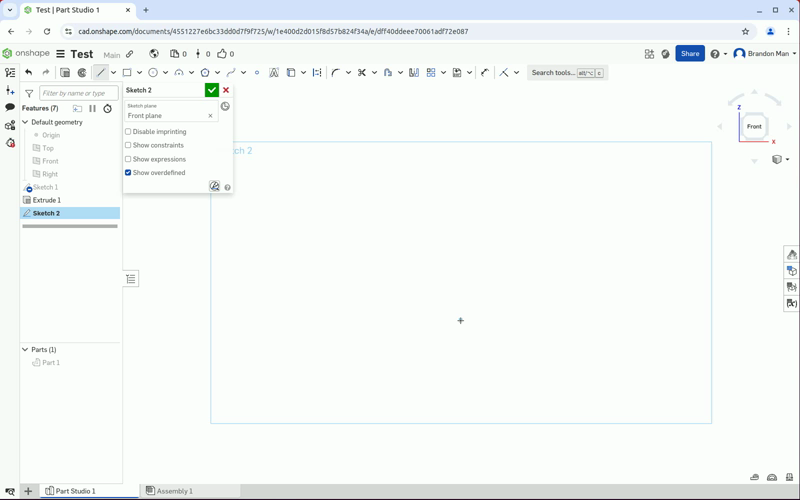
key_down(shift)
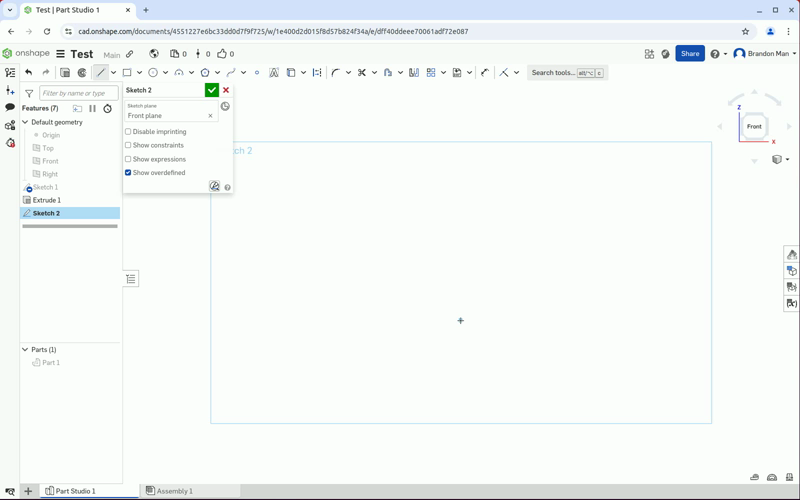
mouse_move(490, 320)
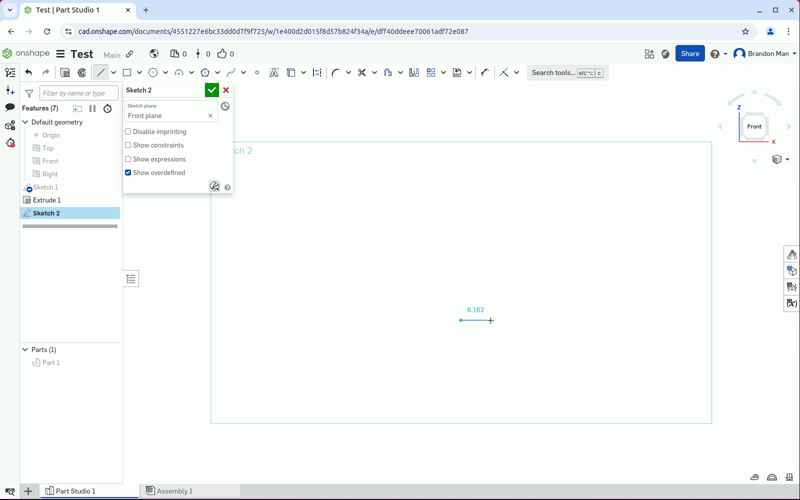
mouse_move(498, 320)
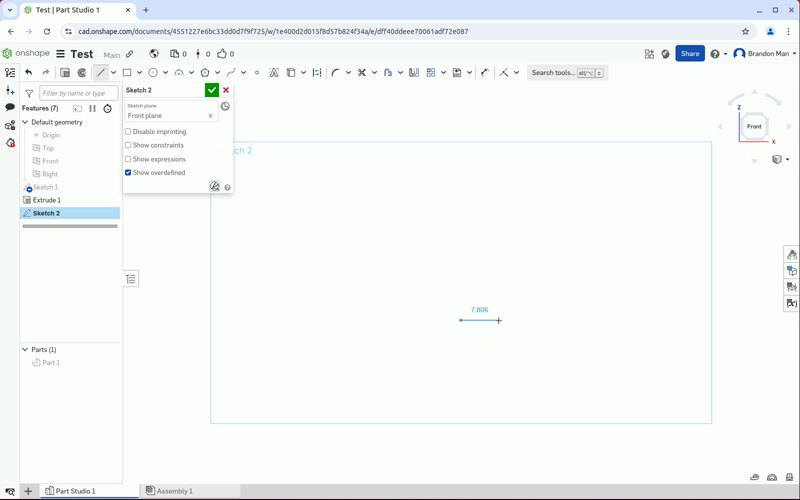
click(498, 320)
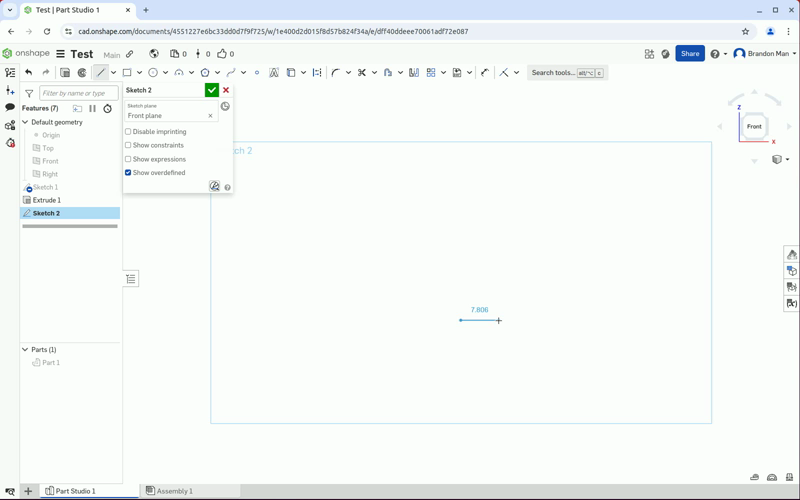
key_up(shift)
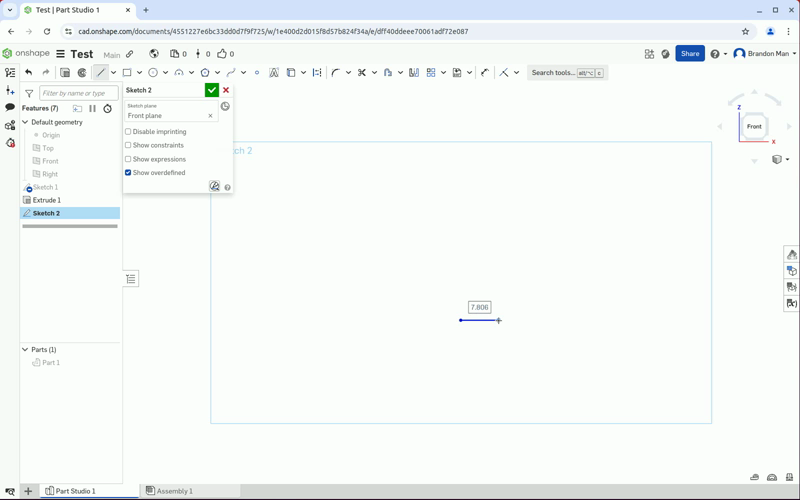
key_down(shift)
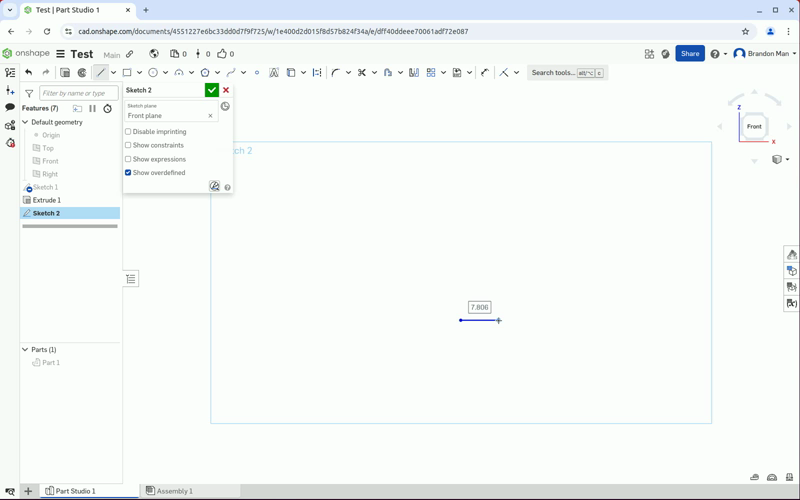
mouse_move(498, 245)
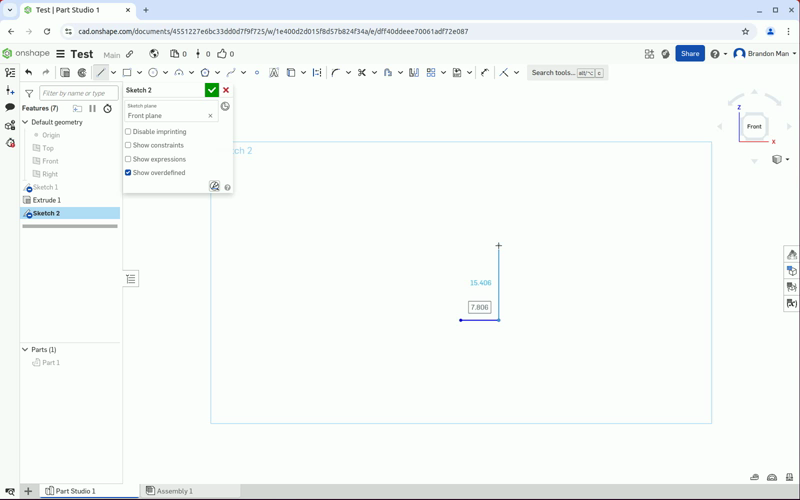
click(498, 245)
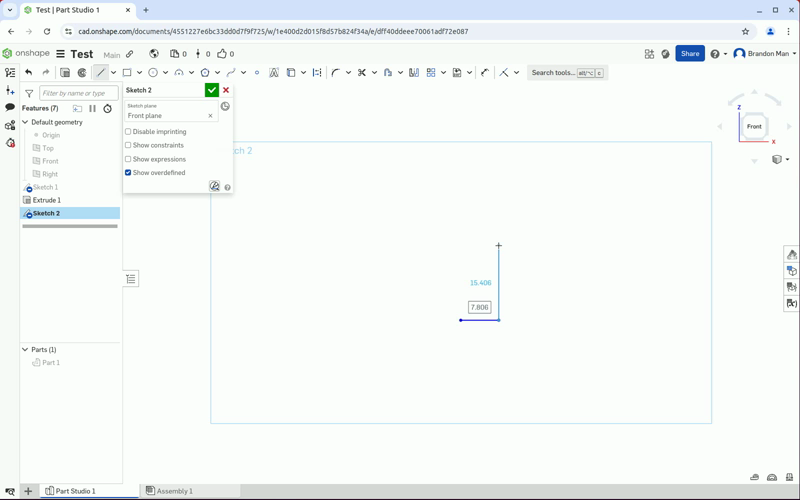
key_up(shift)
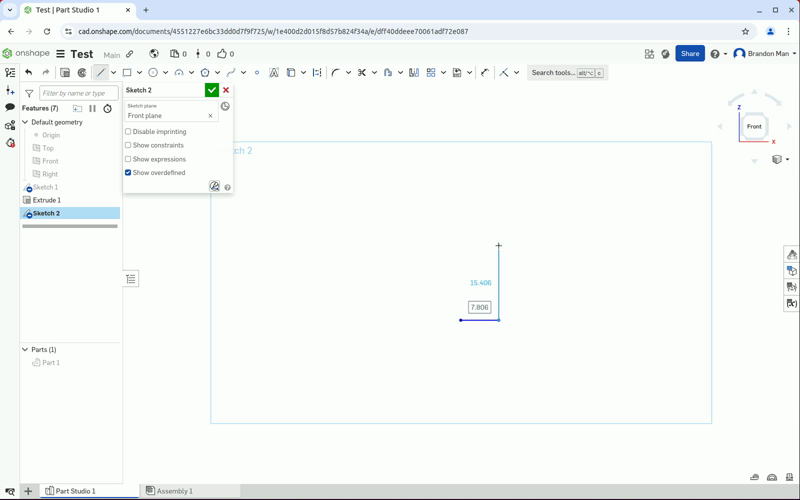
key_down(shift)
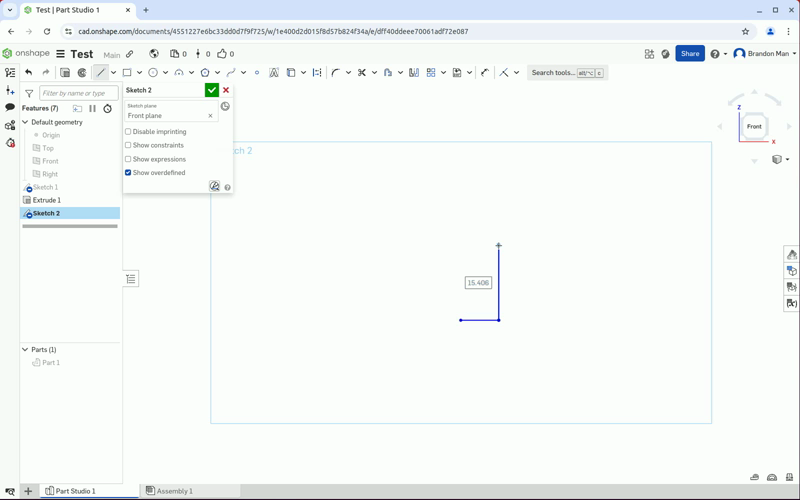
mouse_move(528, 245)
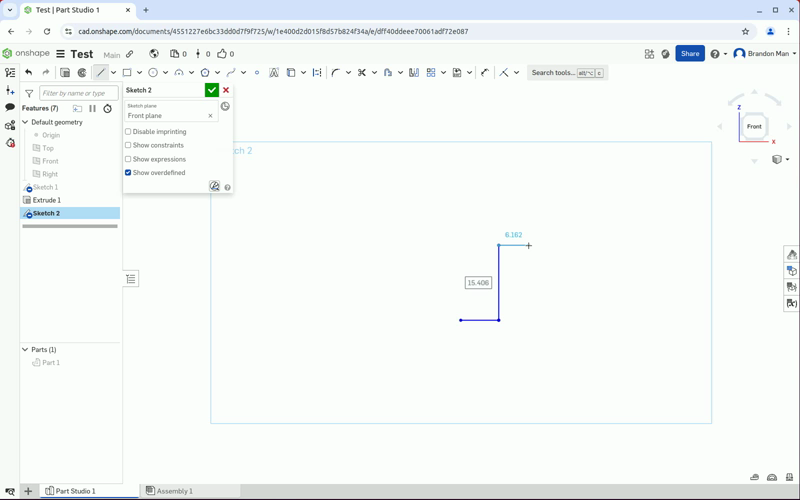
mouse_move(460, 245)
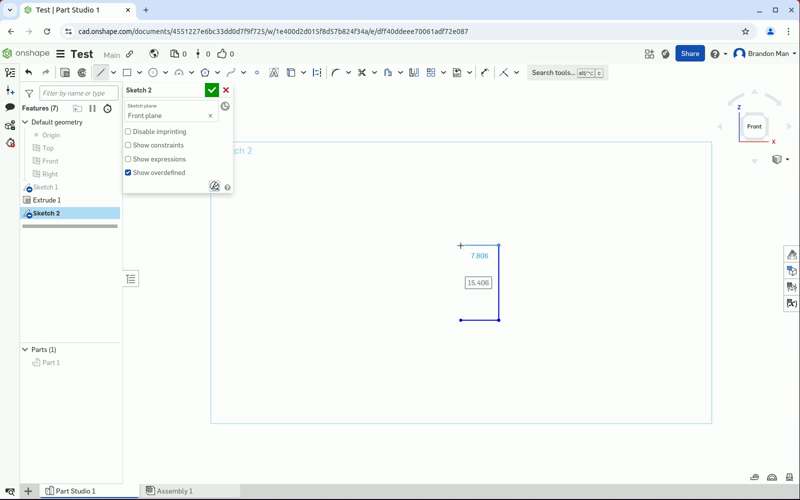
click(460, 245)
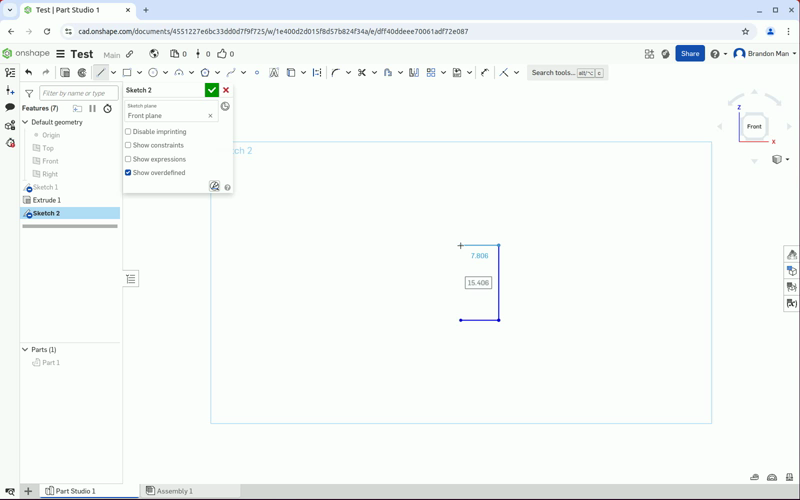
key_up(shift)
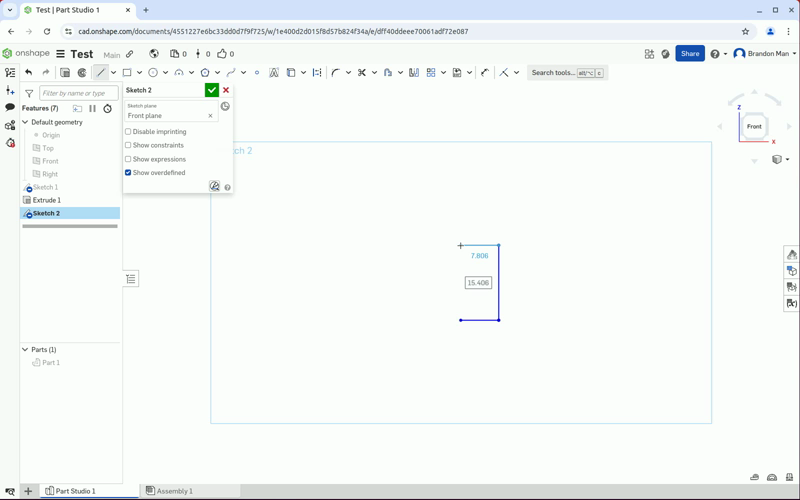
key_down(shift)
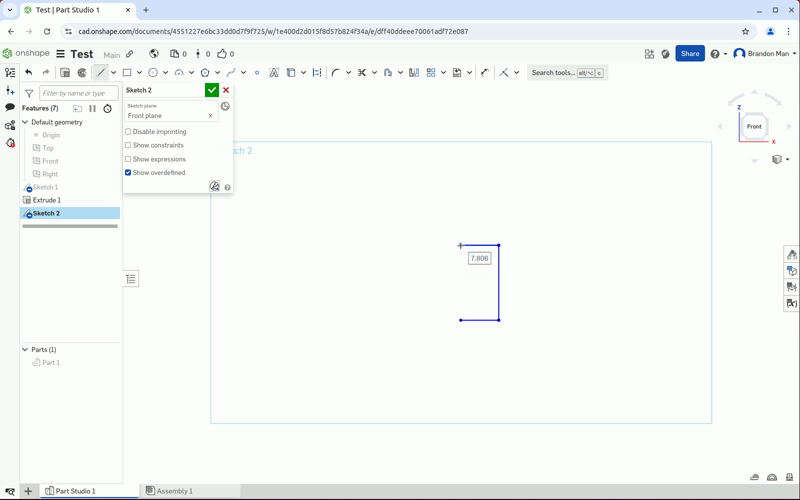
mouse_move(460, 320)
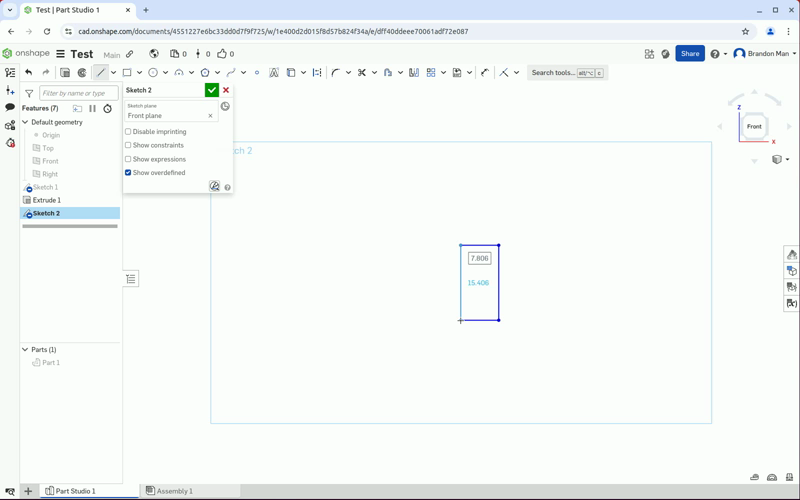
key_up(shift)
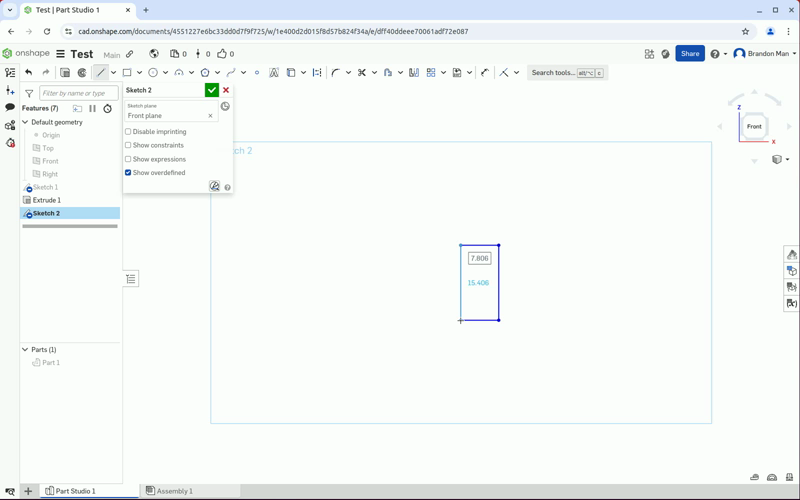
click(460, 320)
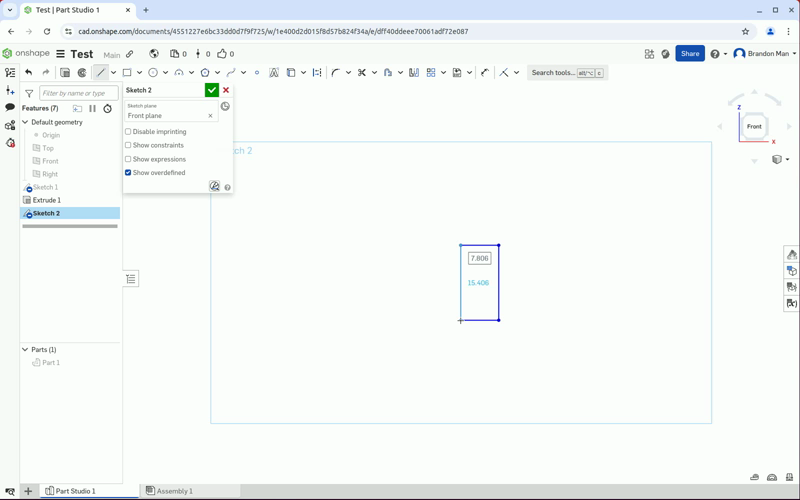
key(esc)
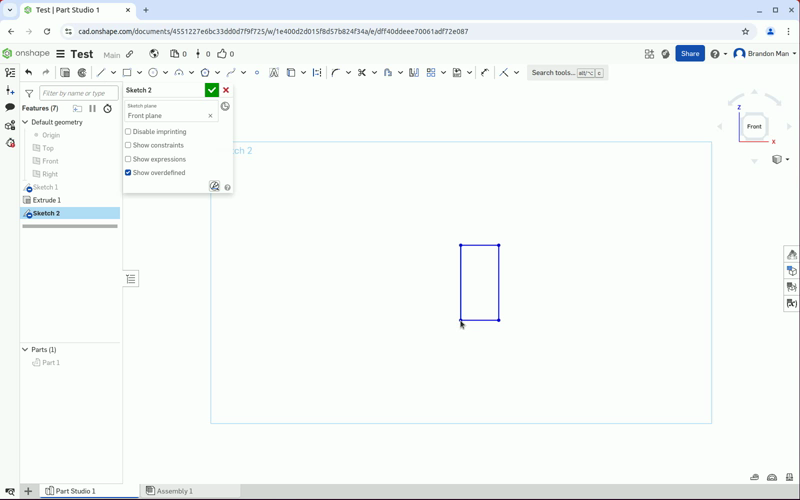
mouse_move(470, 294)
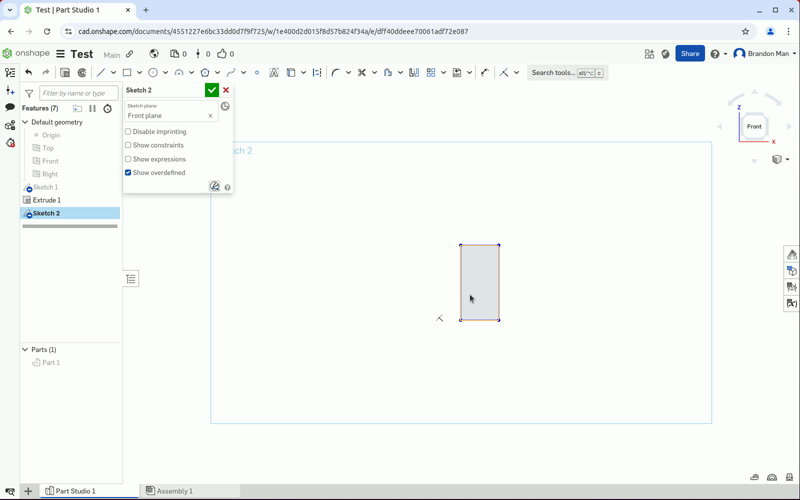
click(470, 294)
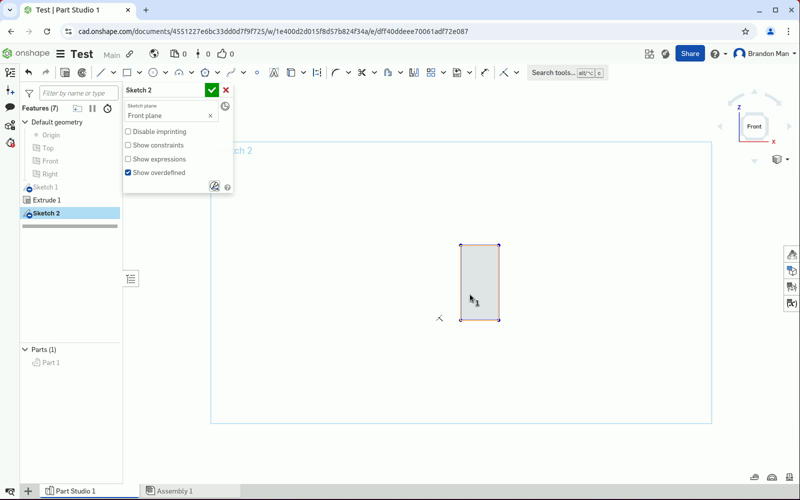
mouse_move(73, 352)
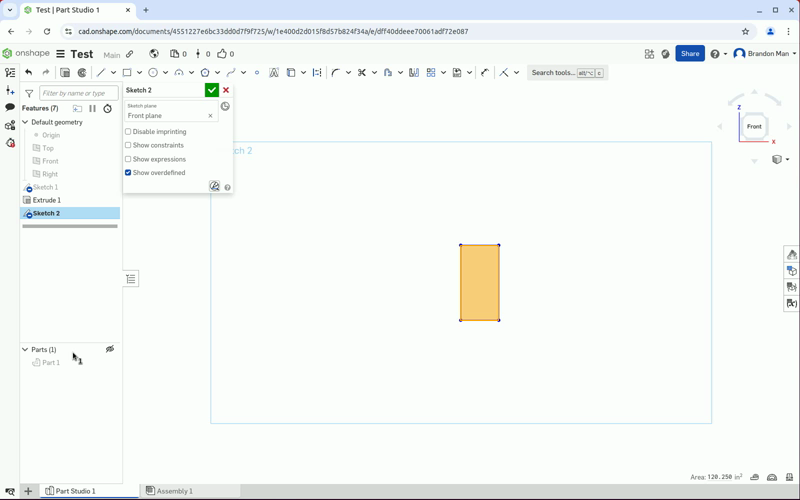
key(shift+y)
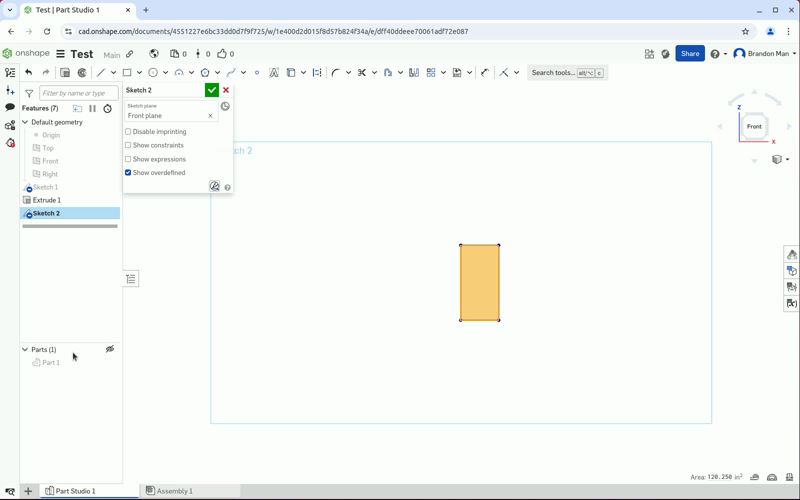
key(shift+e)
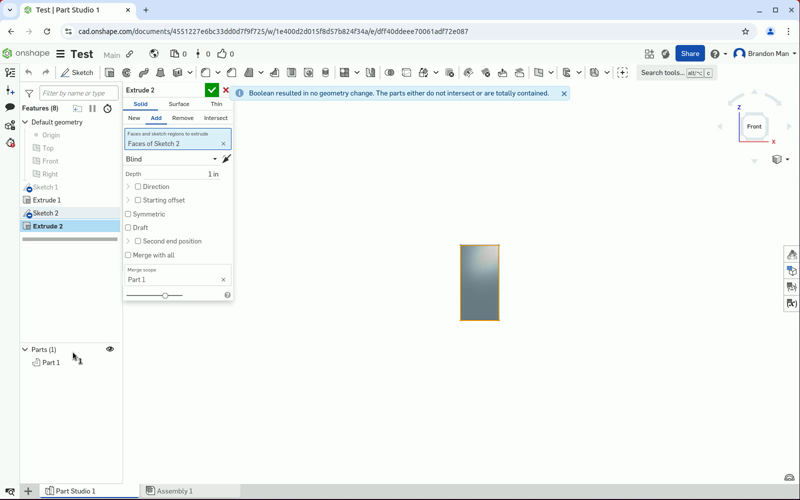
mouse_move(143, 106)
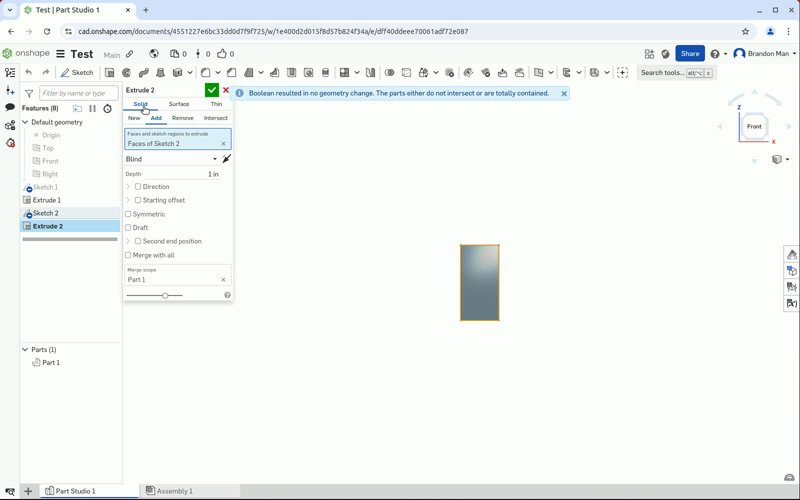
click(143, 106)
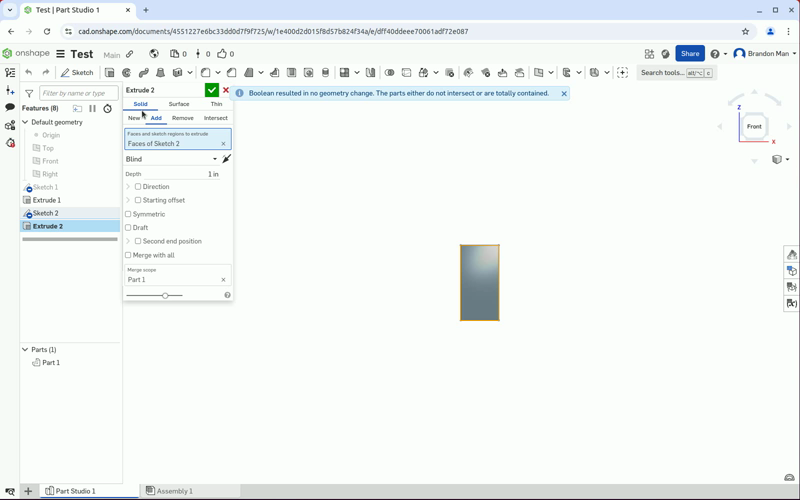
mouse_move(137, 120)
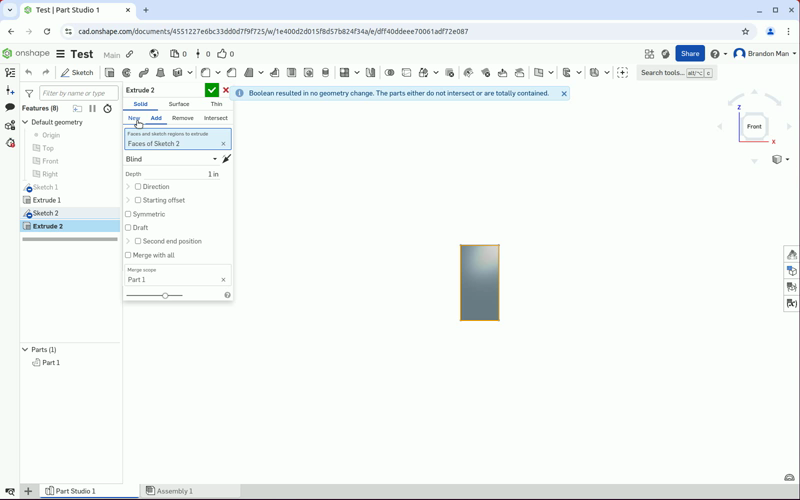
click(137, 120)
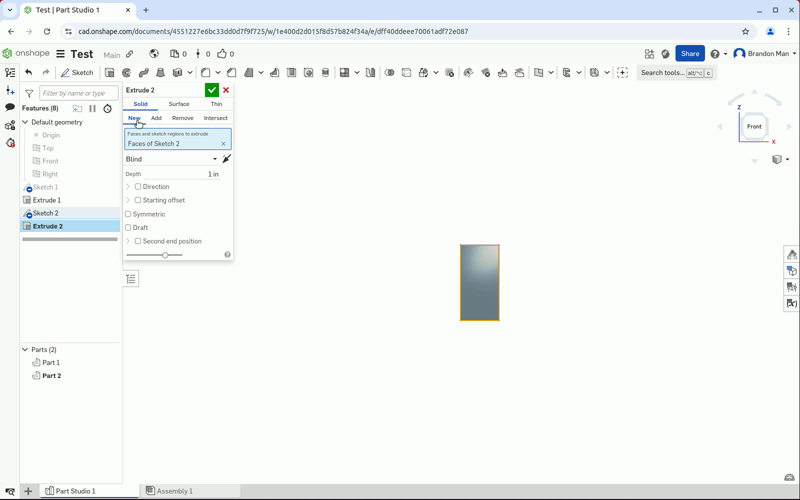
key(tab, 4)
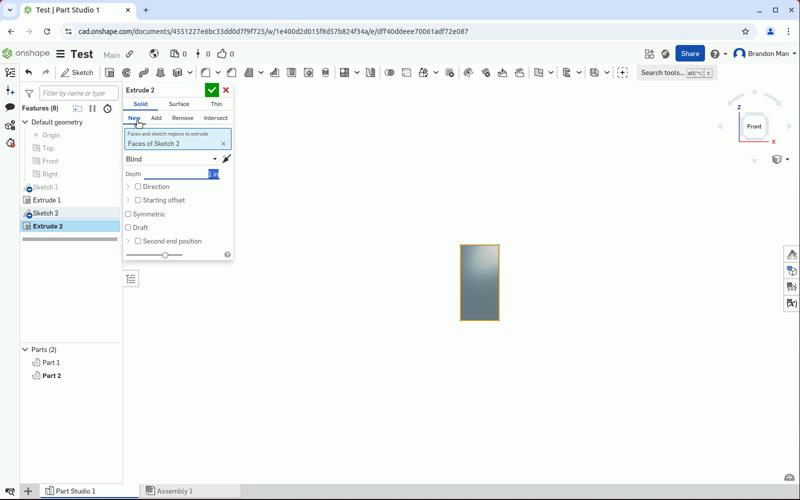
text(-7.703)
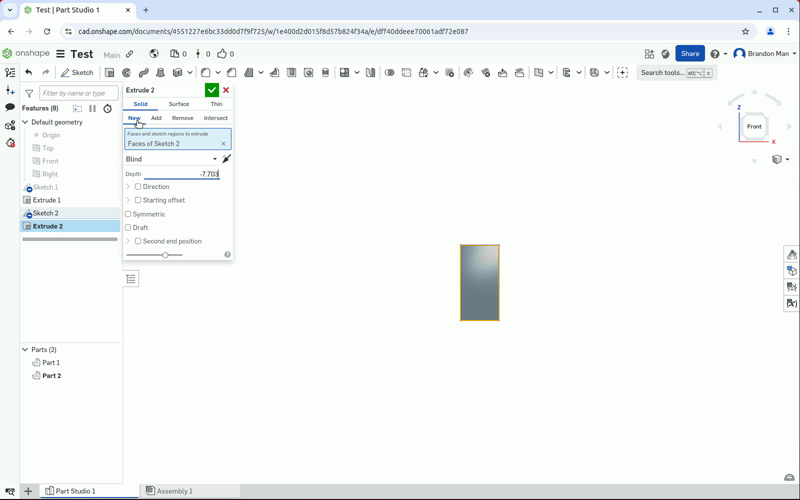
key(enter)
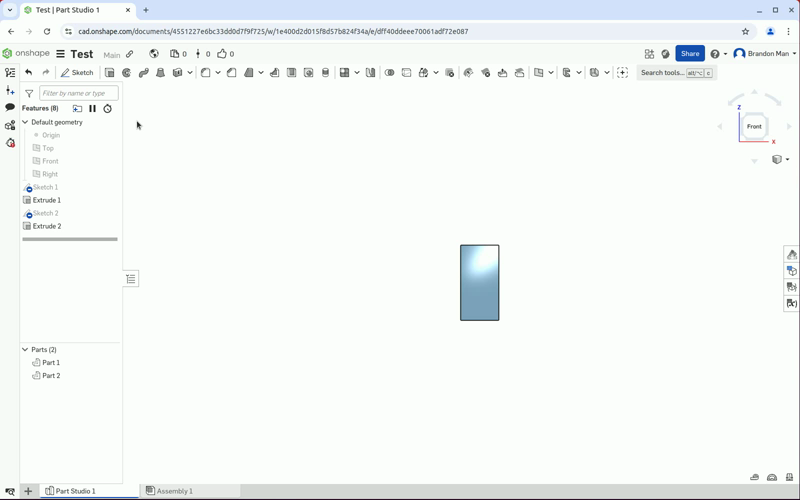
key(shift+h)
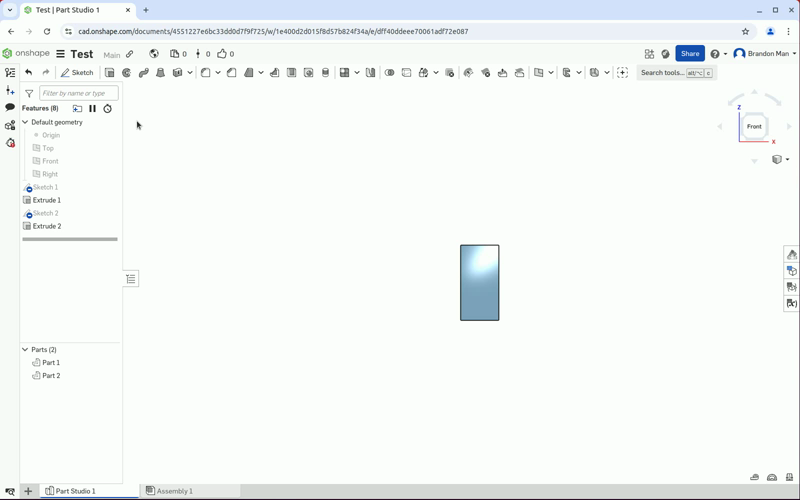
key(shift+h)
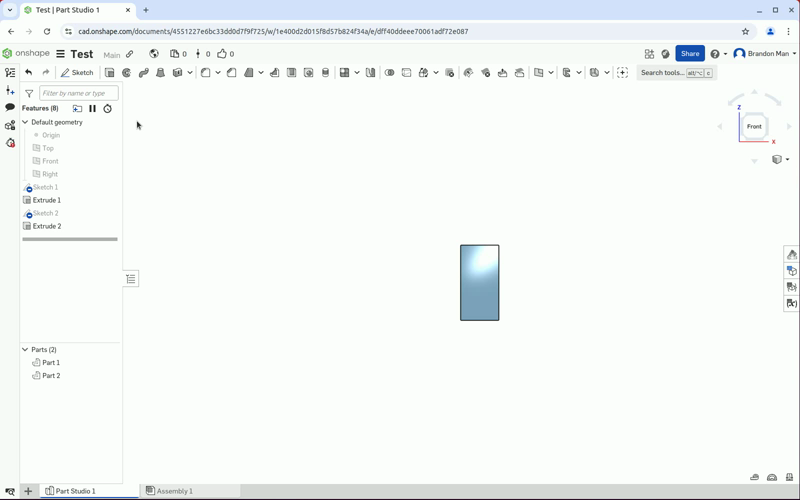
mouse_move(73, 189)
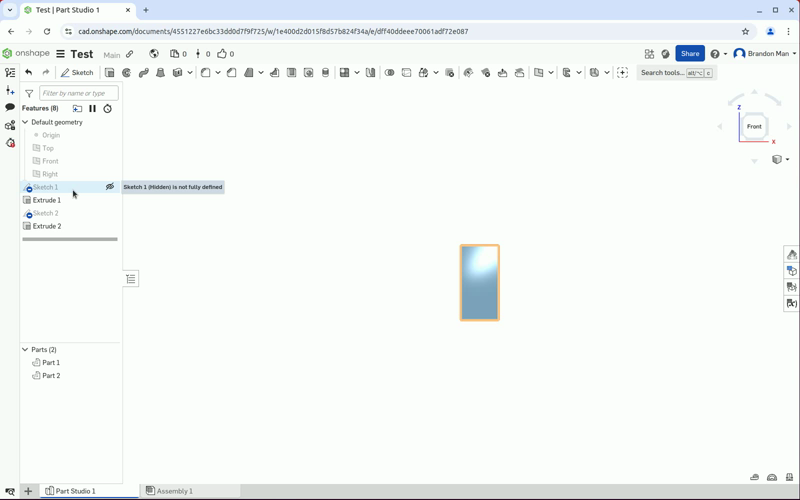
click(73, 189)
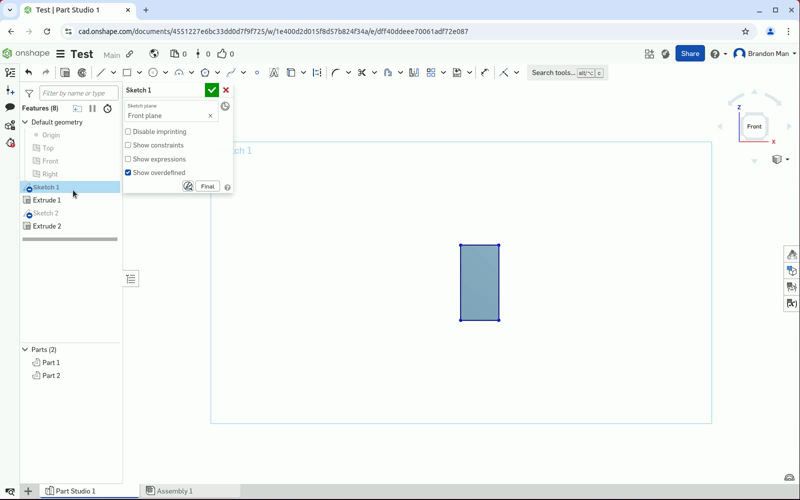
mouse_move(229, 92)
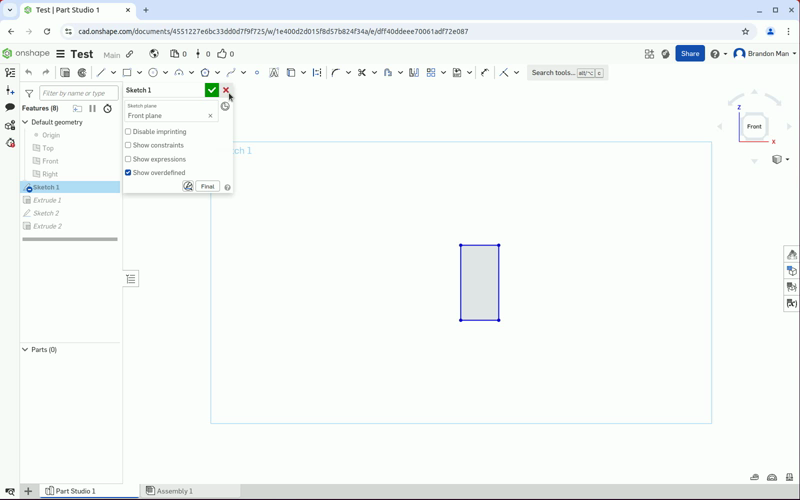
click(229, 92)
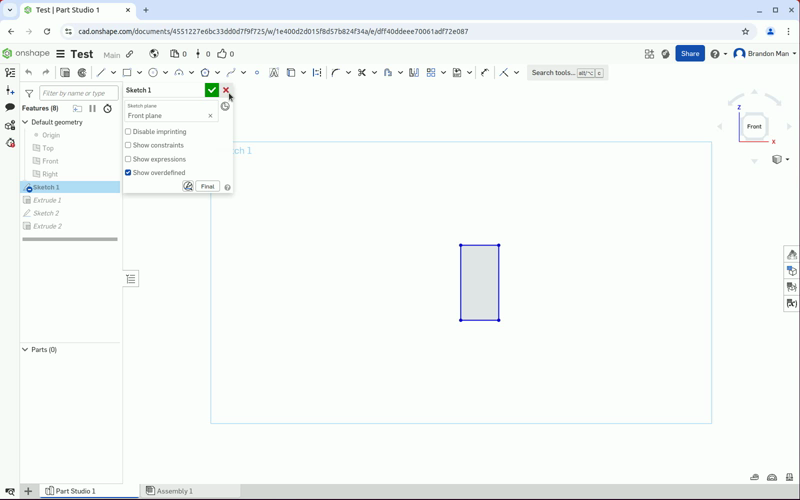
key(shift+s)
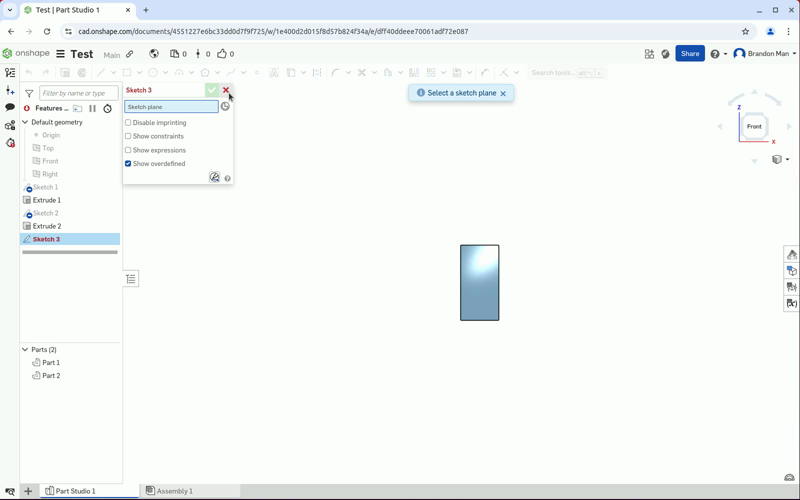
mouse_move(73, 163)
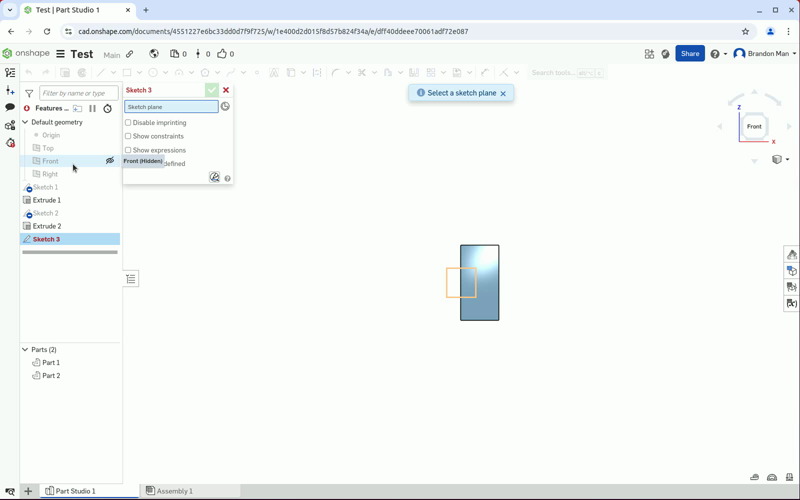
click(73, 163)
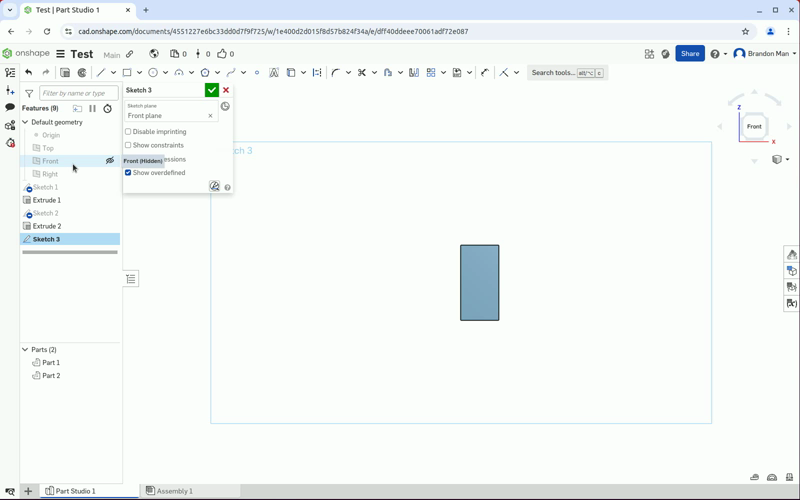
mouse_move(73, 352)
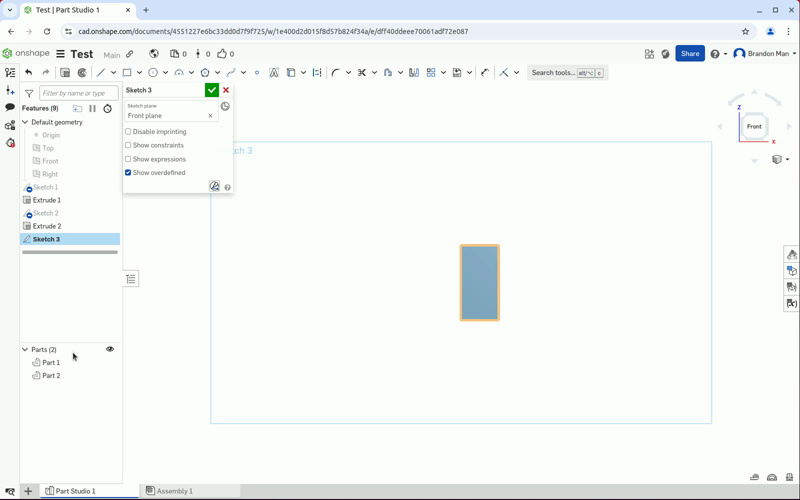
key(y)
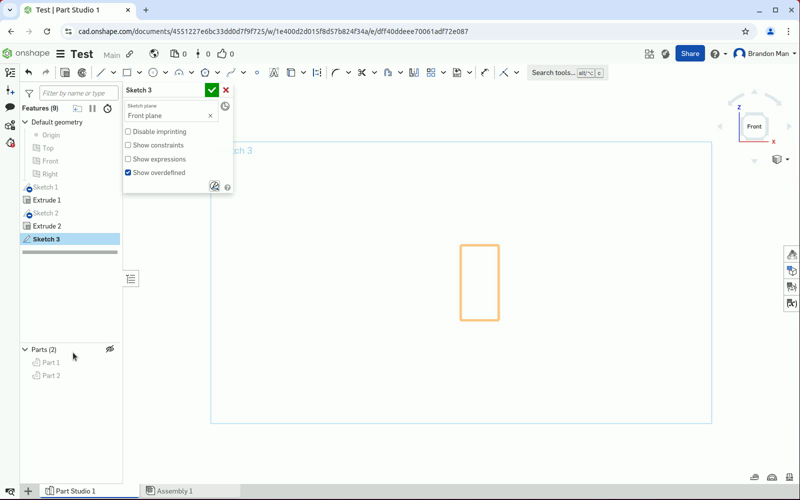
key(l)
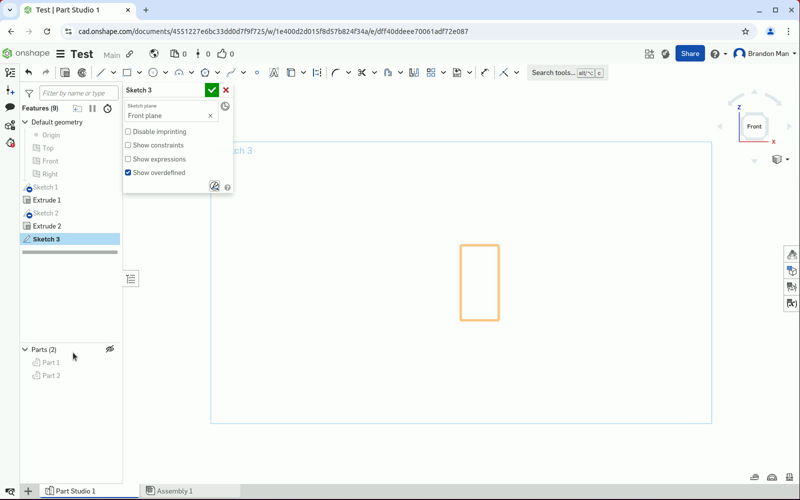
key_down(shift)
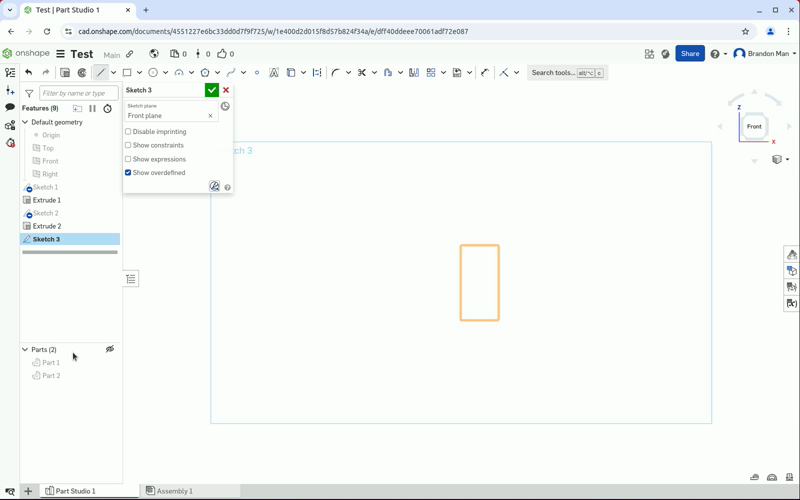
mouse_move(498, 320)
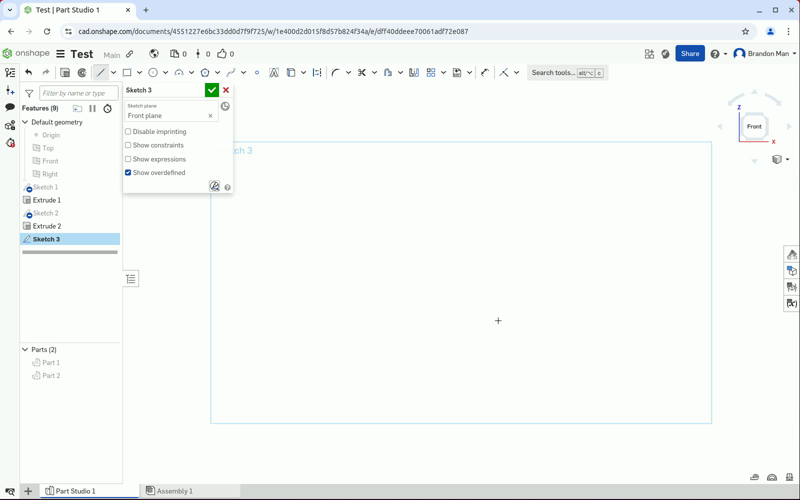
click(498, 320)
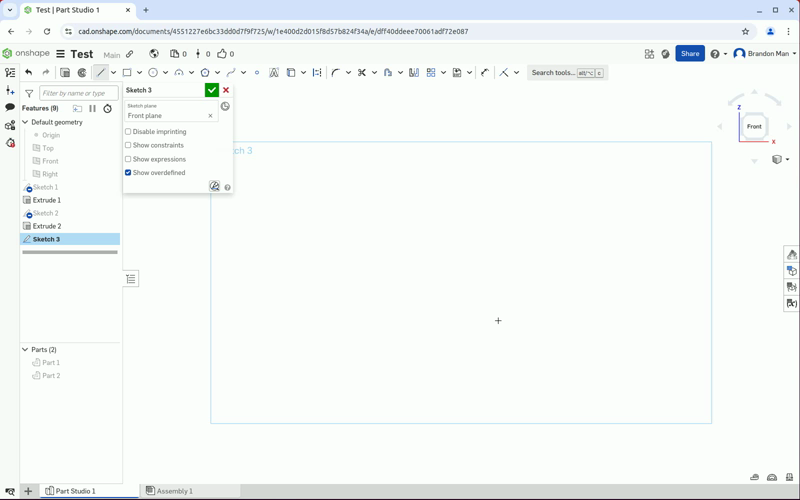
key_up(shift)
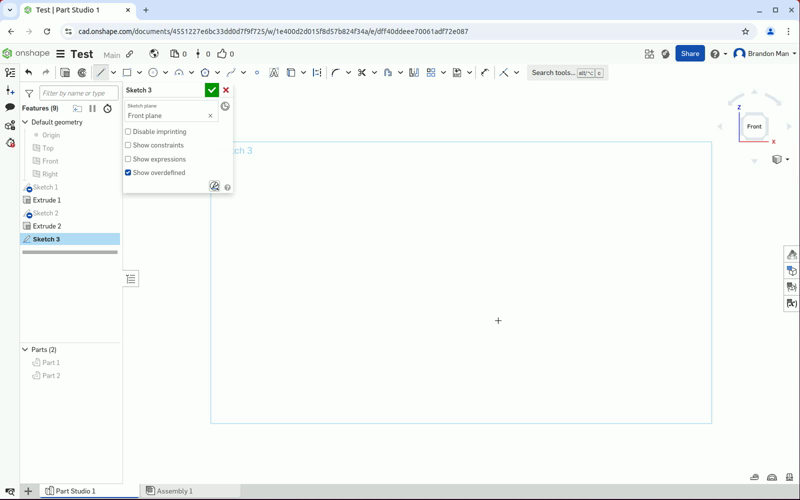
key_down(shift)
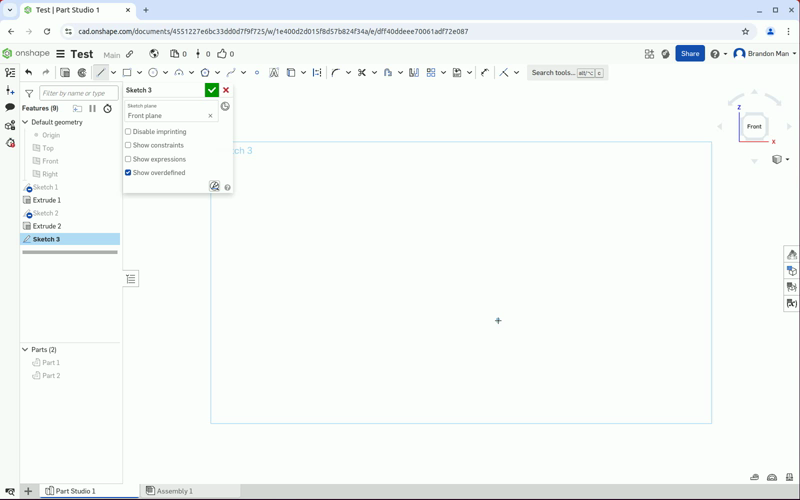
mouse_move(528, 320)
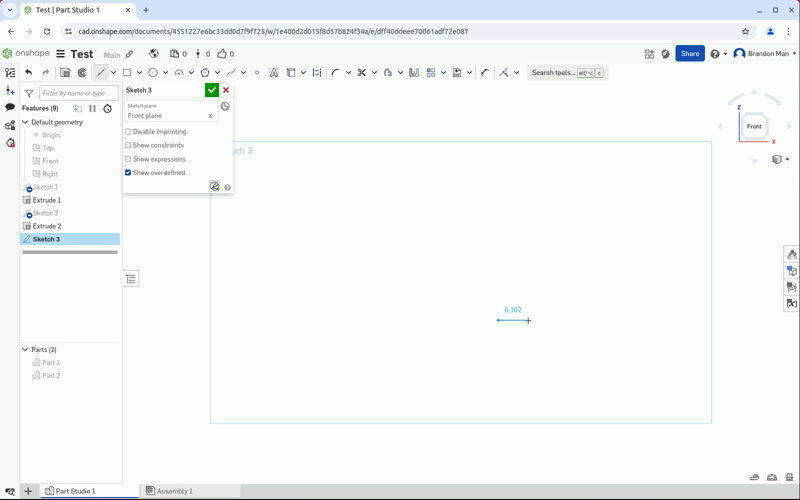
mouse_move(536, 320)
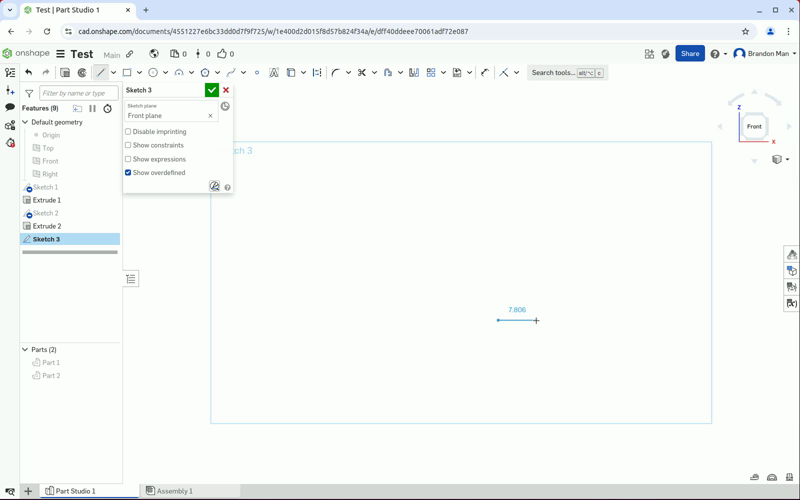
click(536, 320)
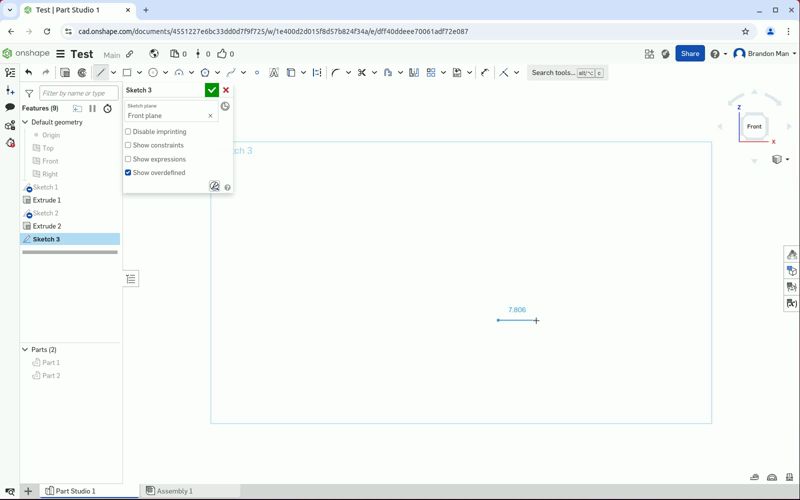
key_up(shift)
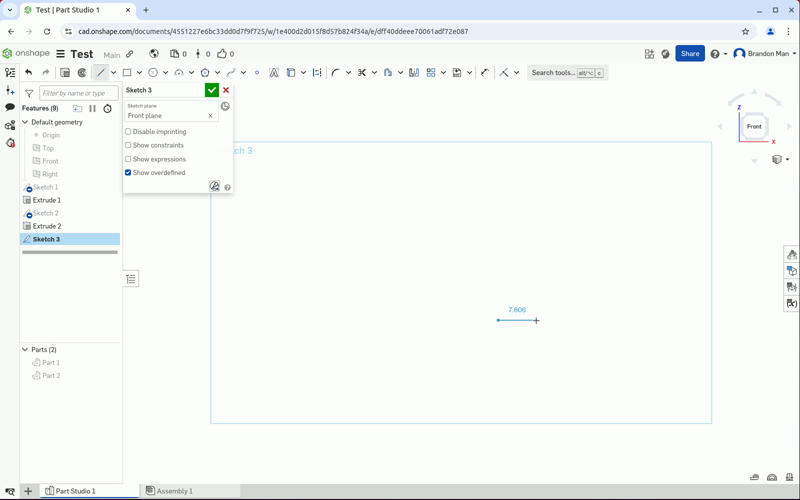
key(esc)
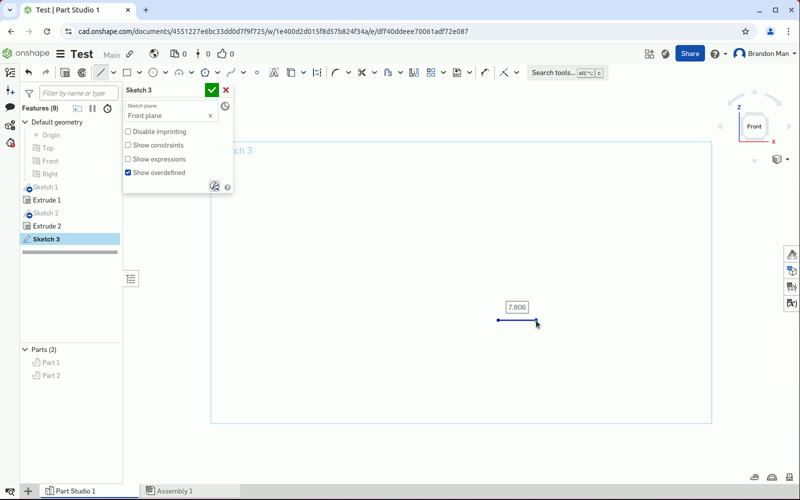
key(a)
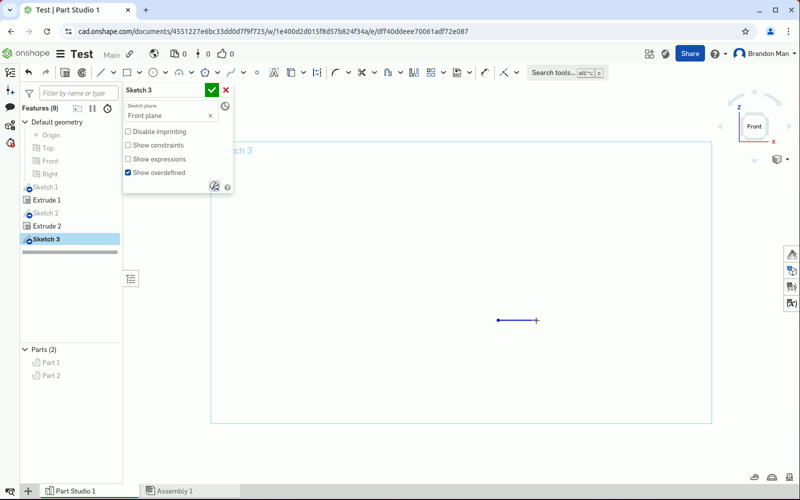
mouse_move(536, 320)
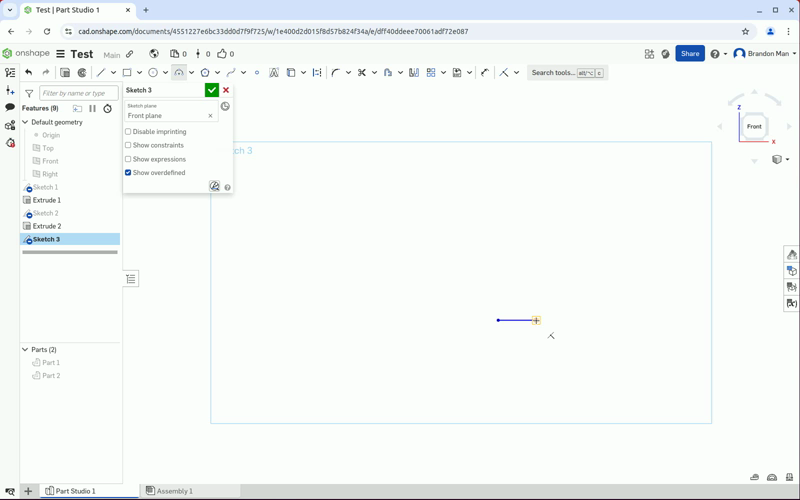
click(536, 320)
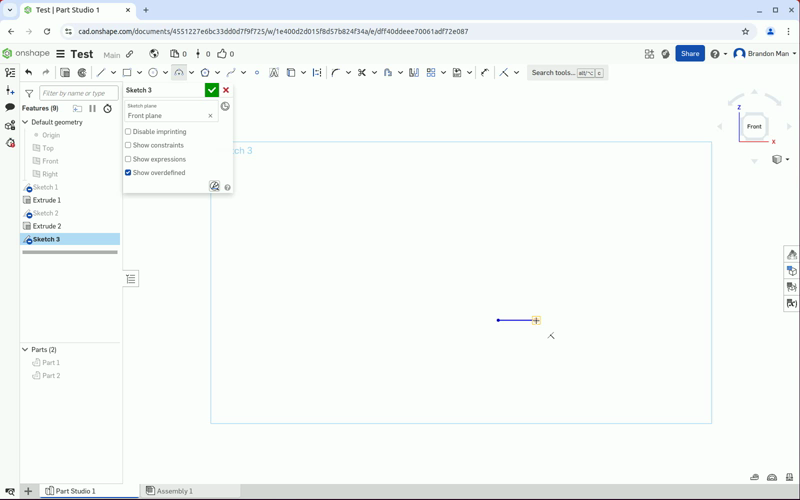
key_down(shift)
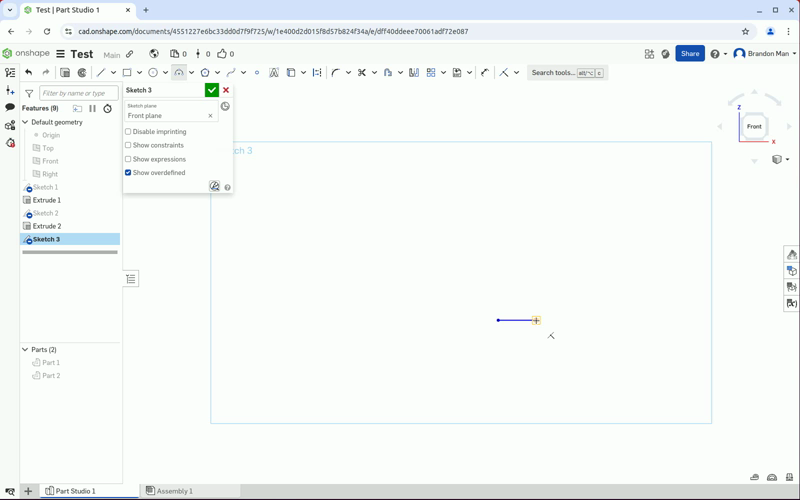
mouse_move(536, 245)
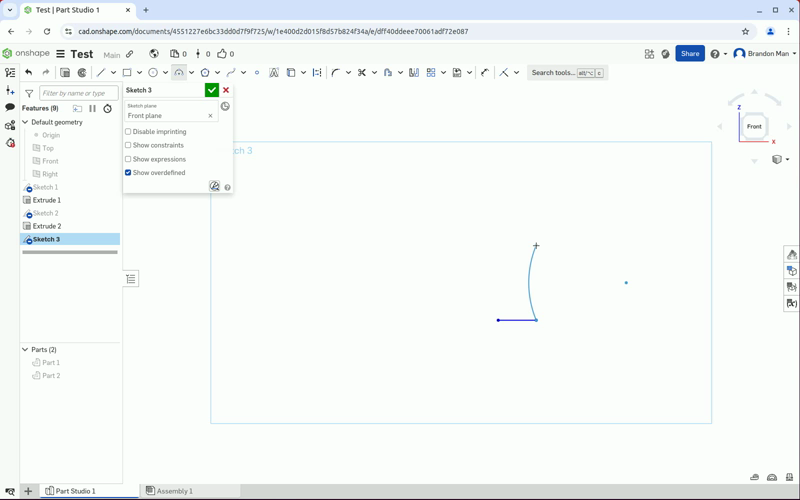
click(536, 245)
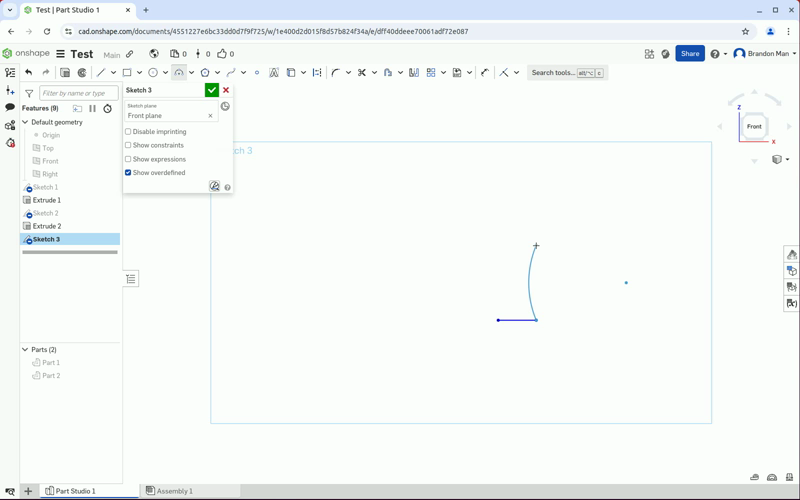
mouse_move(574, 282)
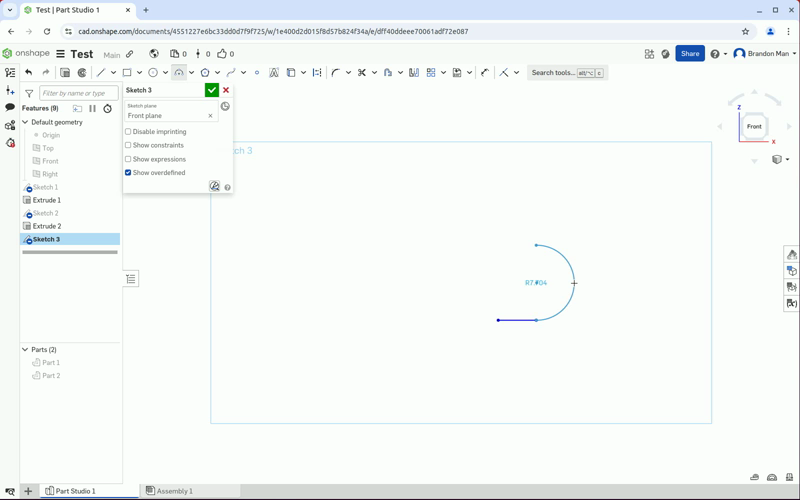
click(574, 282)
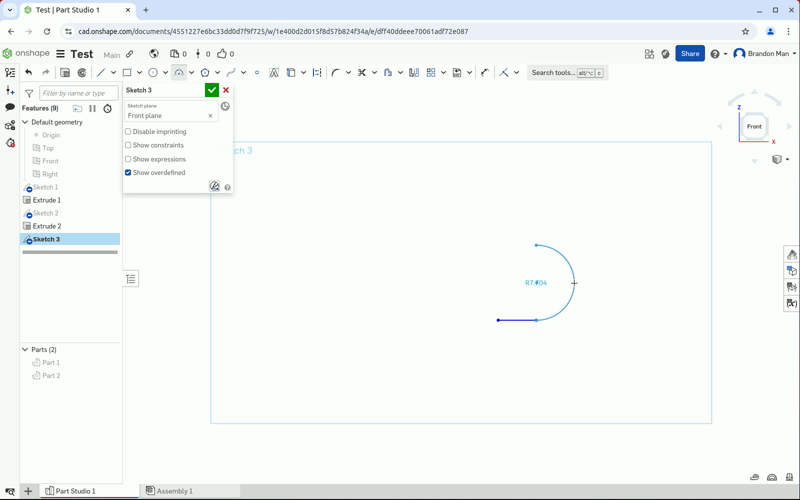
key_up(shift)
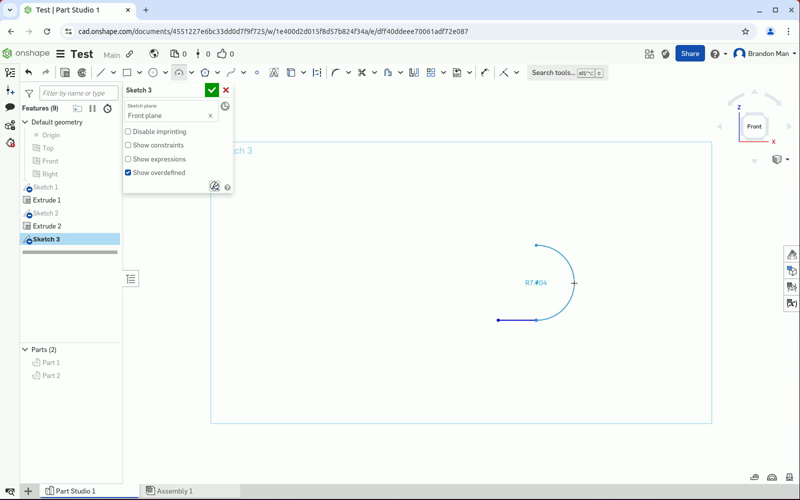
key(esc)
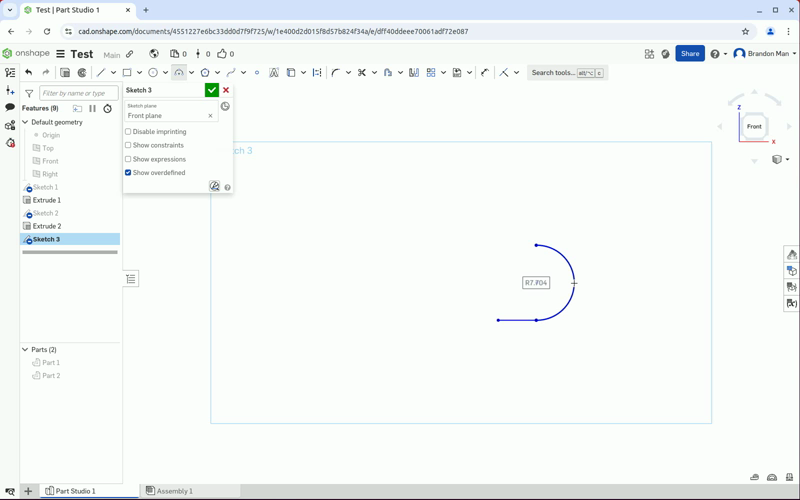
key(l)
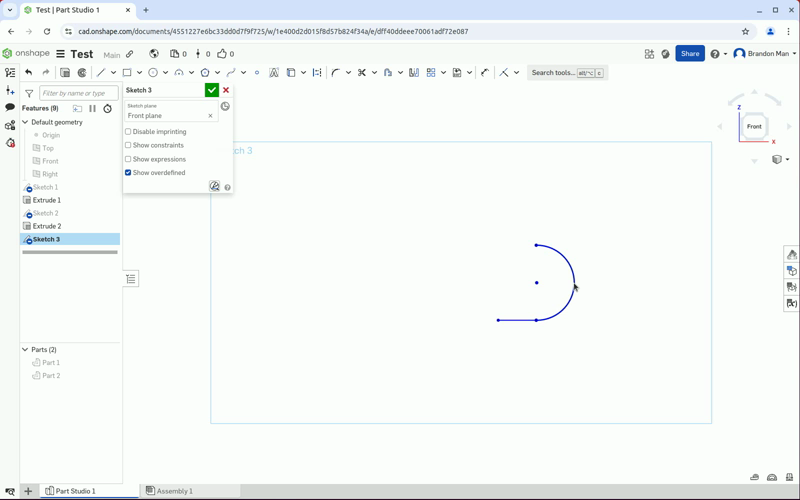
mouse_move(536, 245)
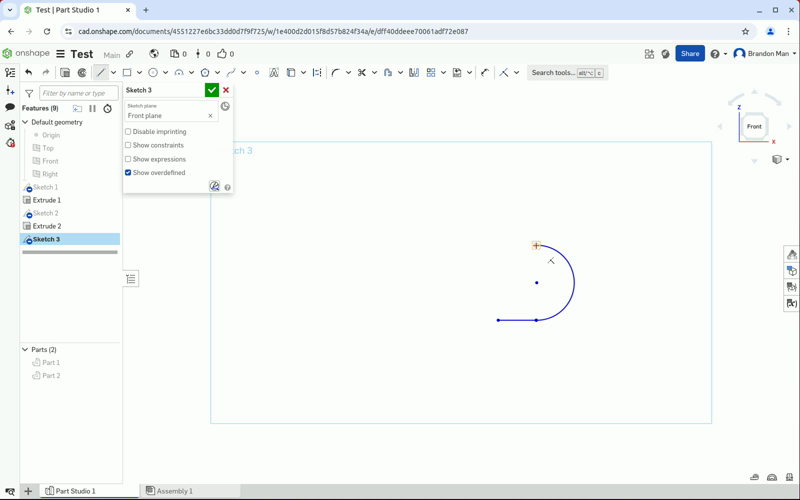
click(536, 245)
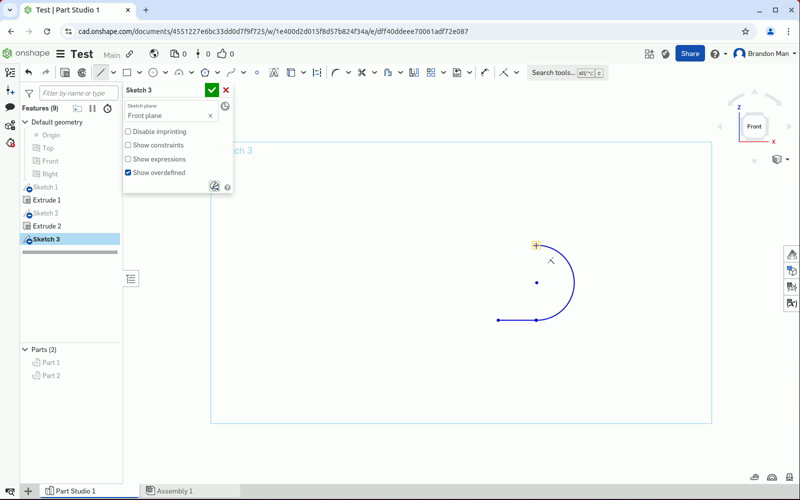
key_down(shift)
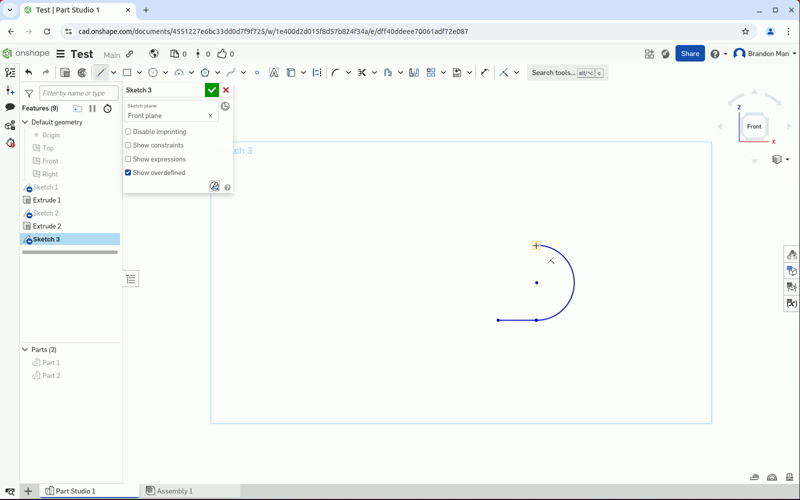
mouse_move(566, 245)
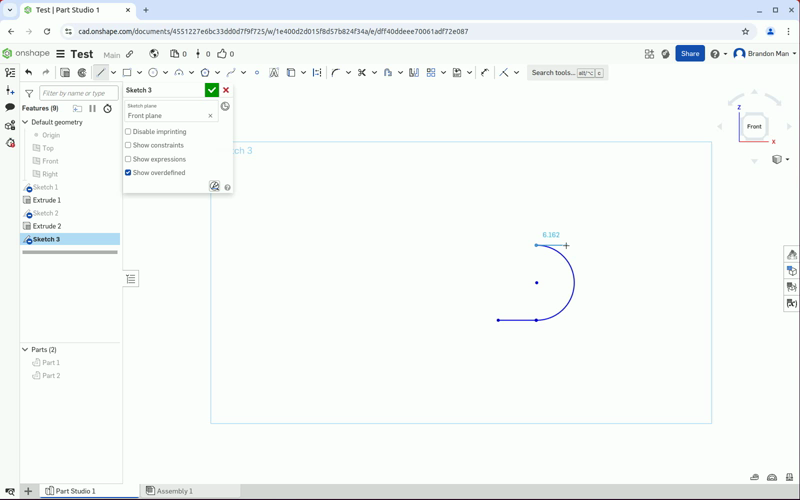
mouse_move(498, 245)
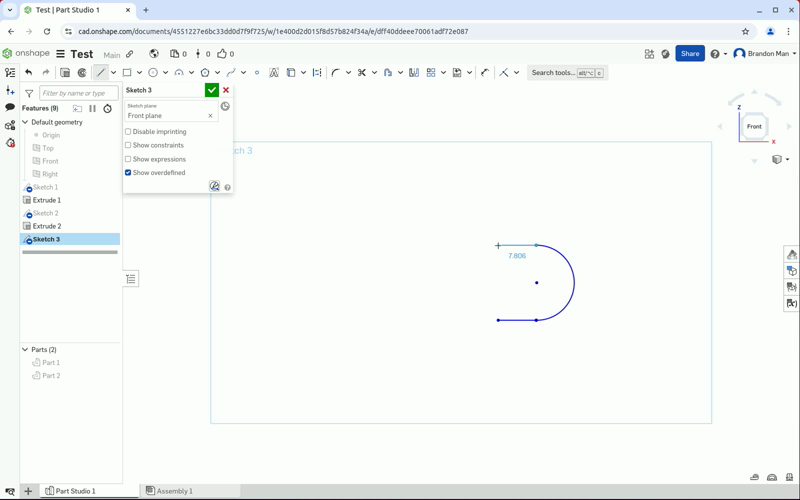
click(498, 245)
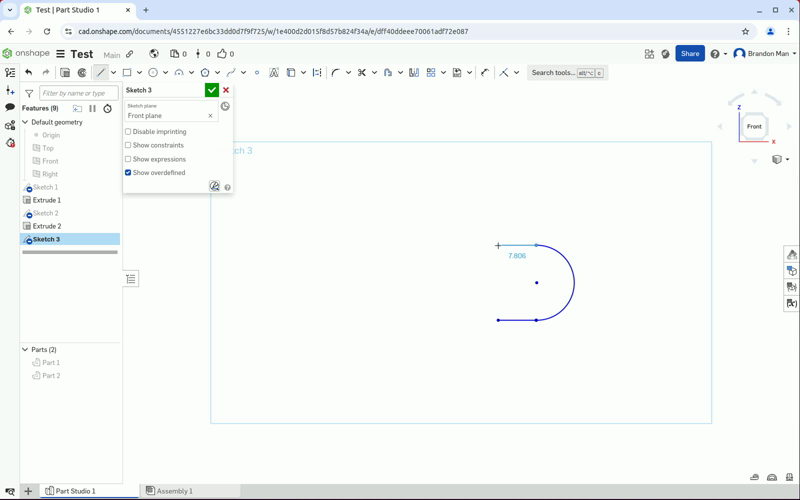
key_up(shift)
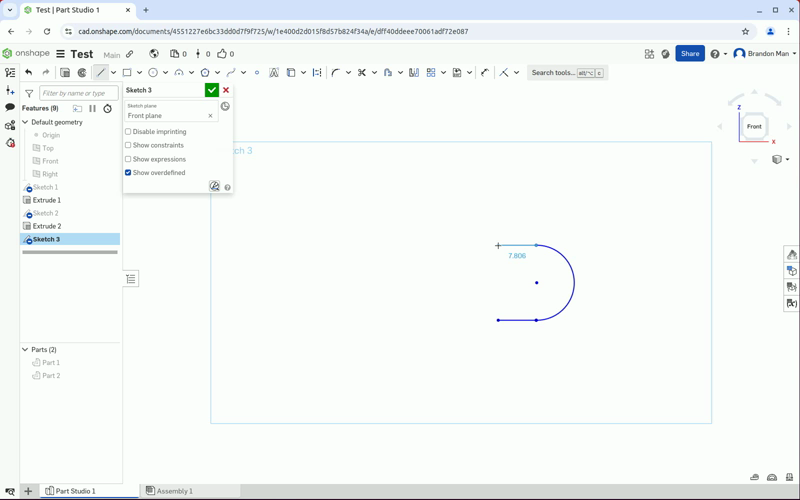
key_down(shift)
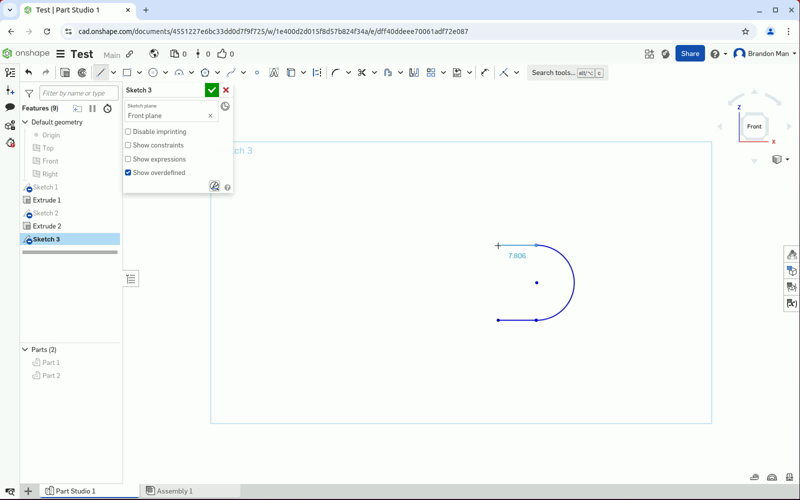
mouse_move(498, 320)
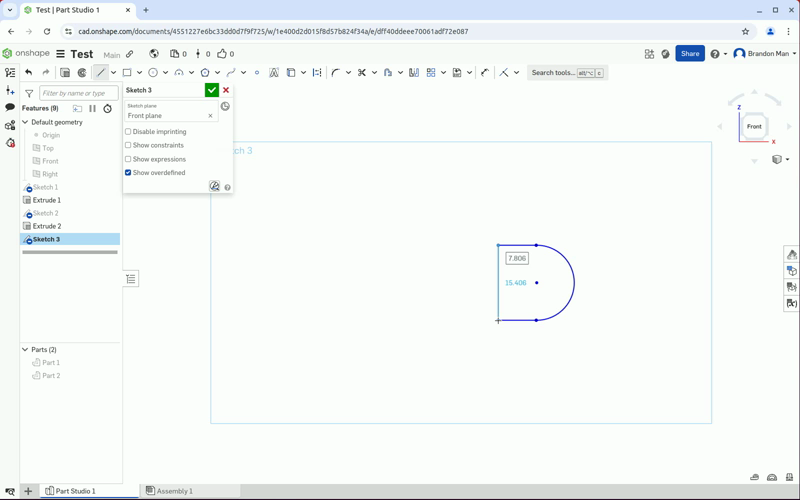
key_up(shift)
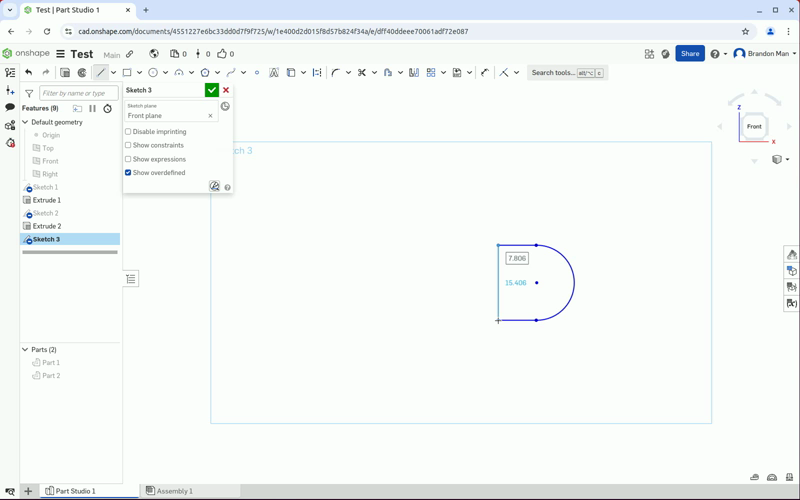
click(498, 320)
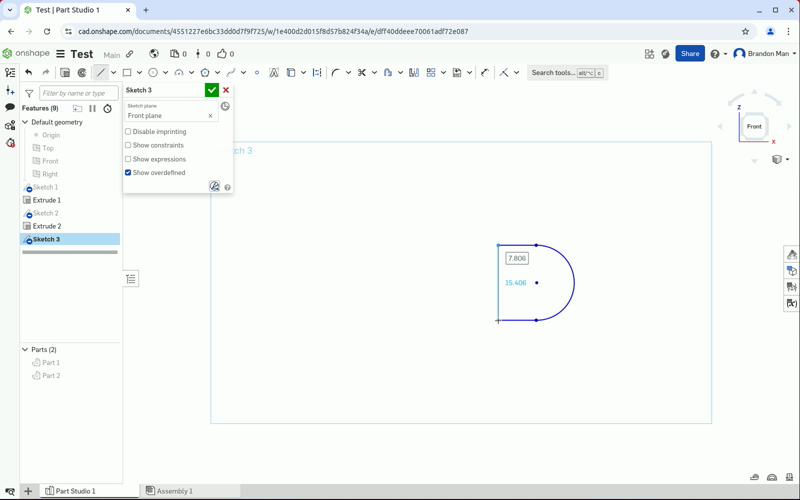
key(esc)
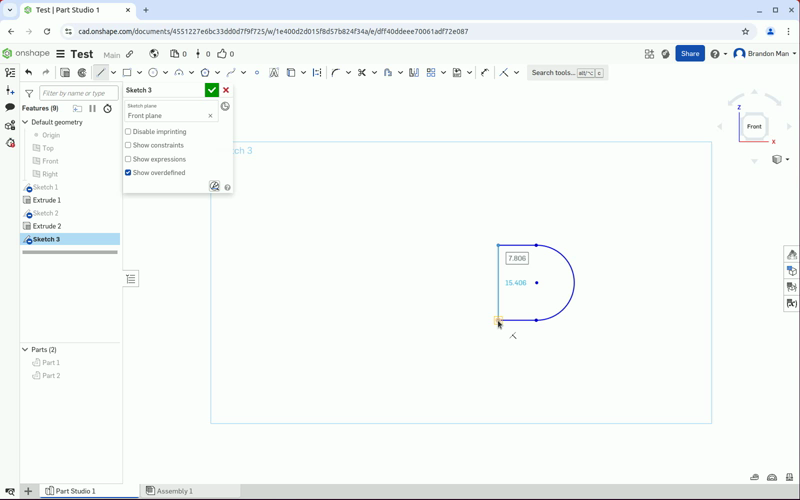
key(c)
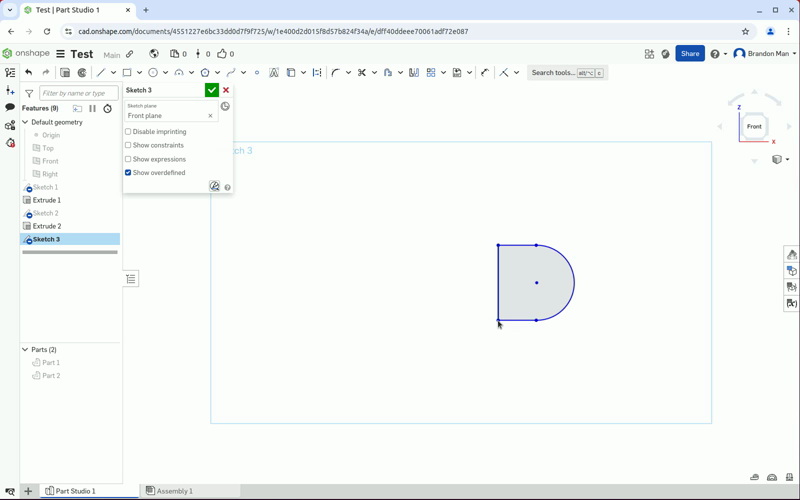
key_down(shift)
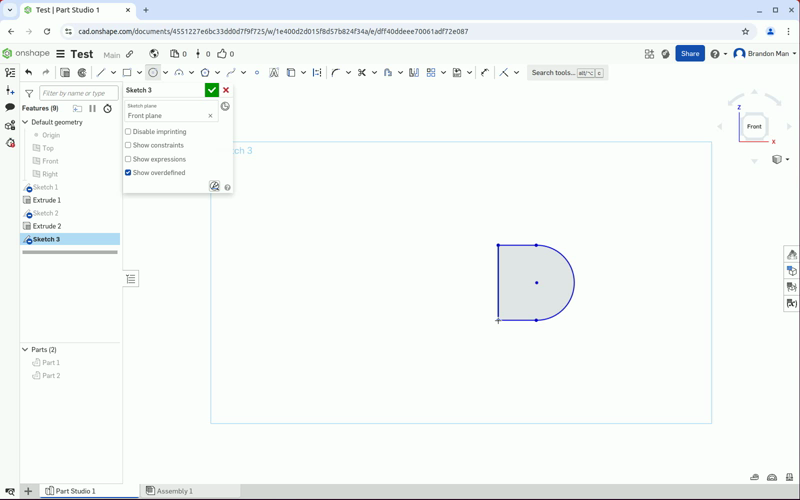
mouse_move(536, 282)
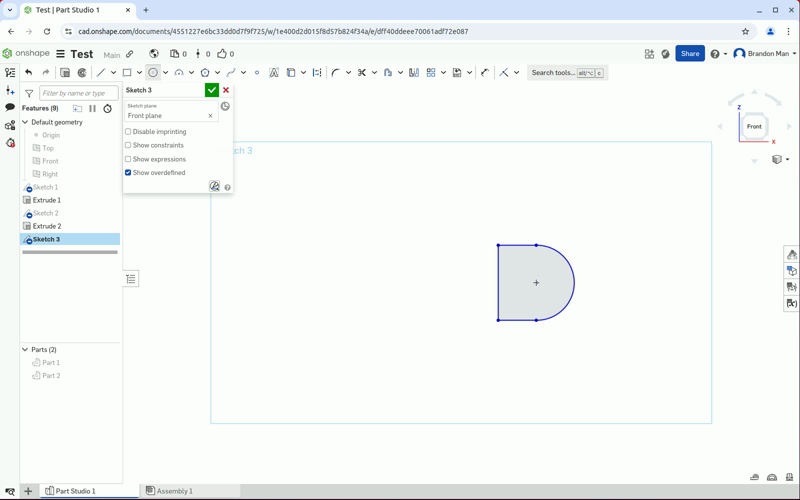
click(536, 282)
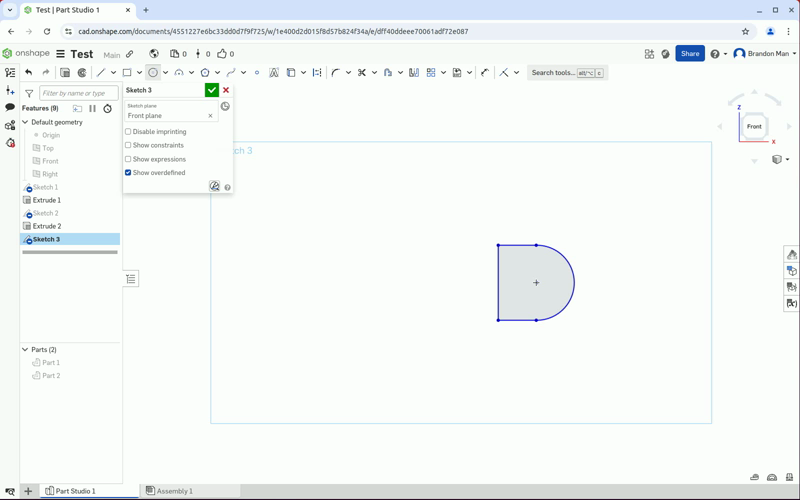
key_up(shift)
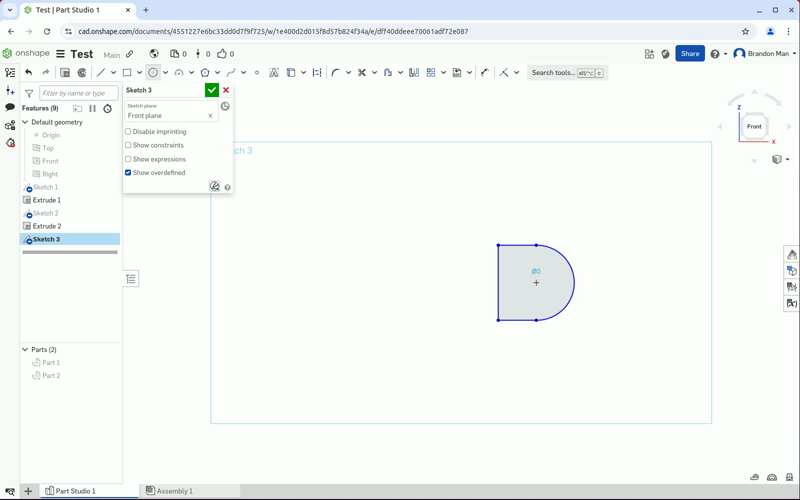
mouse_move(555, 282)
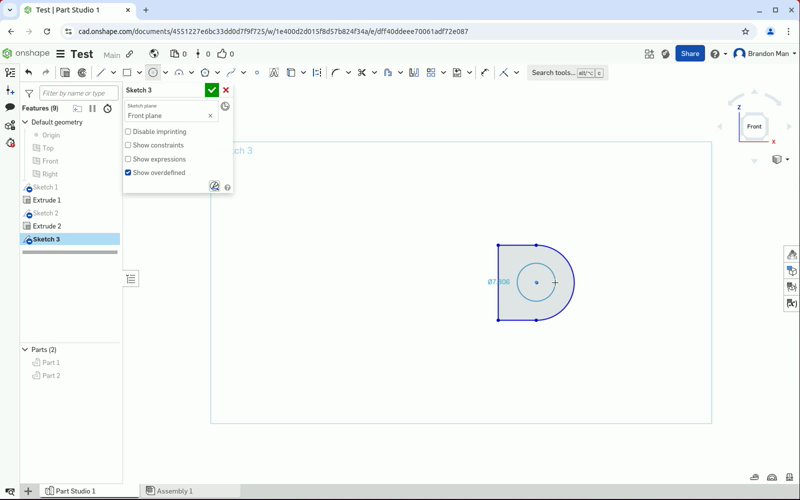
click(555, 282)
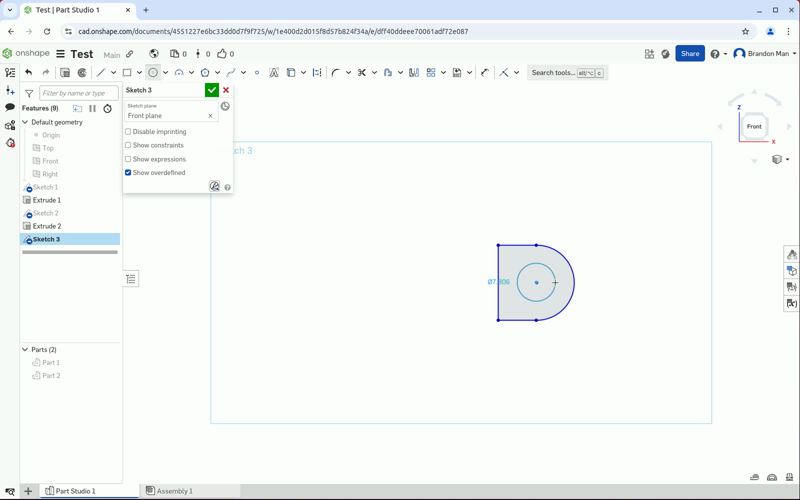
key(esc)
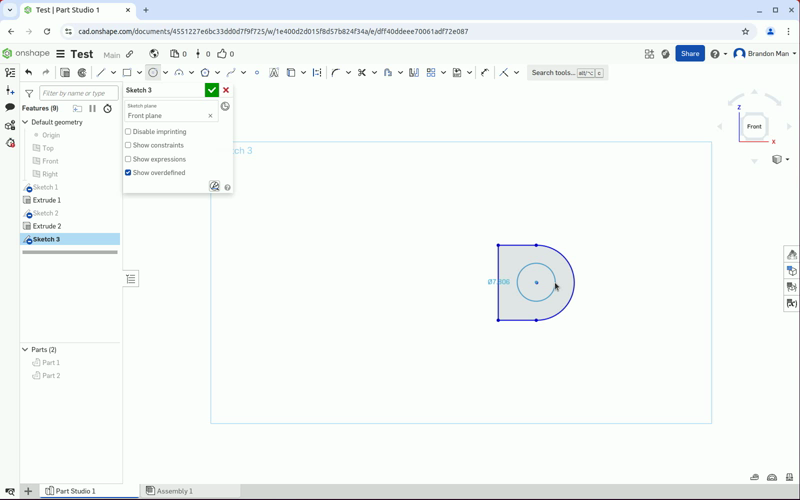
mouse_move(554, 311)
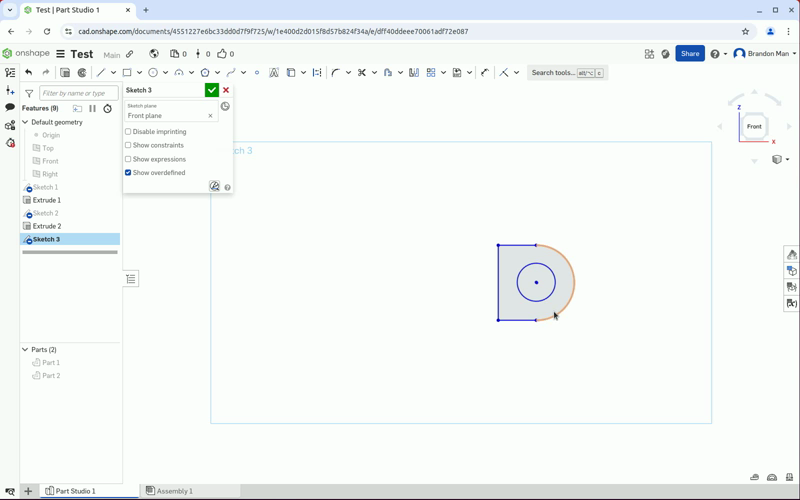
click(554, 311)
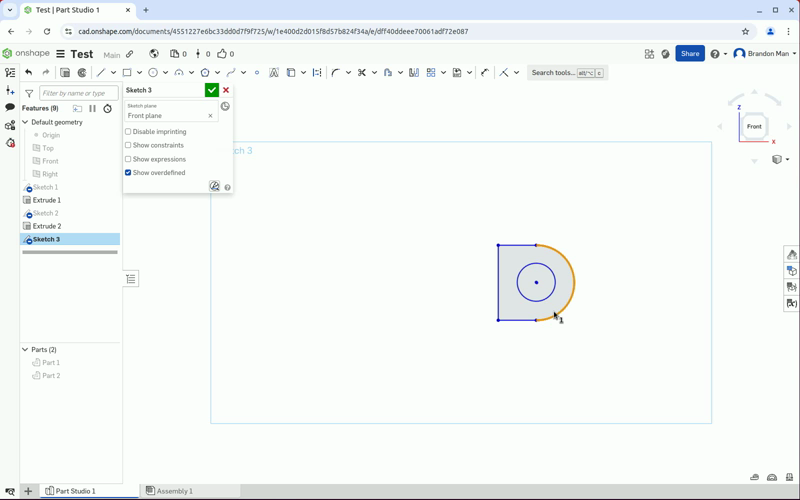
mouse_move(73, 352)
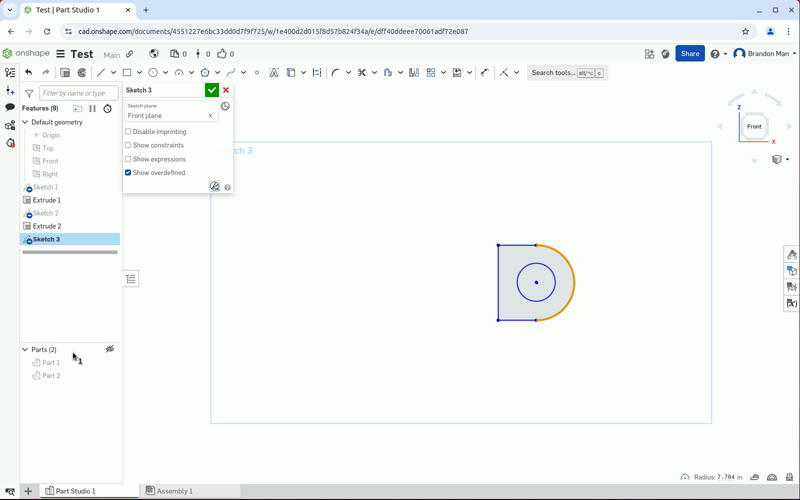
key(shift+y)
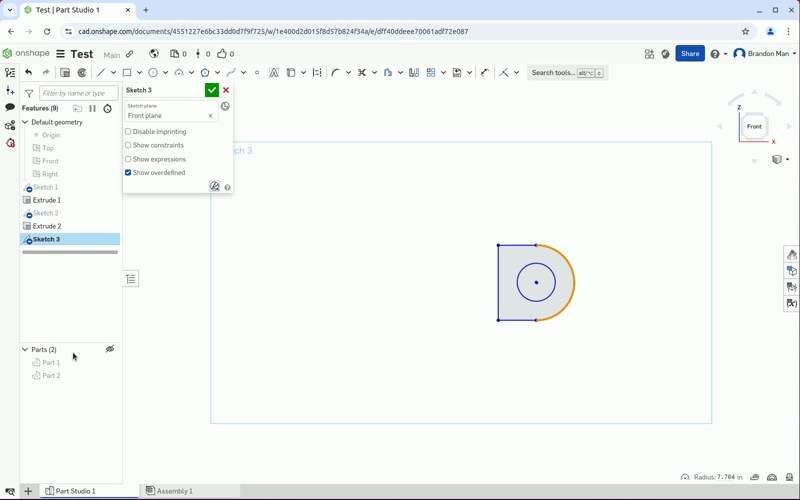
key(shift+e)
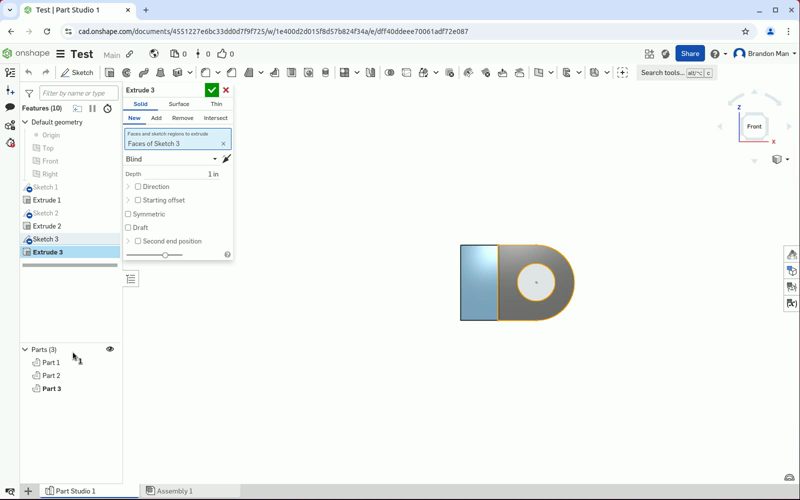
mouse_move(143, 106)
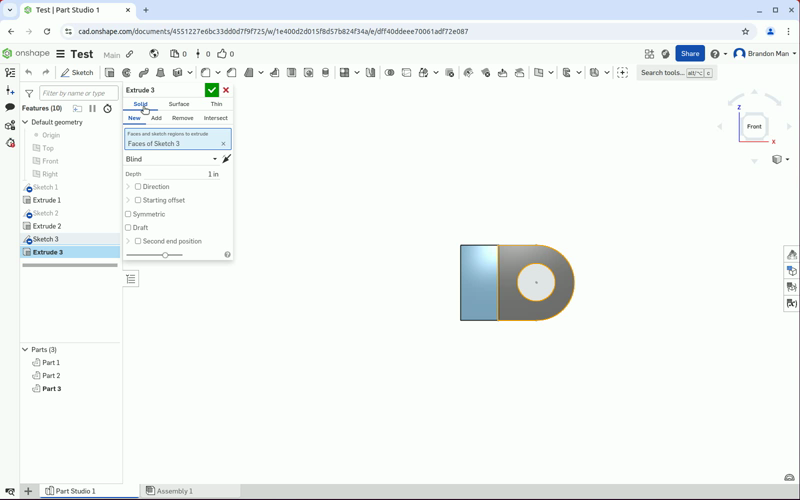
click(143, 106)
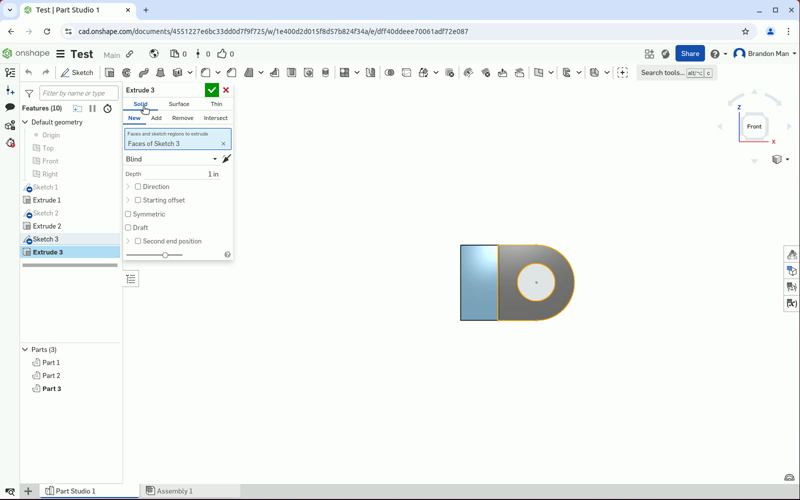
mouse_move(137, 120)
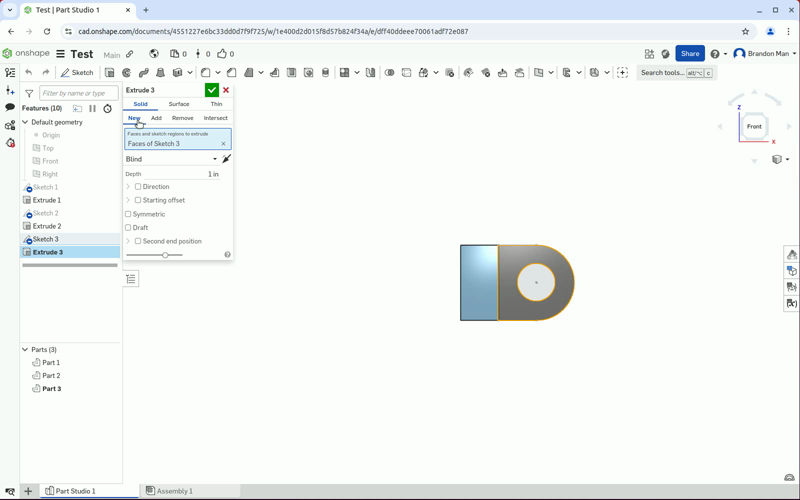
click(137, 120)
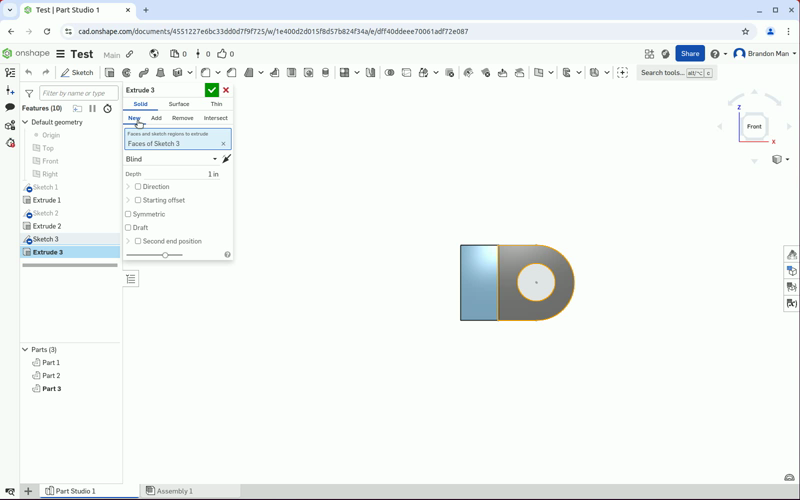
key(tab, 4)
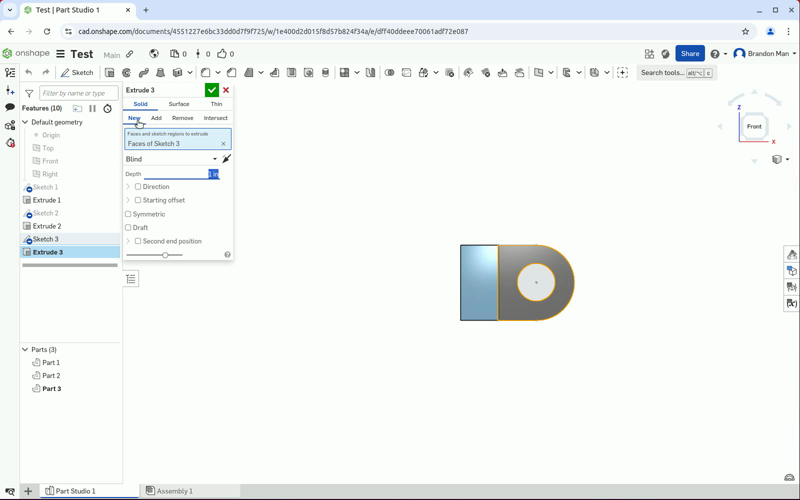
text(-7.703)
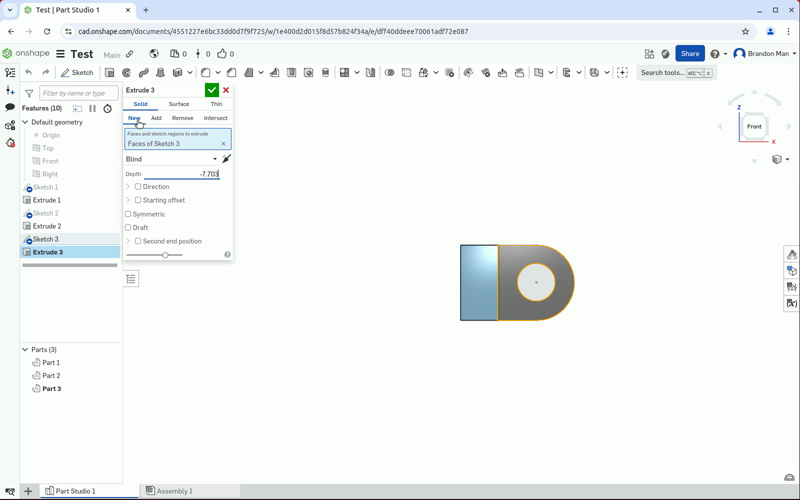
key(enter)
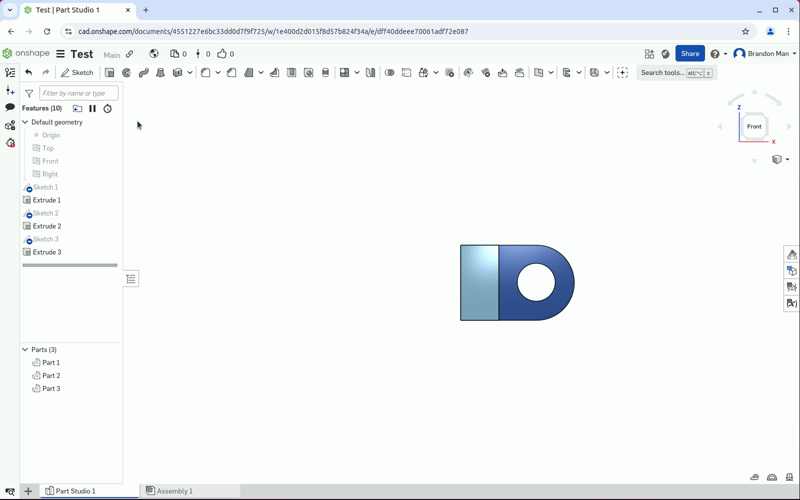
key(shift+h)
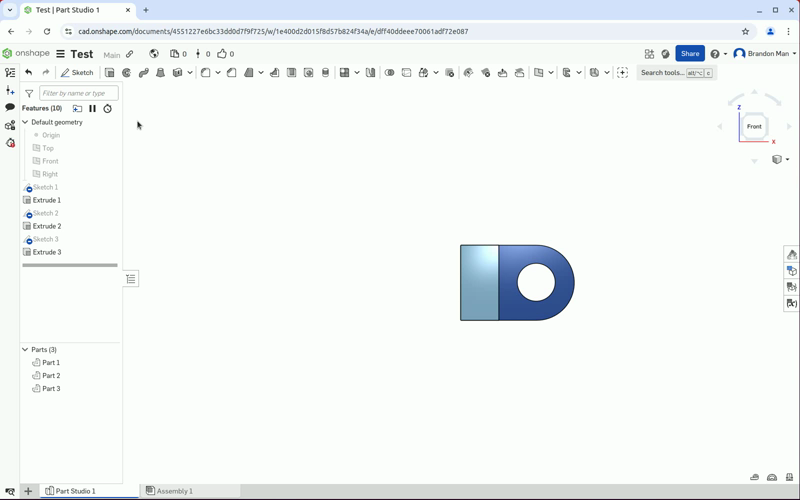
key(shift+h)
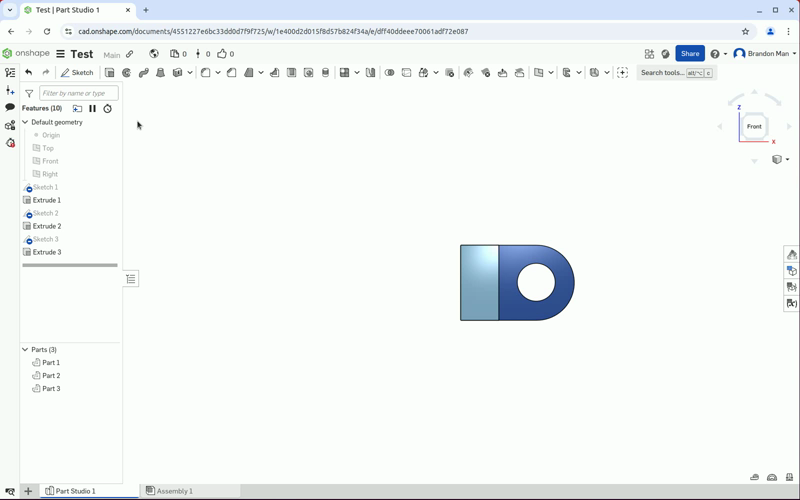
mouse_move(73, 189)
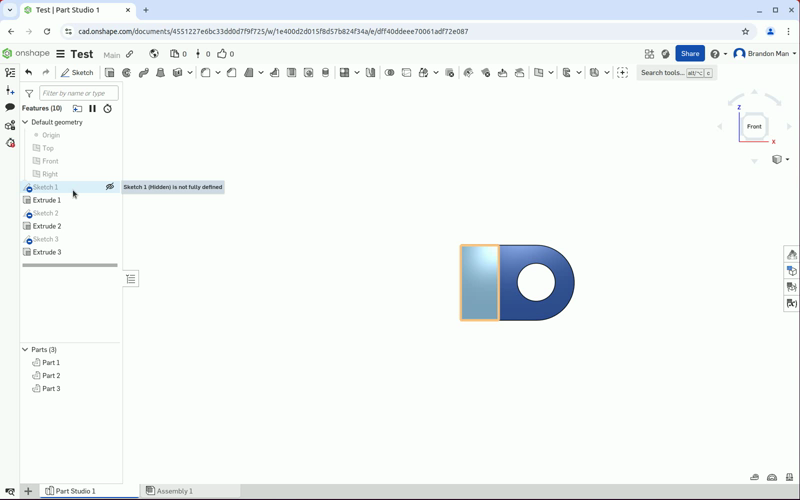
click(73, 189)
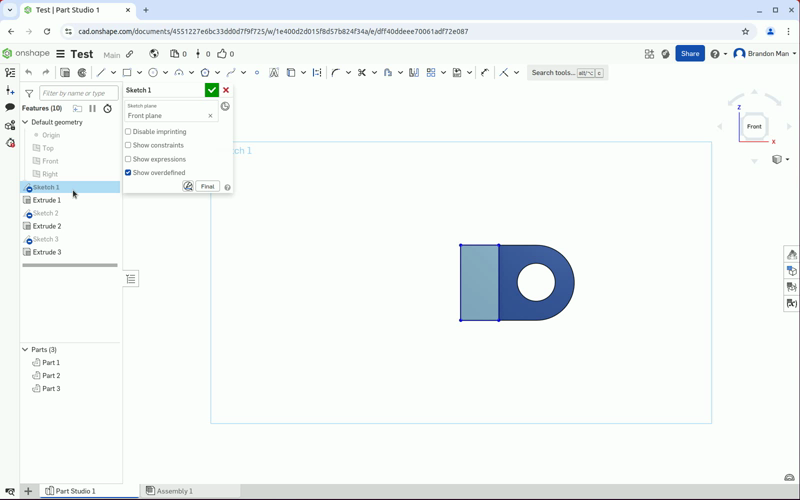
mouse_move(229, 92)
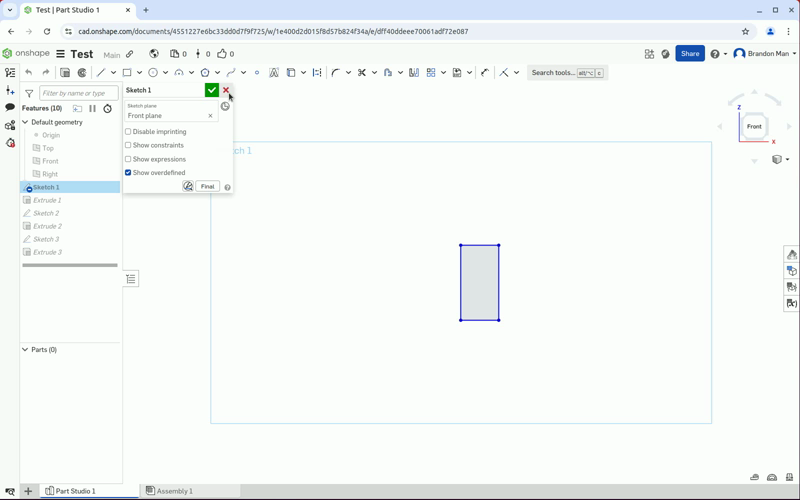
click(229, 92)
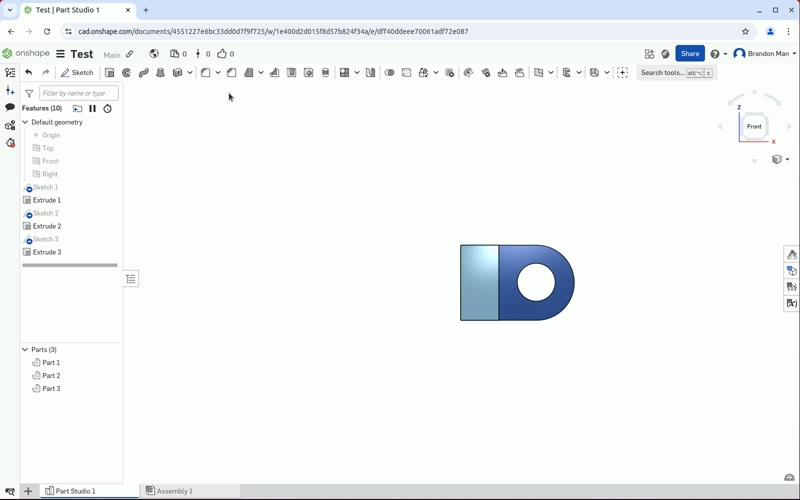
mouse_move(73, 352)
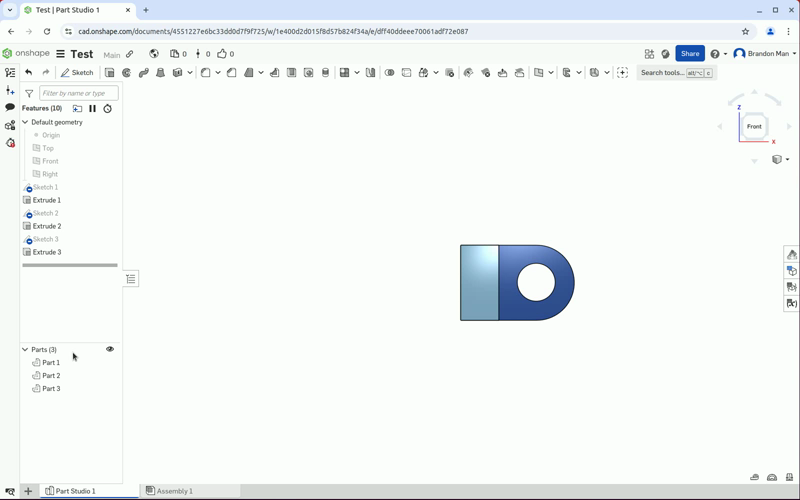
key(y)
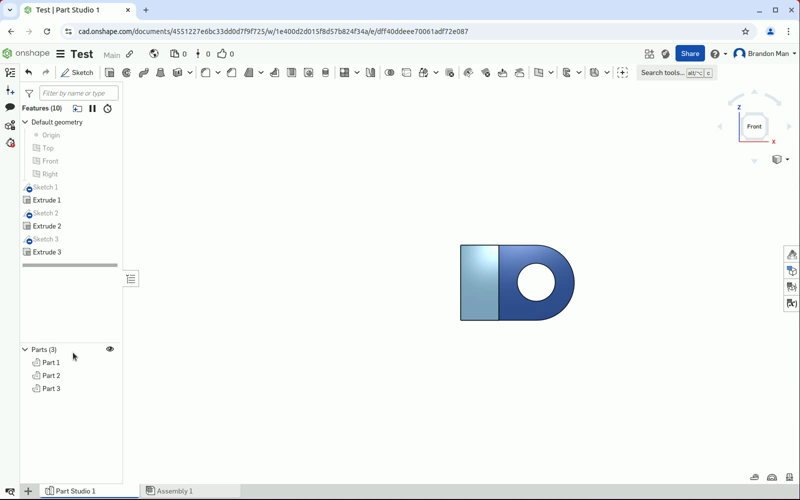
key(shift+p)
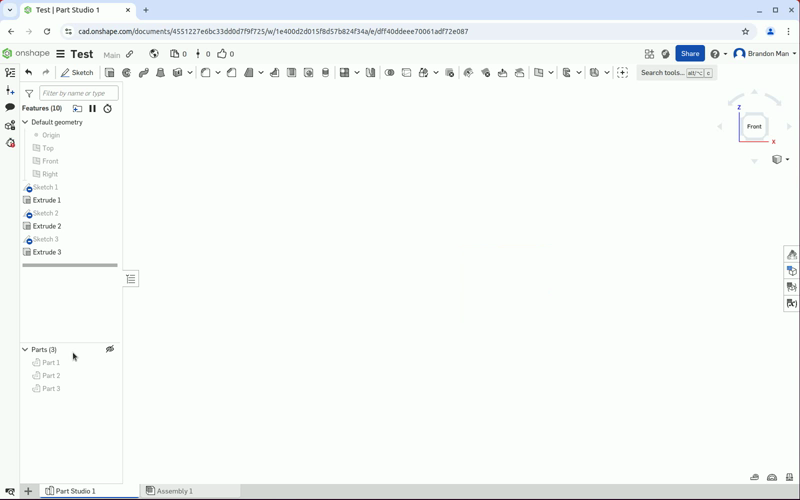
key(space)
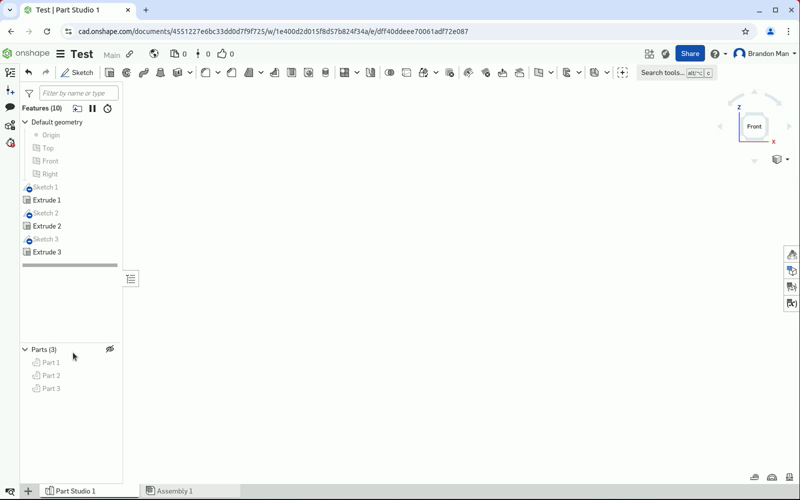
key_down(shift)
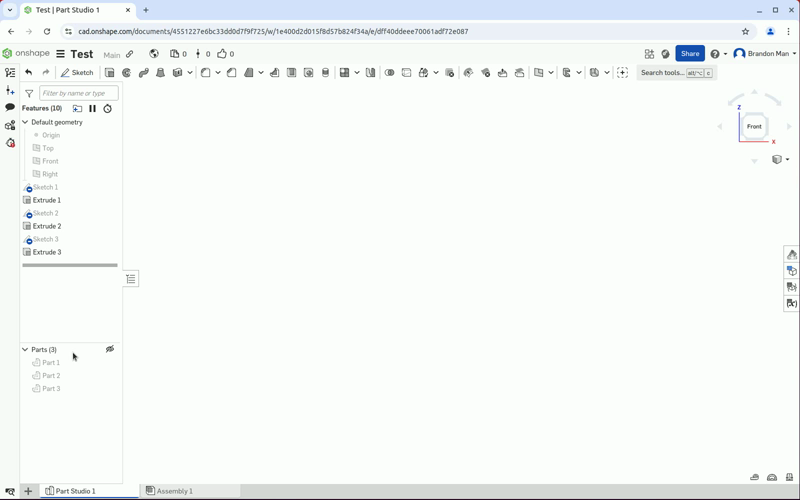
key(left)
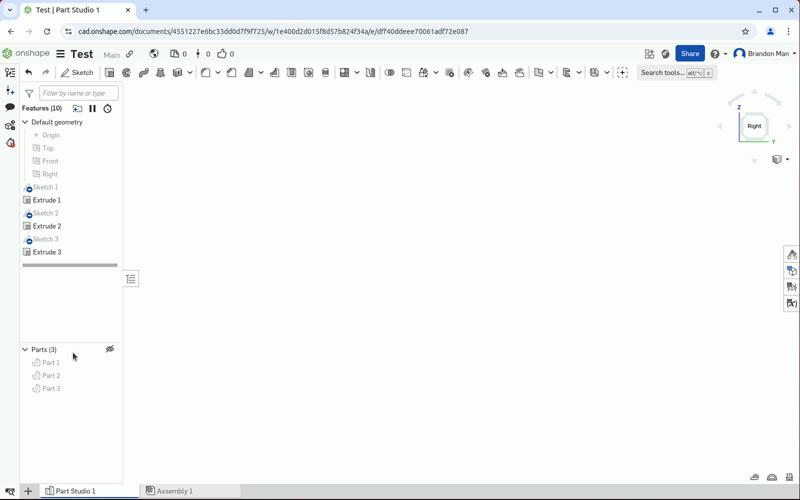
key_up(shift)
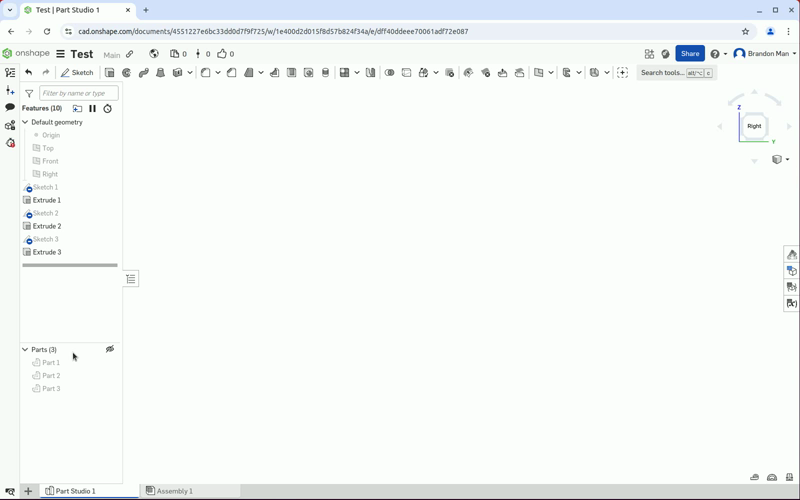
mouse_move(73, 352)
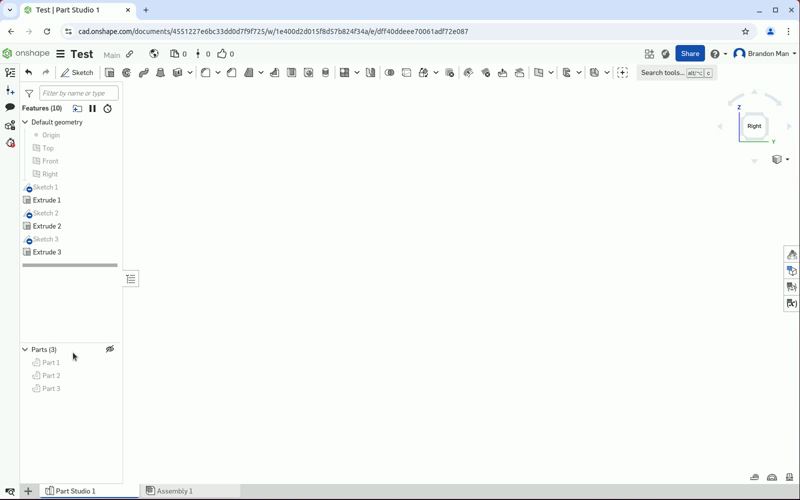
key(shift+y)
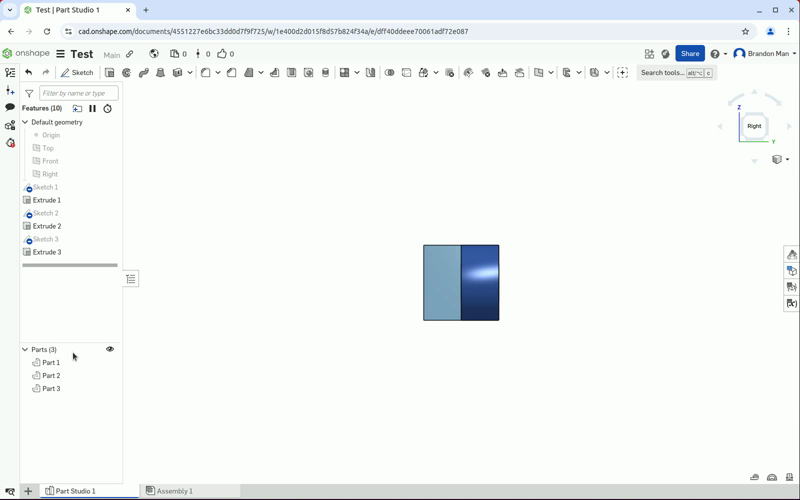
mouse_move(541, 75)
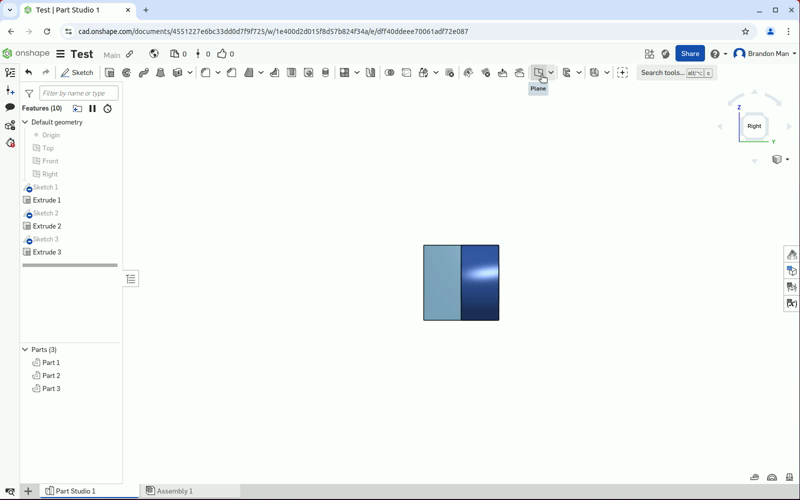
click(541, 75)
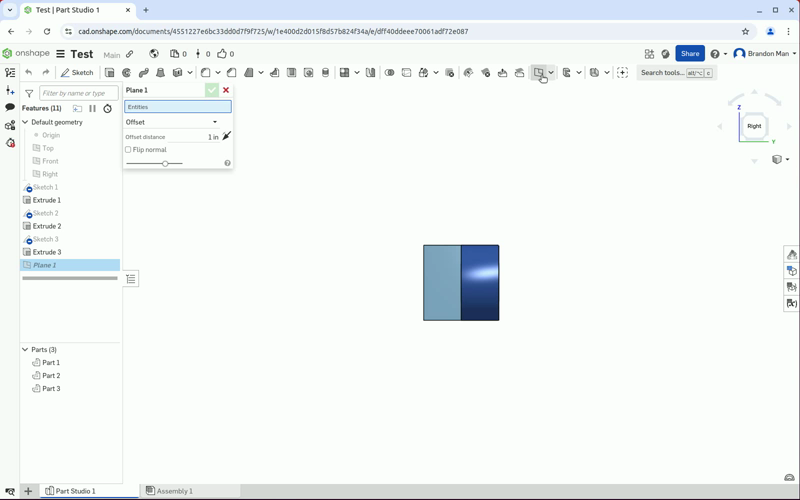
mouse_move(73, 176)
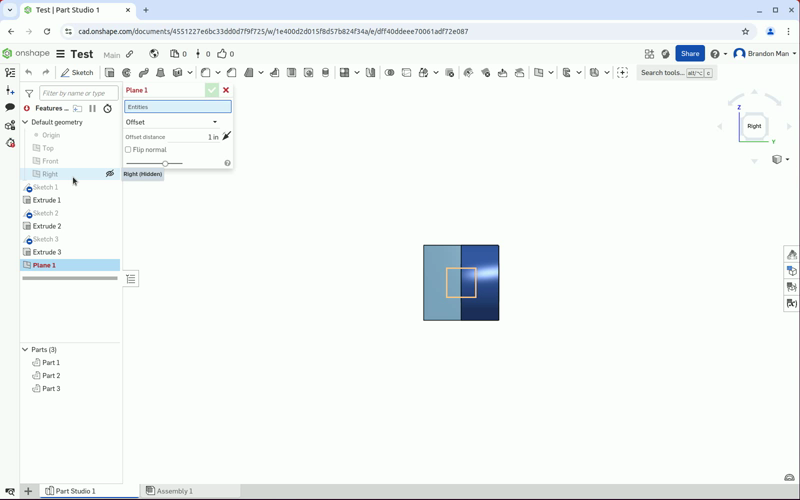
click(73, 176)
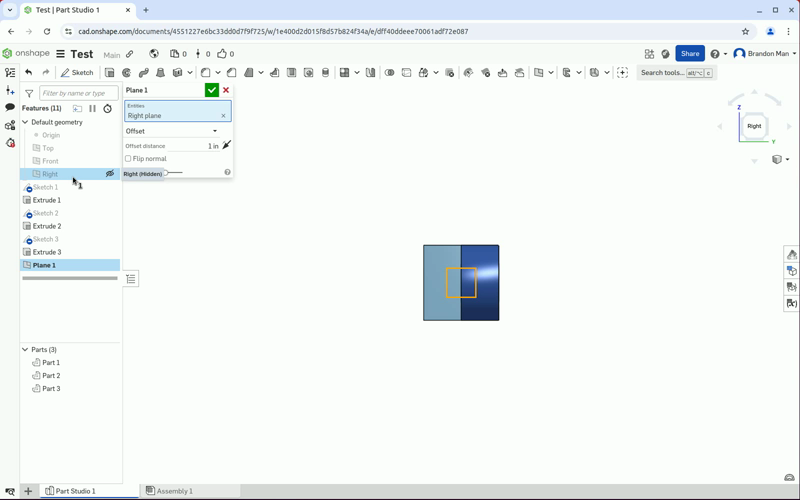
key(tab, 2)
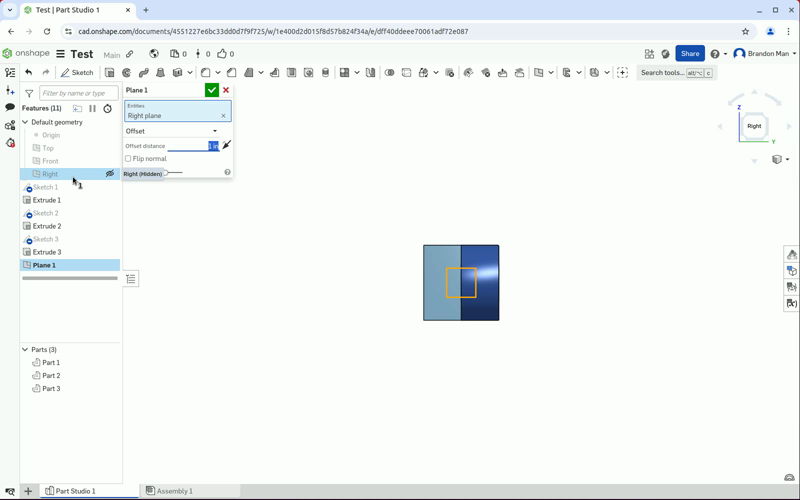
text(7.703)
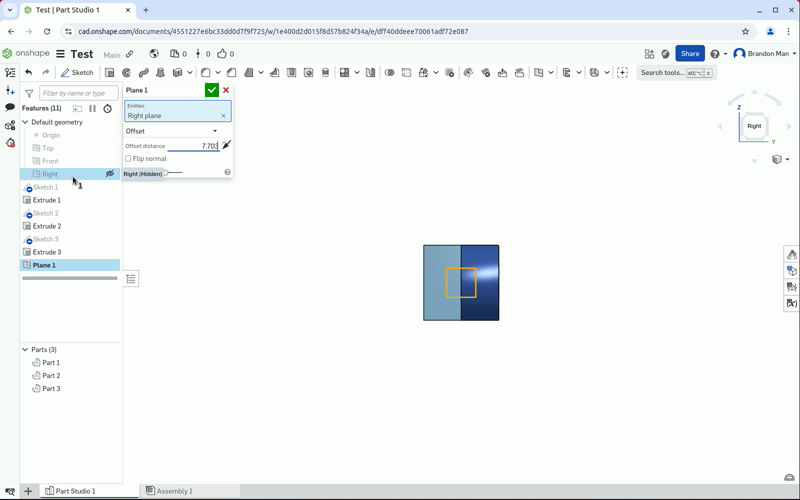
key(enter, 2)
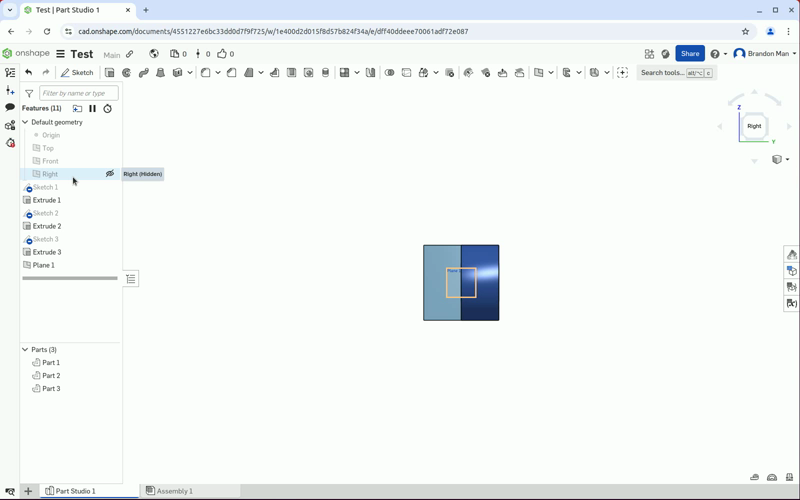
key(shift+s)
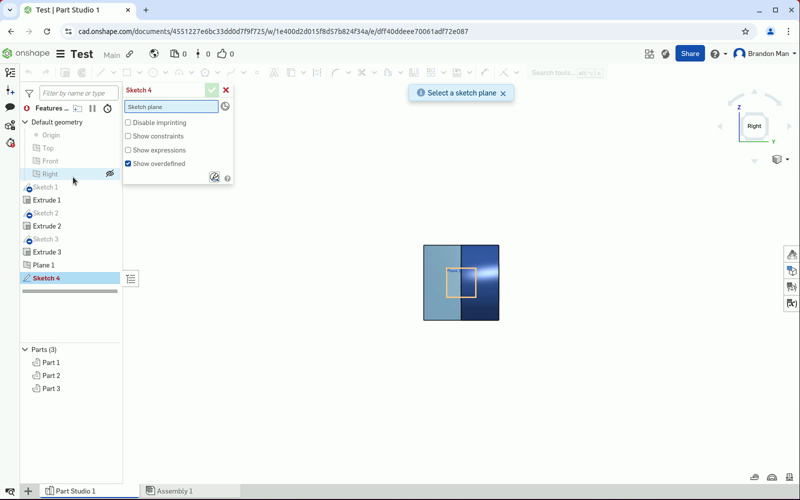
mouse_move(73, 267)
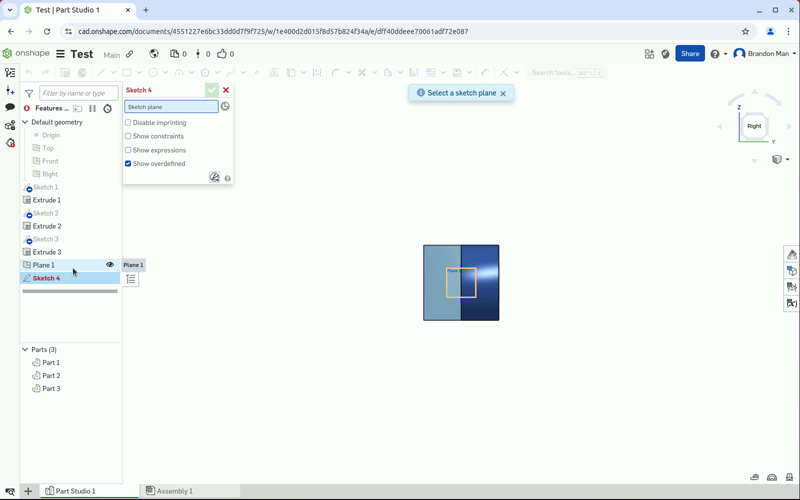
click(73, 267)
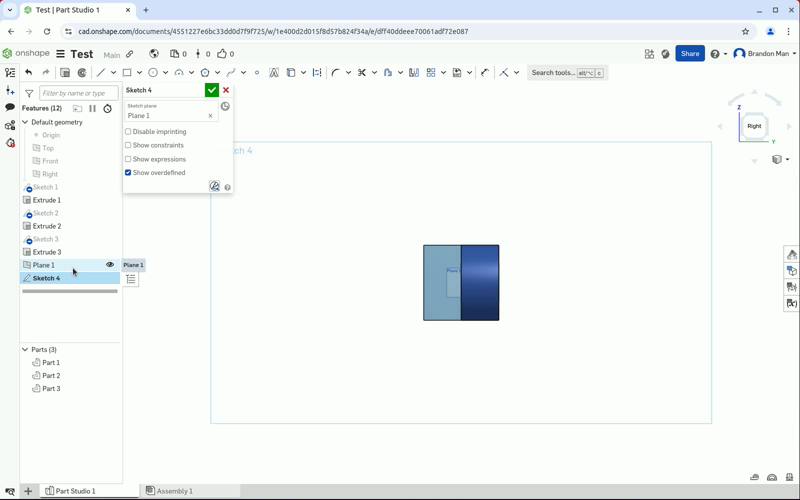
mouse_move(73, 352)
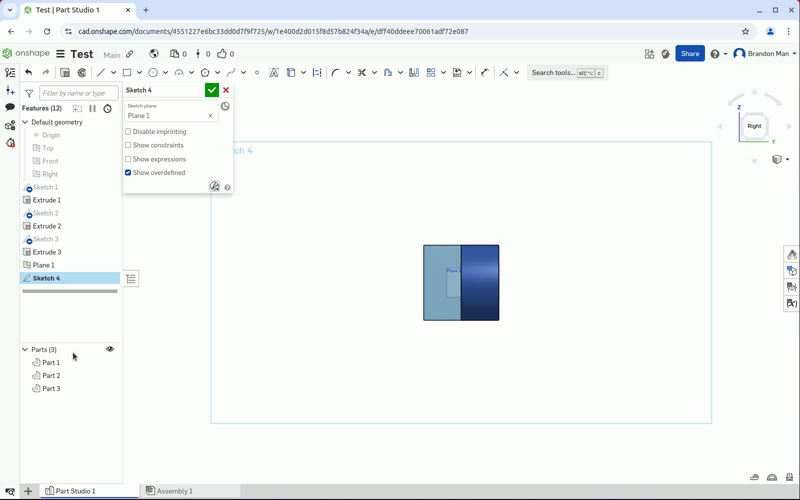
key(y)
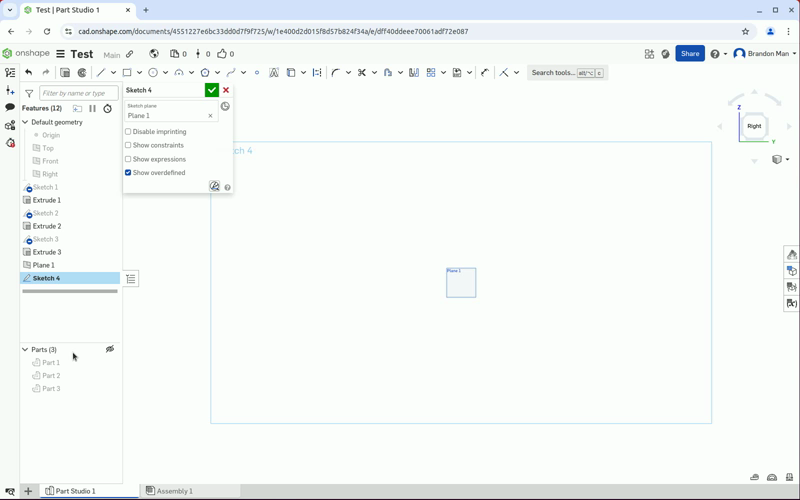
key(l)
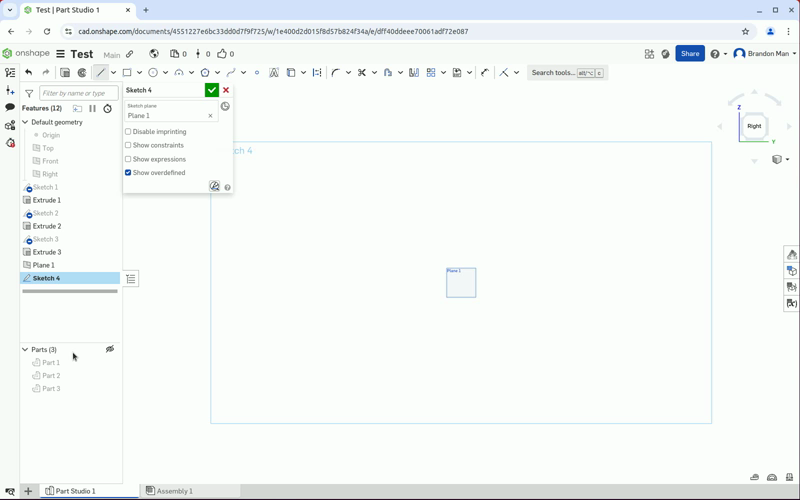
key_down(shift)
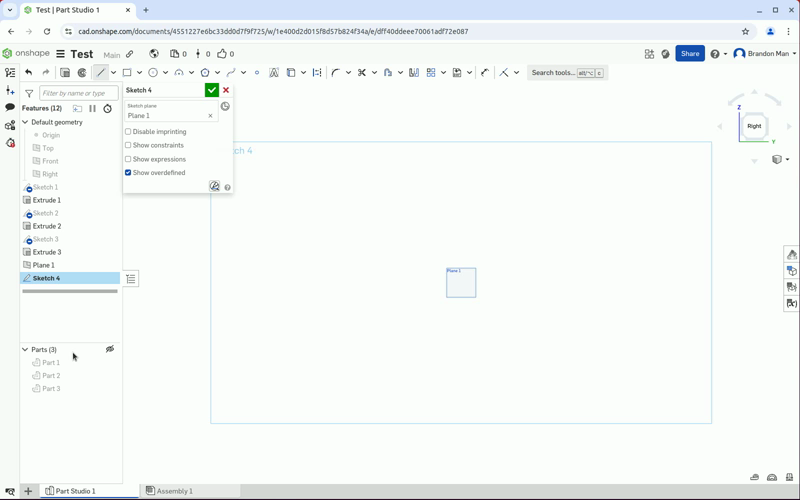
mouse_move(423, 301)
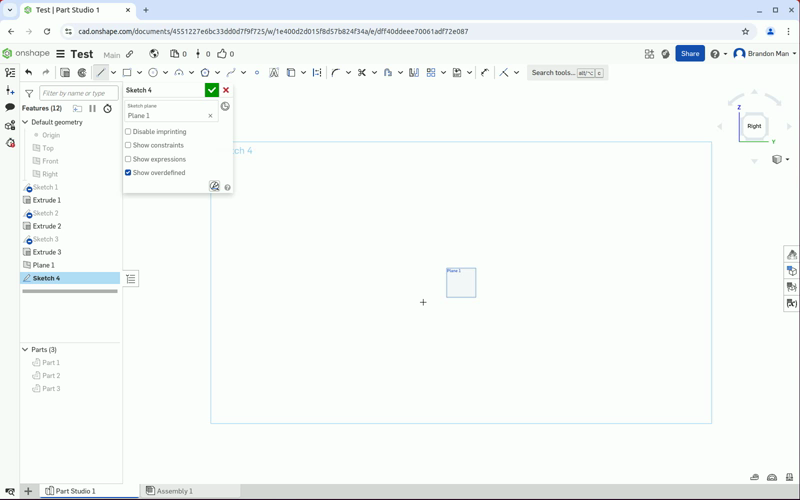
click(423, 301)
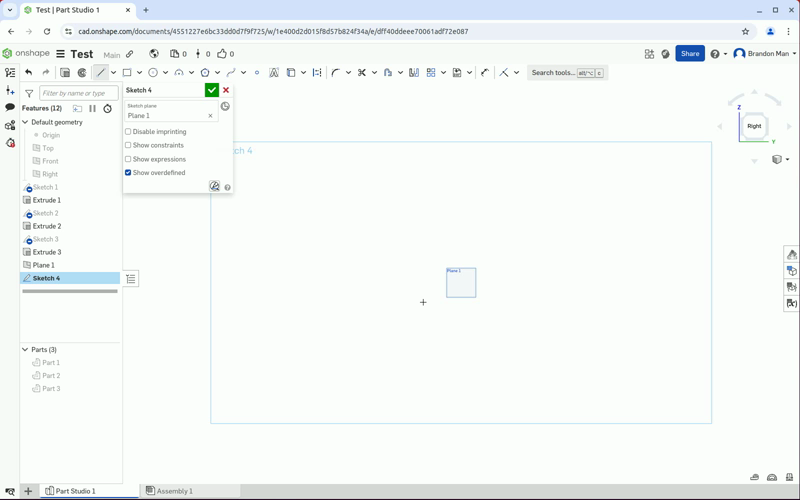
key_up(shift)
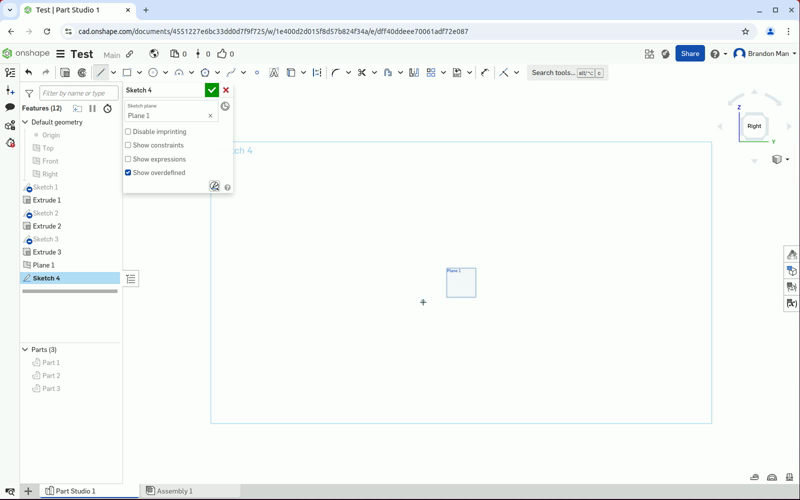
key_down(shift)
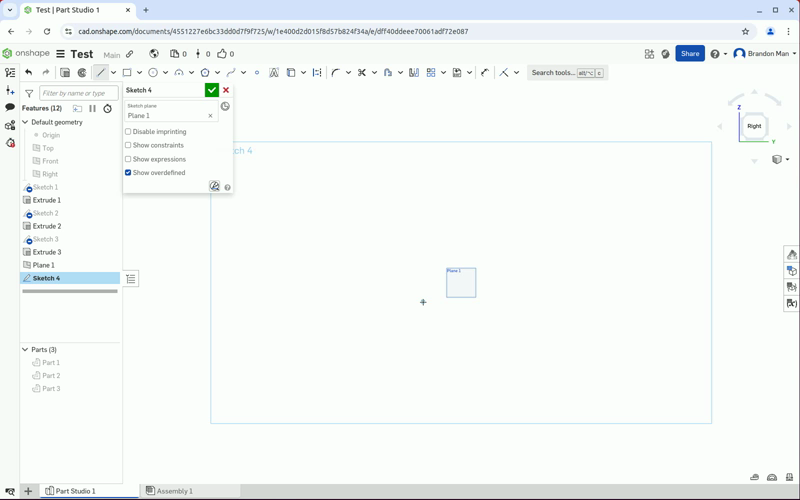
mouse_move(453, 301)
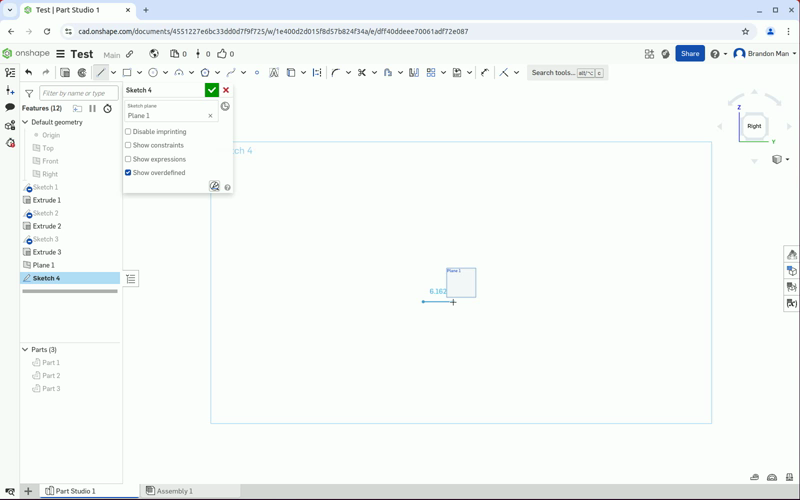
mouse_move(442, 301)
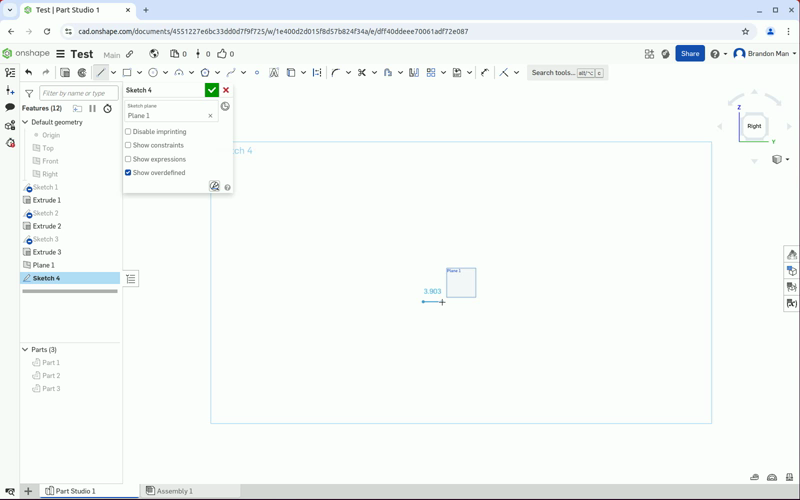
click(442, 301)
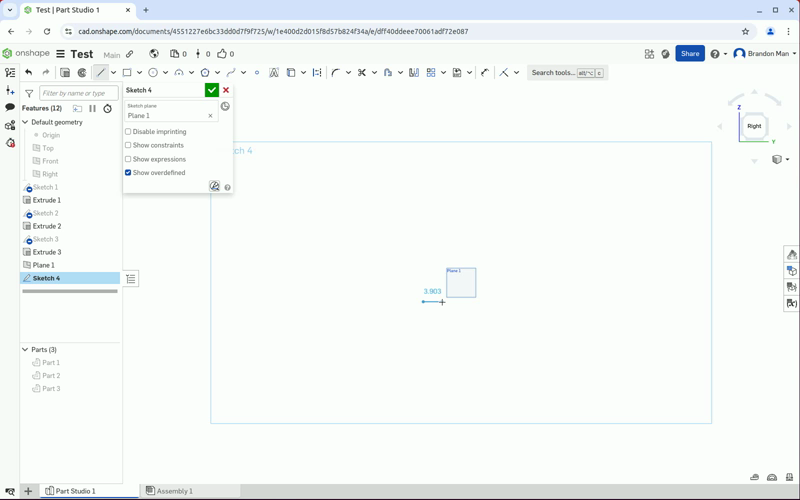
key_up(shift)
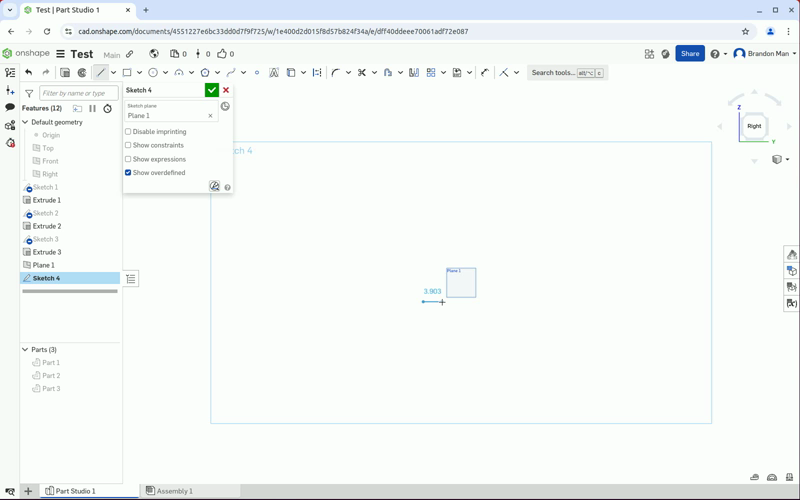
key_down(shift)
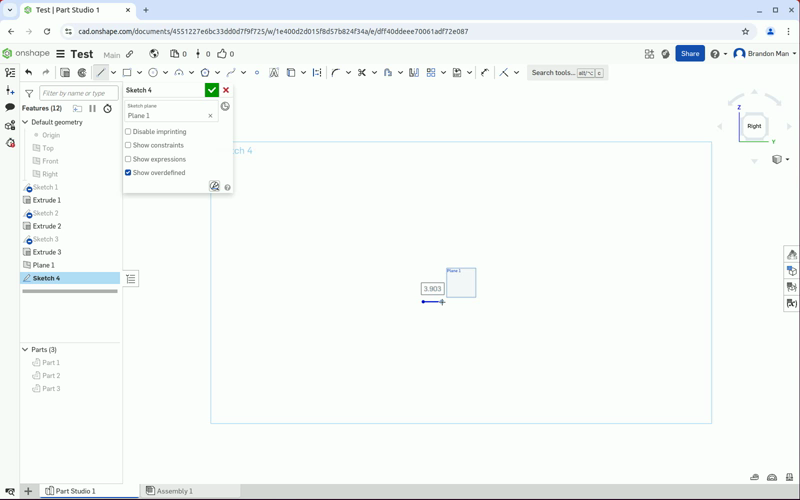
mouse_move(472, 301)
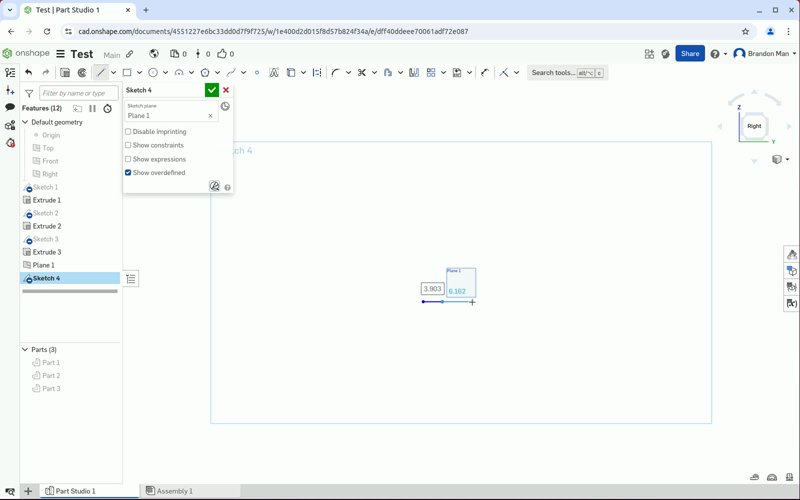
mouse_move(442, 263)
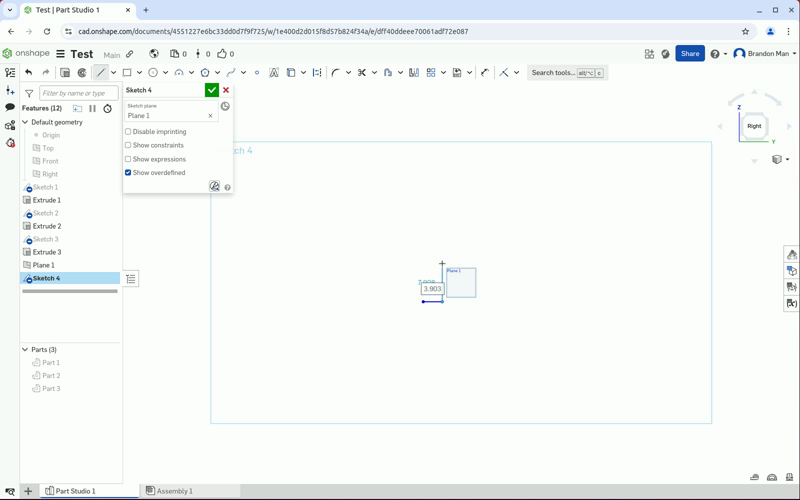
click(442, 263)
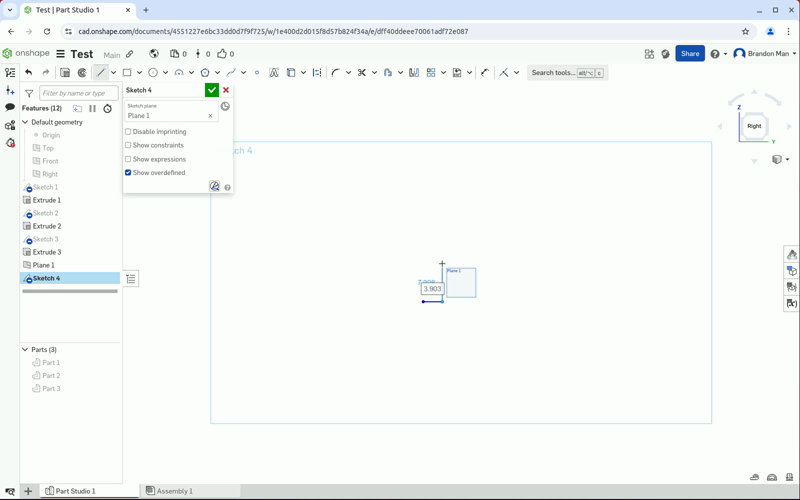
key_up(shift)
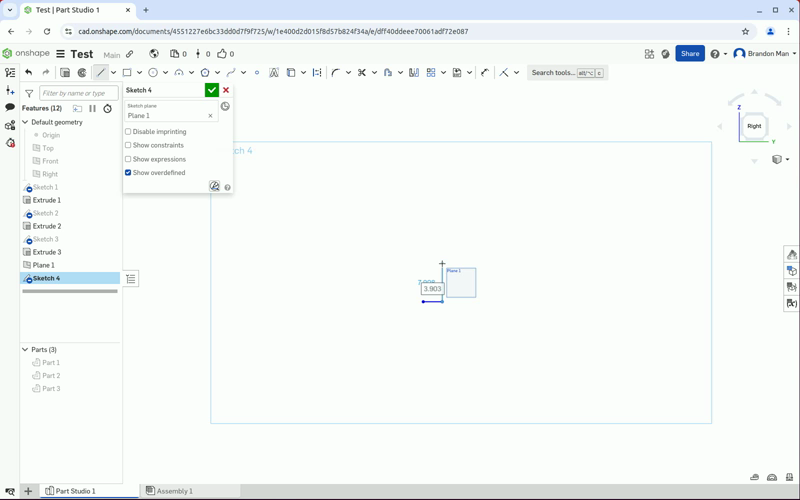
key_down(shift)
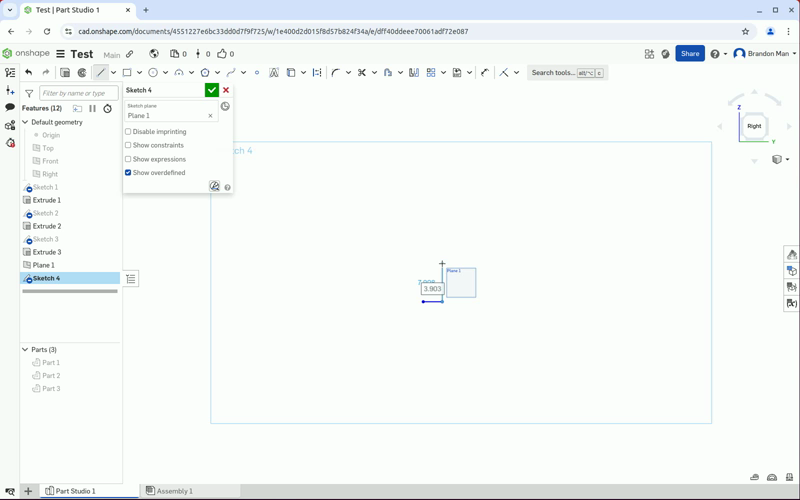
mouse_move(472, 263)
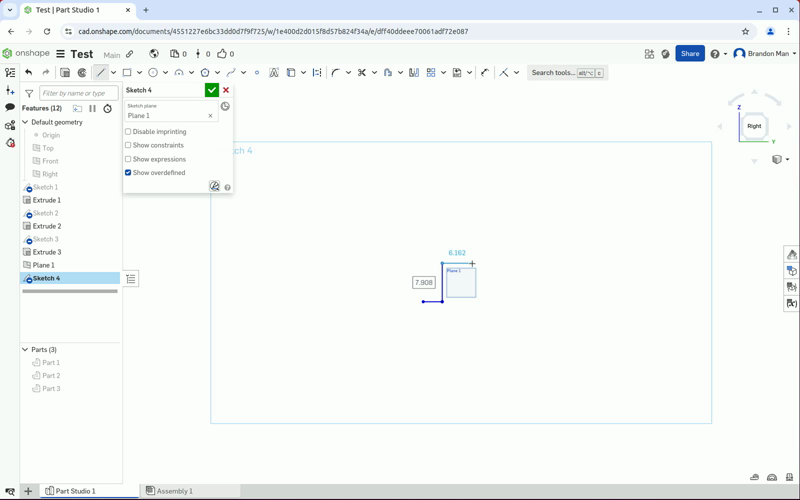
mouse_move(423, 263)
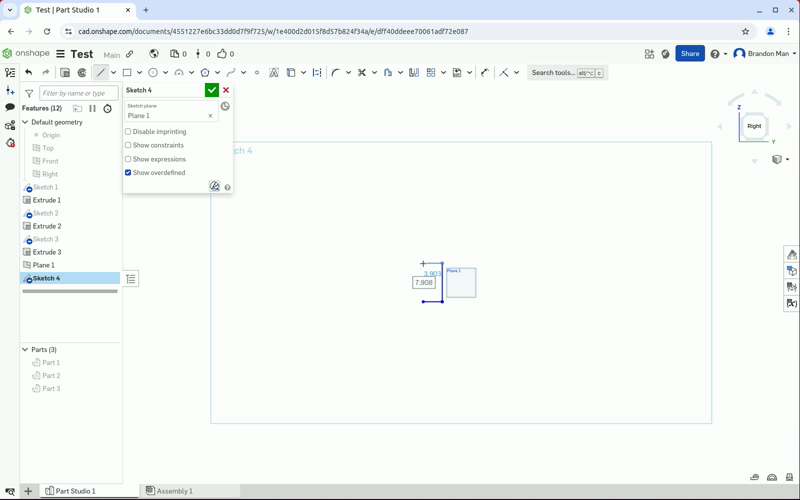
click(423, 263)
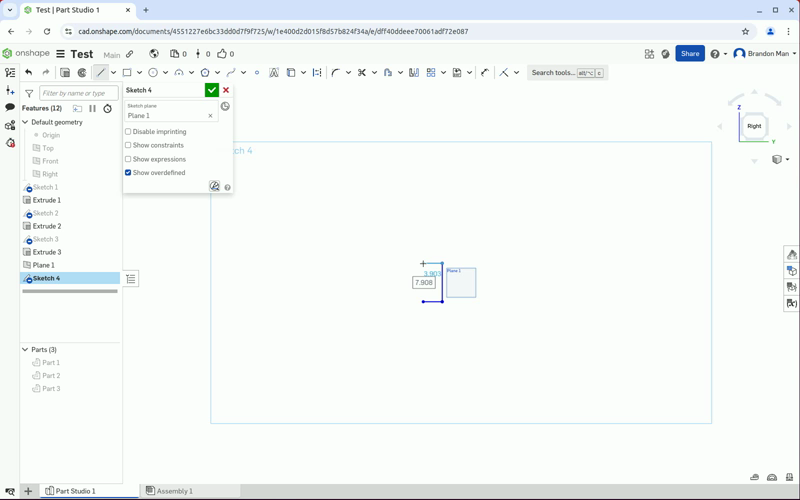
key_up(shift)
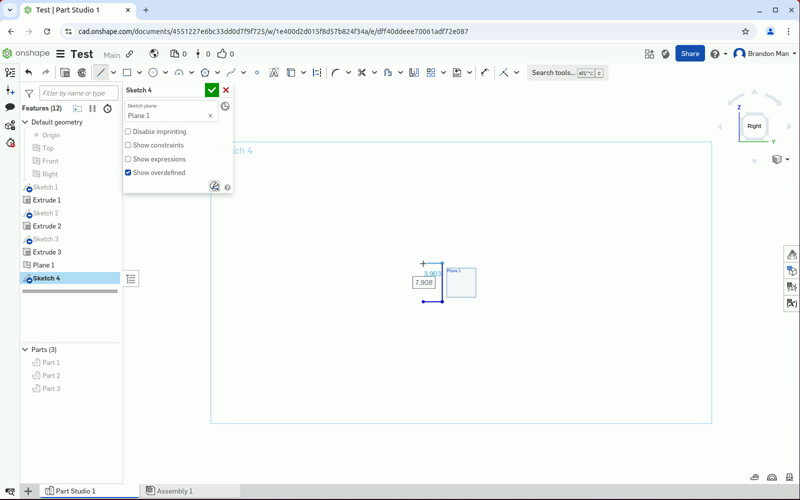
mouse_move(453, 263)
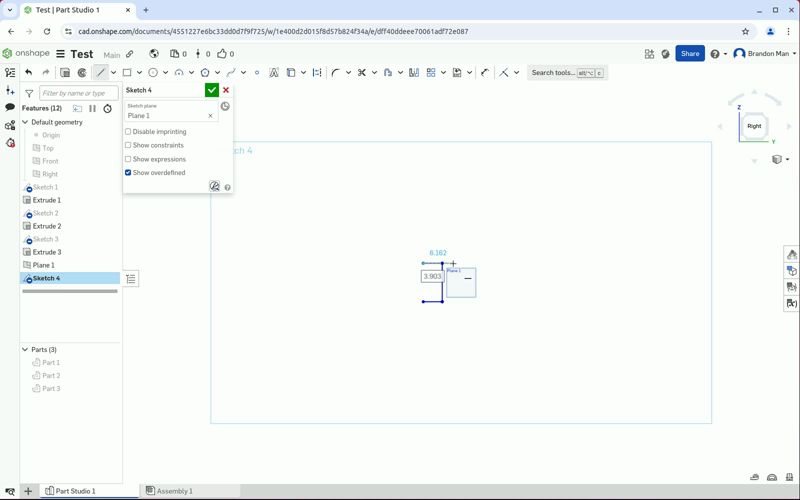
key_down(shift)
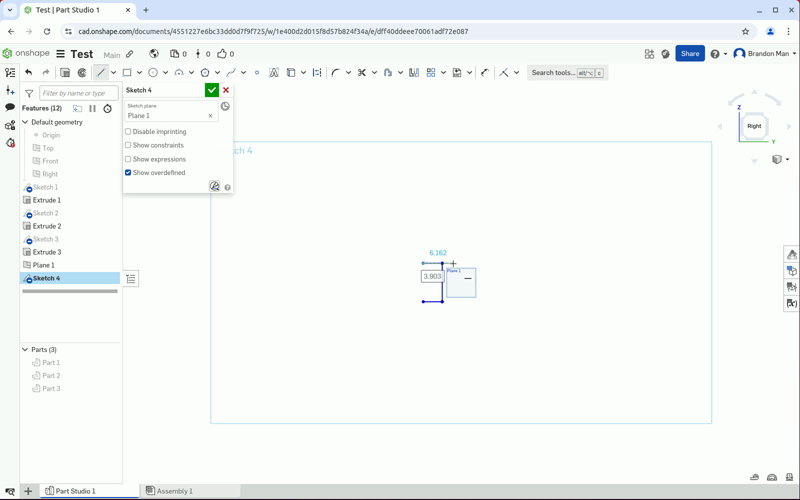
mouse_move(423, 301)
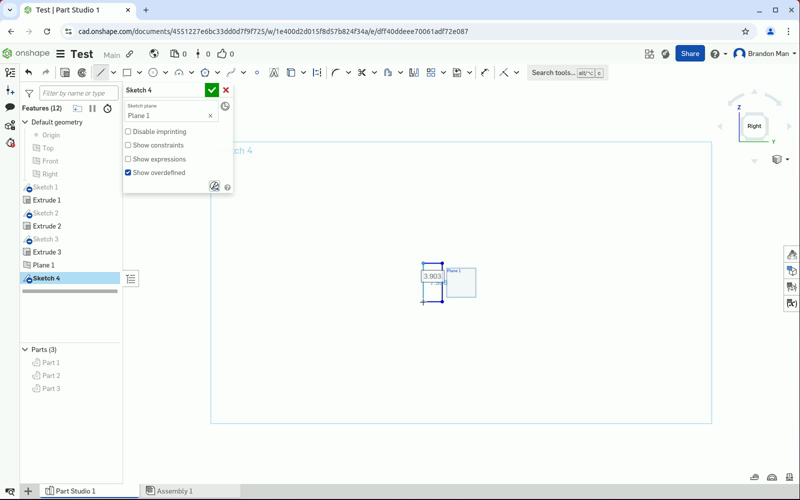
key_up(shift)
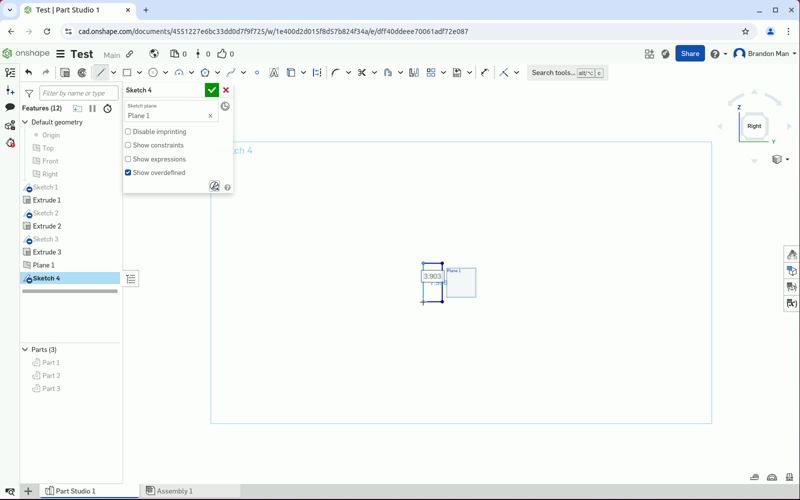
click(423, 301)
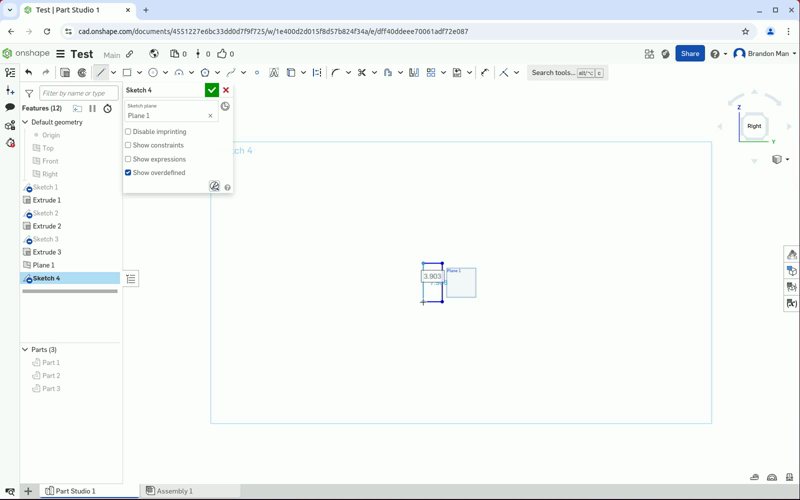
key(esc)
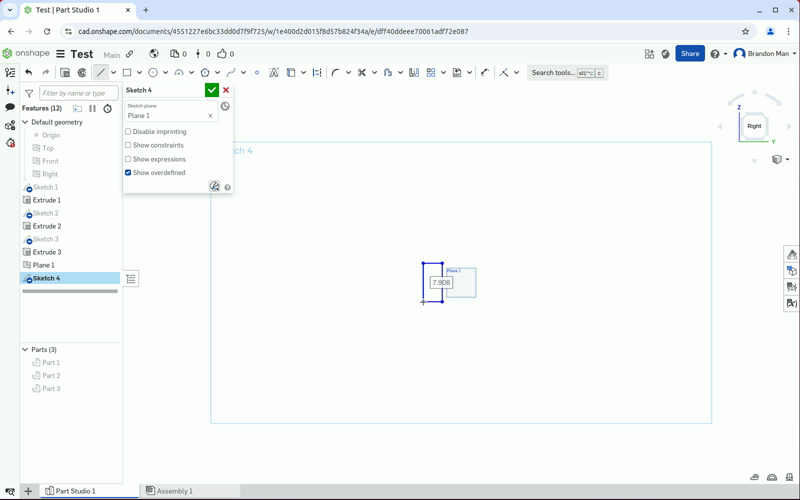
mouse_move(432, 293)
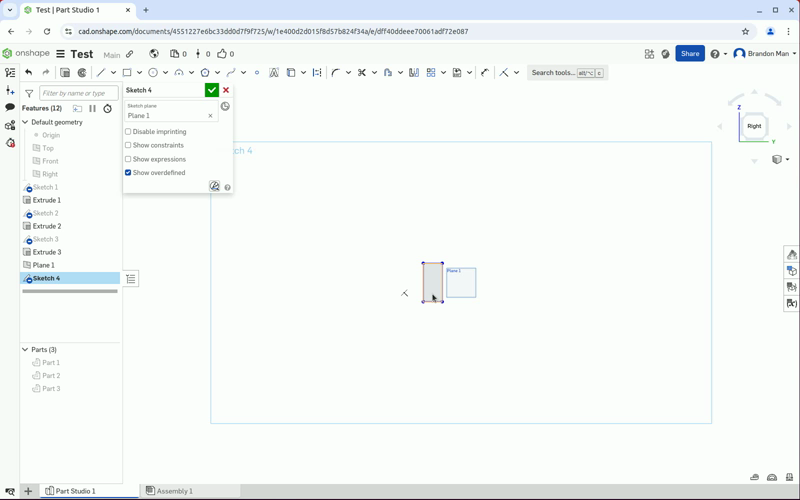
scroll(6)
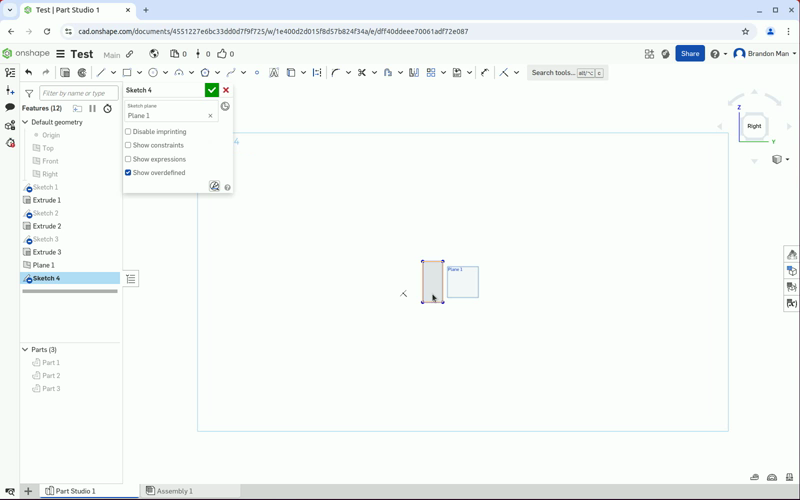
scroll(6)
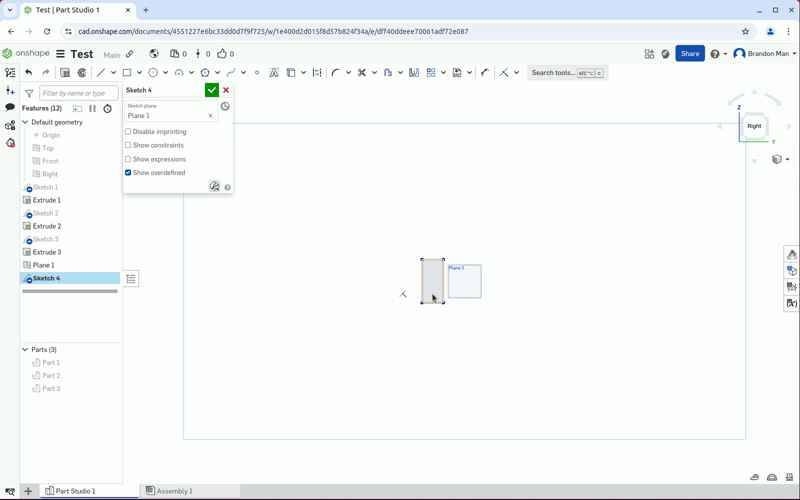
scroll(6)
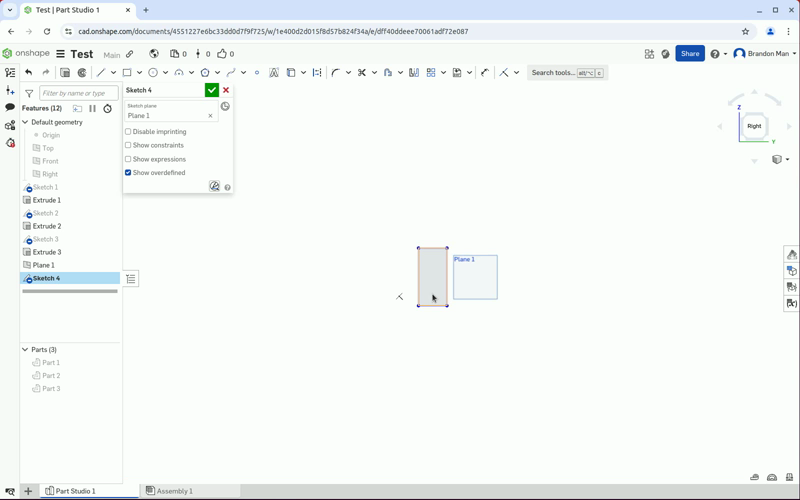
scroll(6)
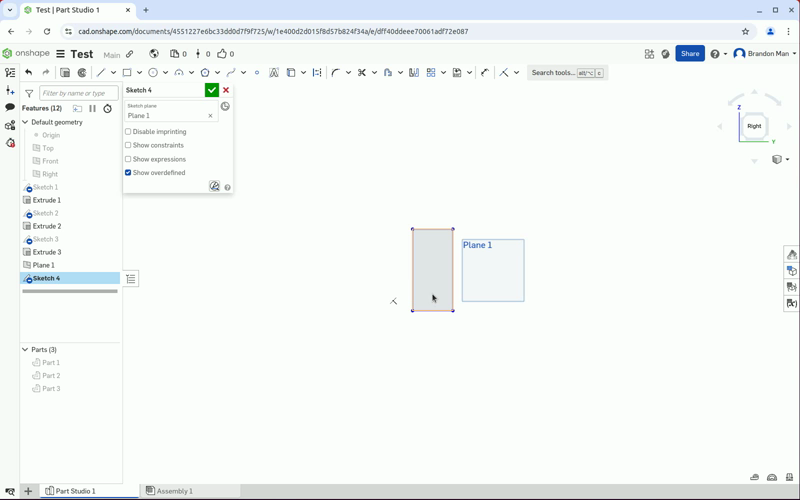
scroll(6)
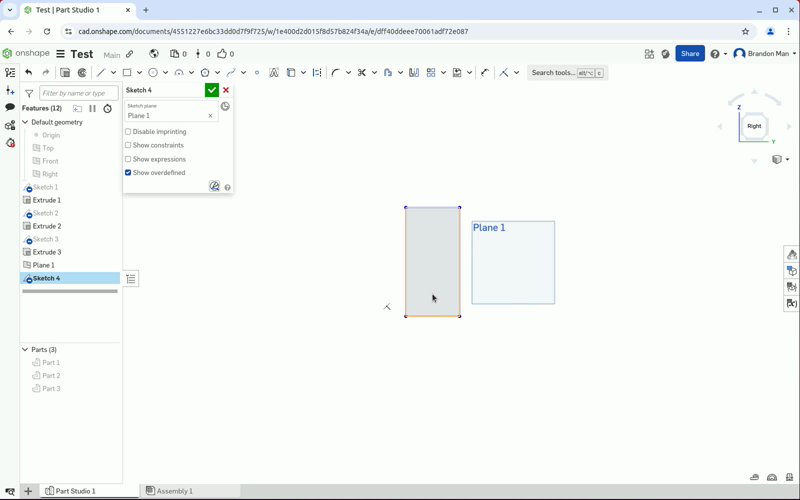
scroll(6)
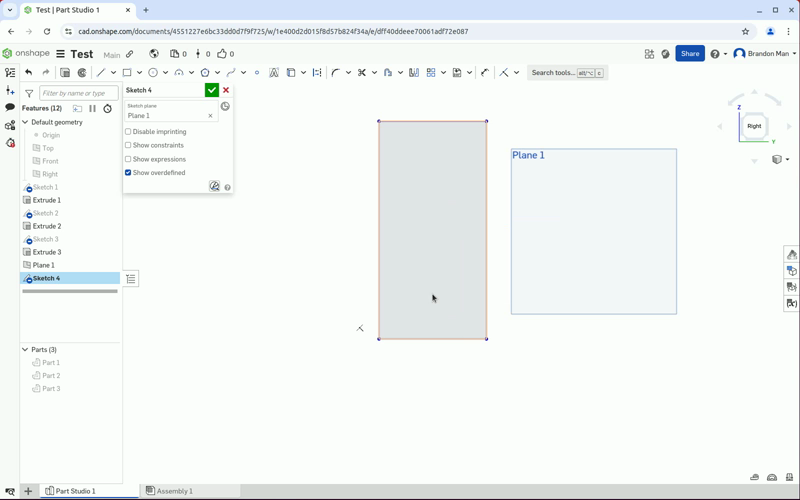
scroll(6)
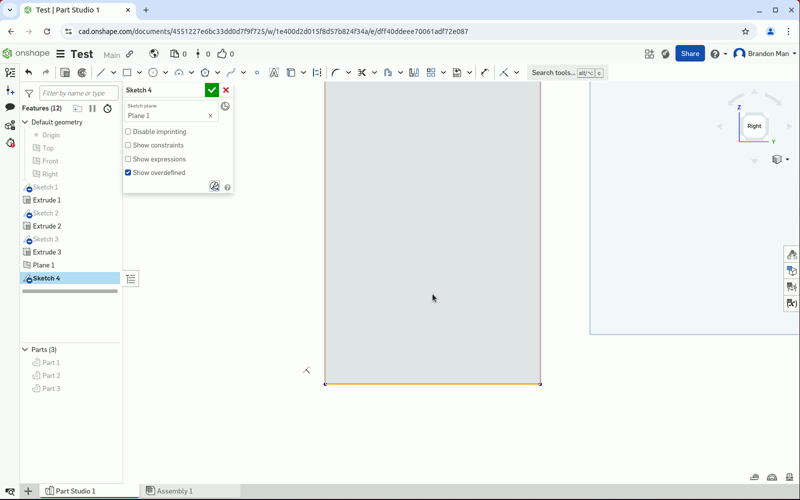
click(432, 293)
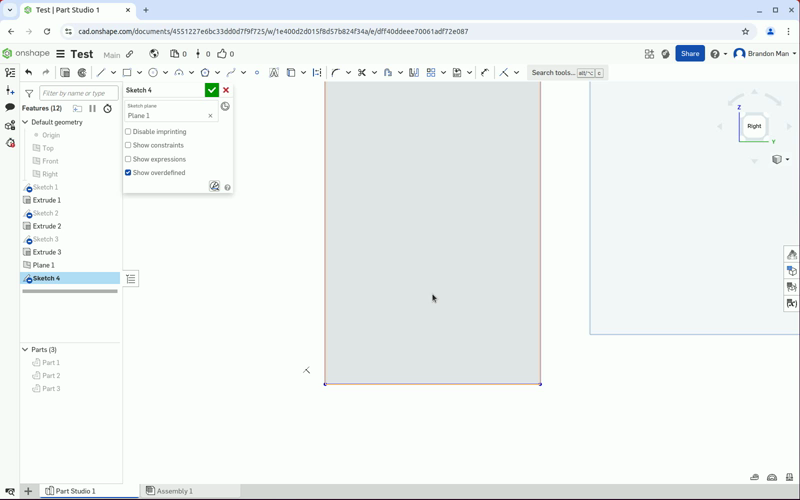
scroll(-6)
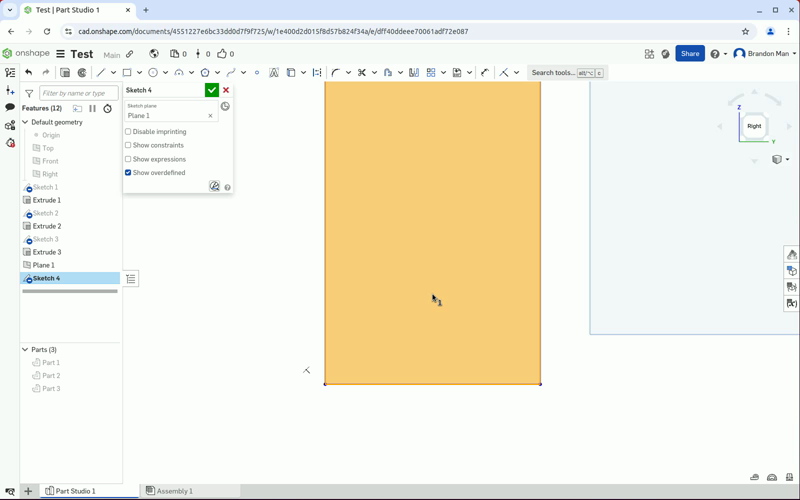
scroll(-6)
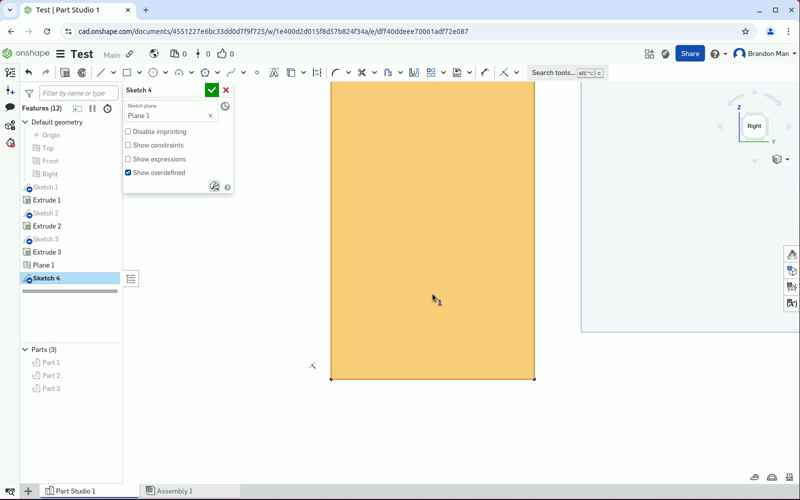
scroll(-6)
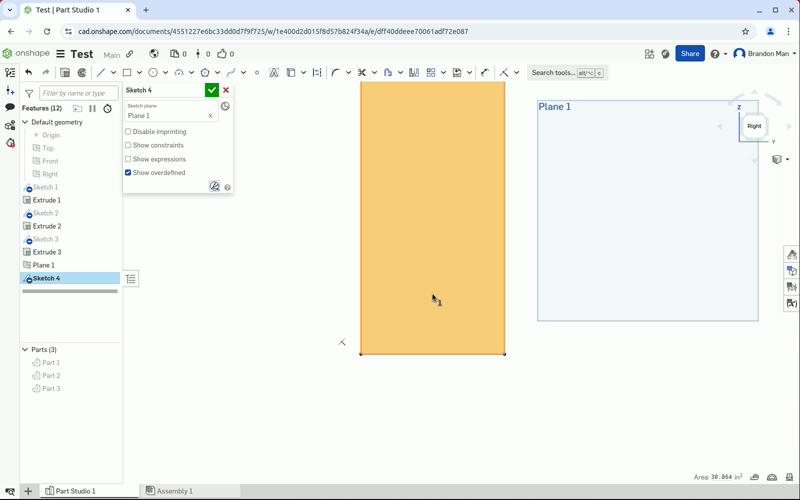
scroll(-6)
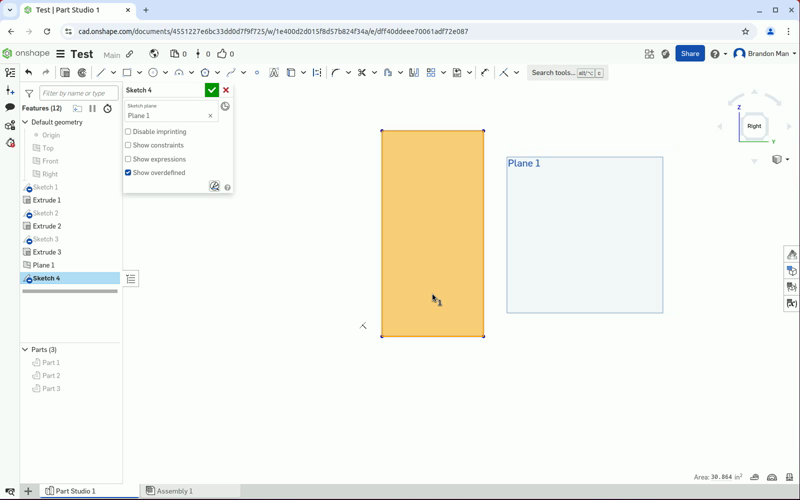
scroll(-6)
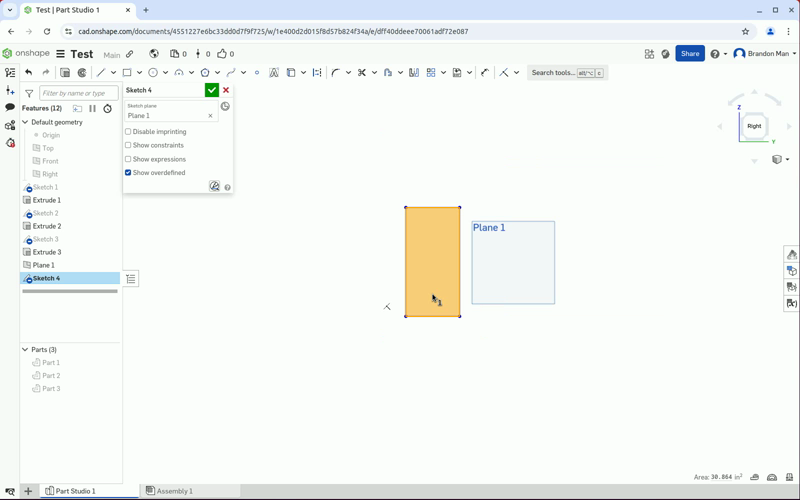
scroll(-6)
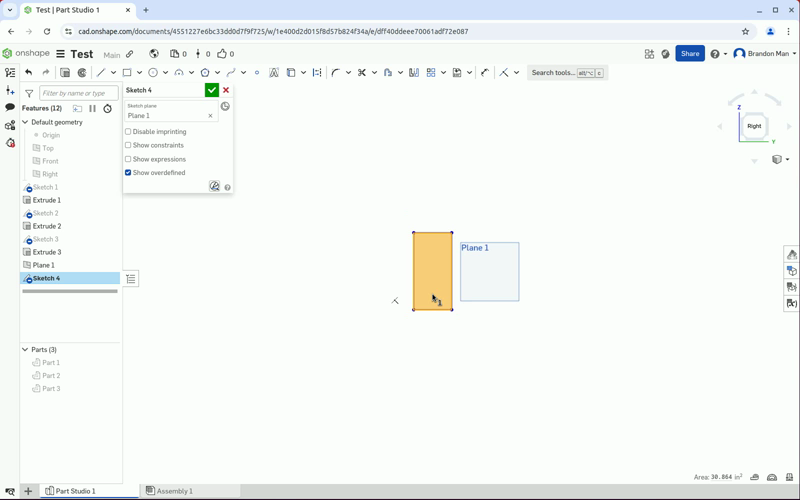
scroll(-6)
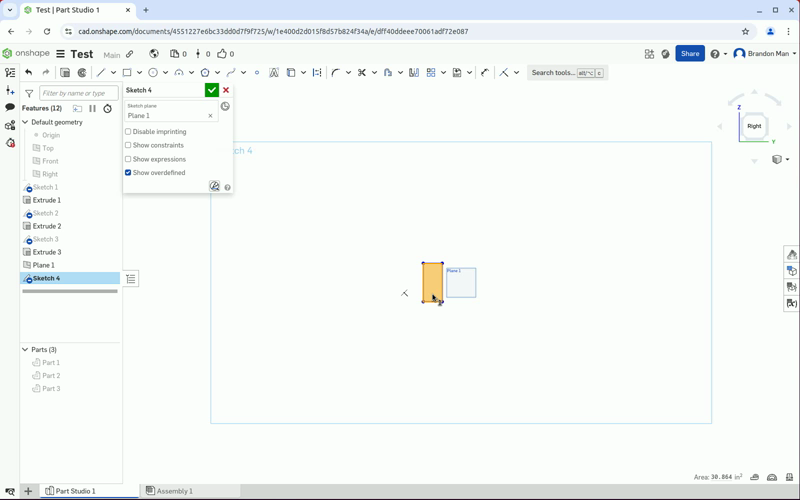
mouse_move(73, 352)
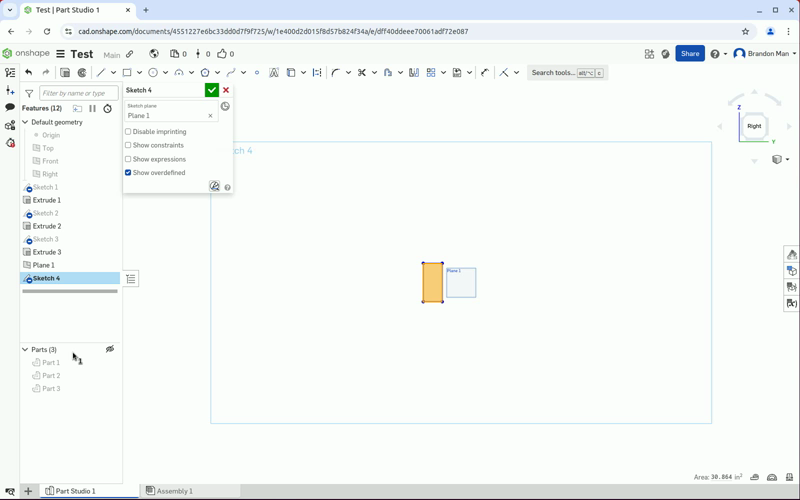
key(shift+y)
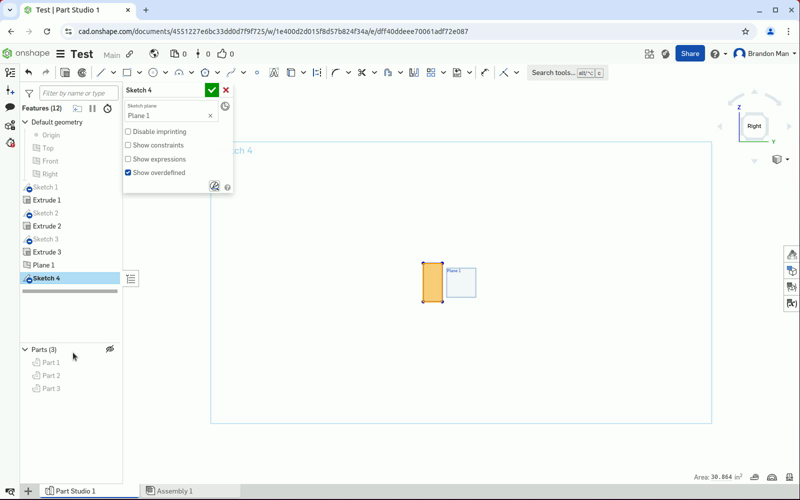
key(shift+e)
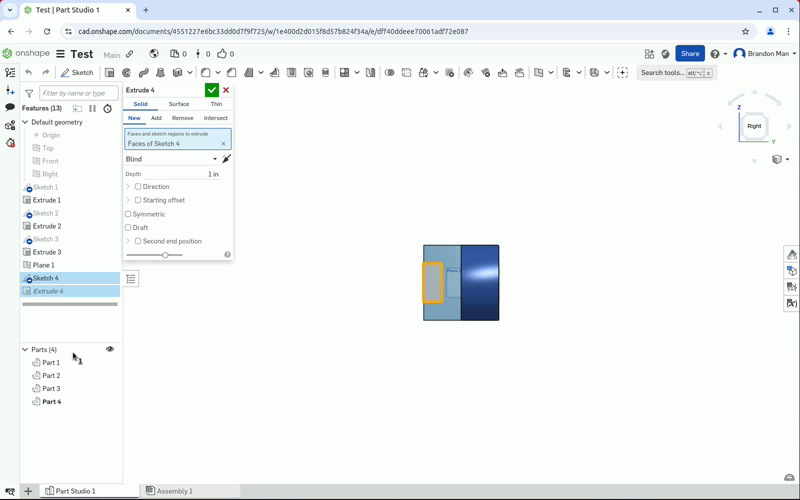
mouse_move(143, 106)
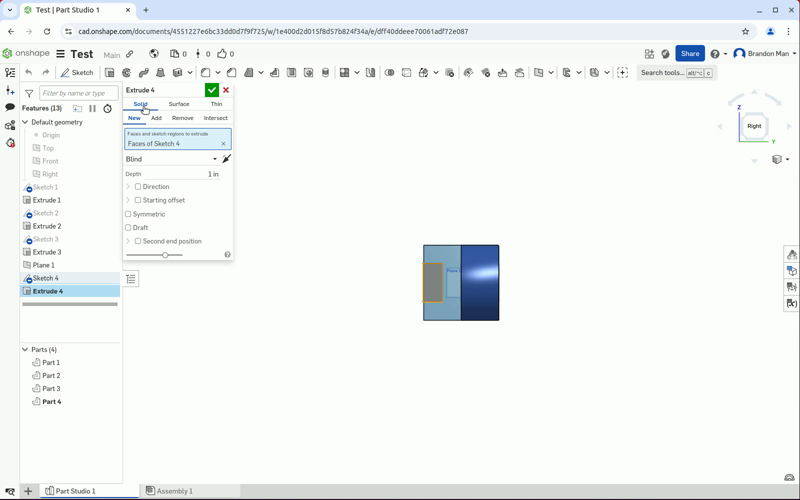
click(143, 106)
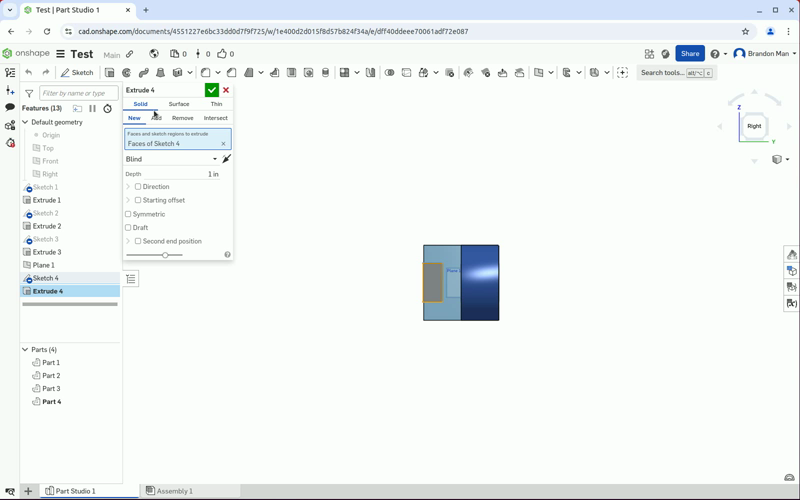
mouse_move(186, 120)
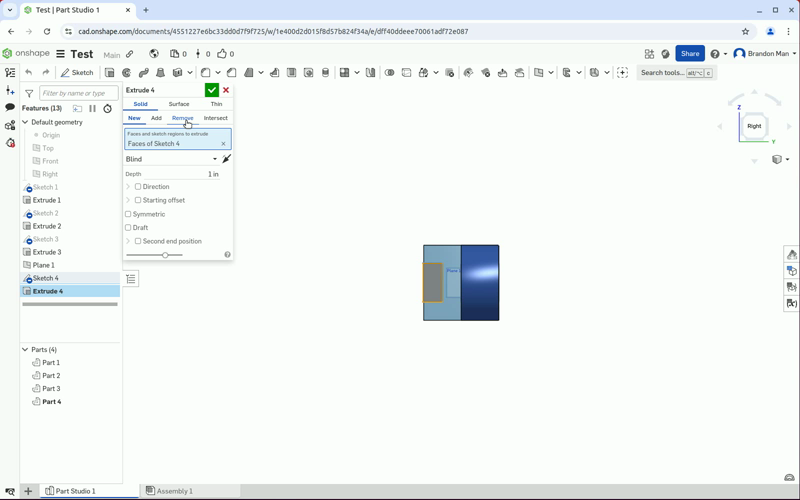
click(186, 120)
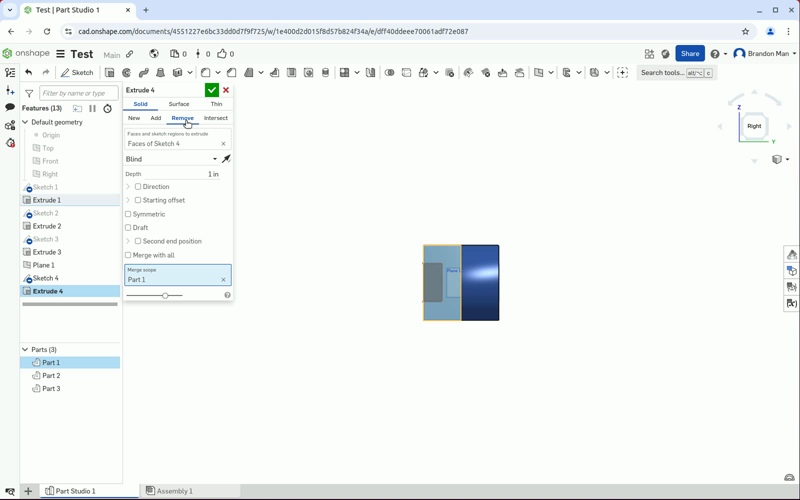
key(tab, 4)
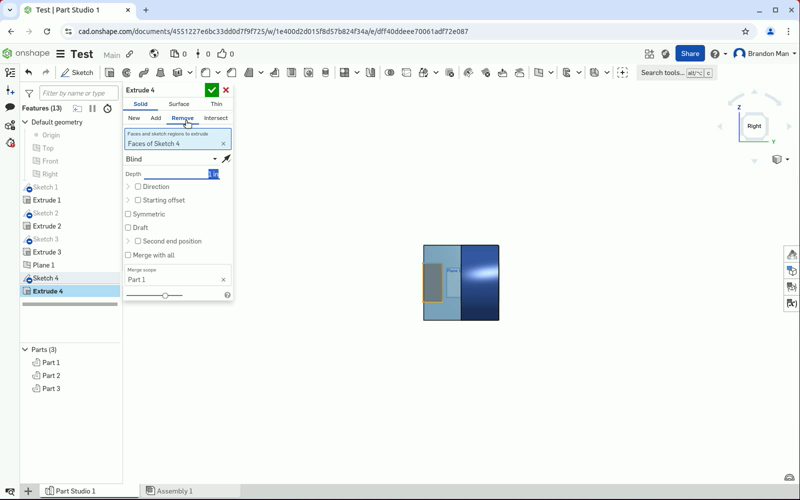
text(15.405)
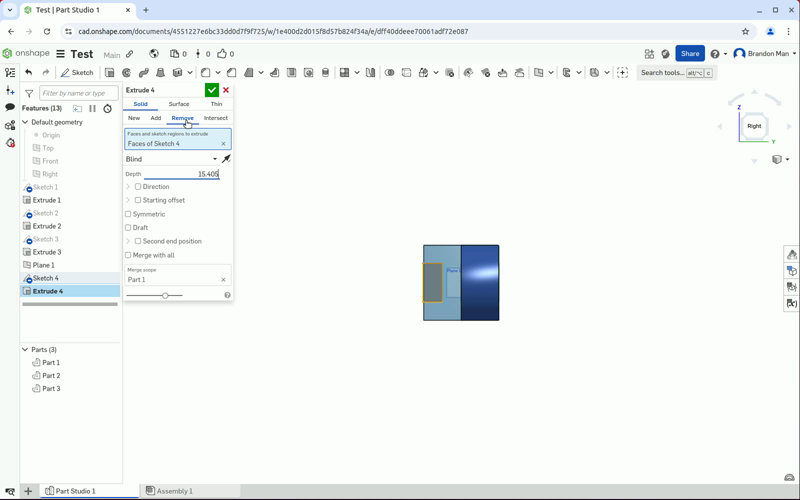
key(tab, 6)
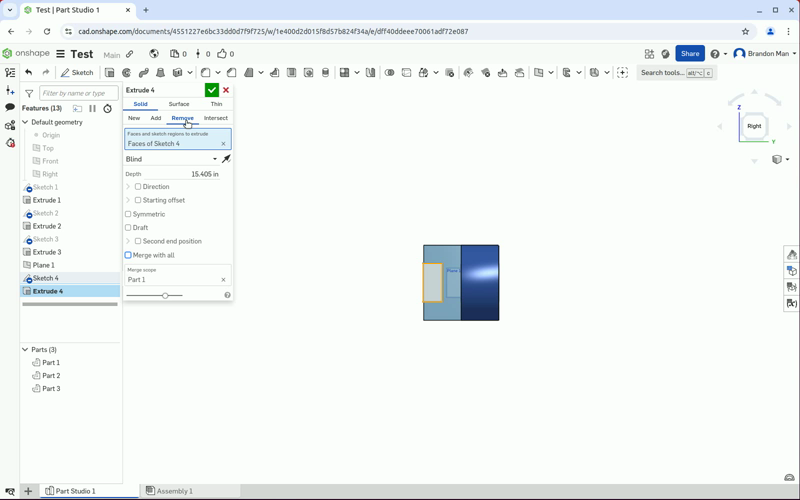
key(space)
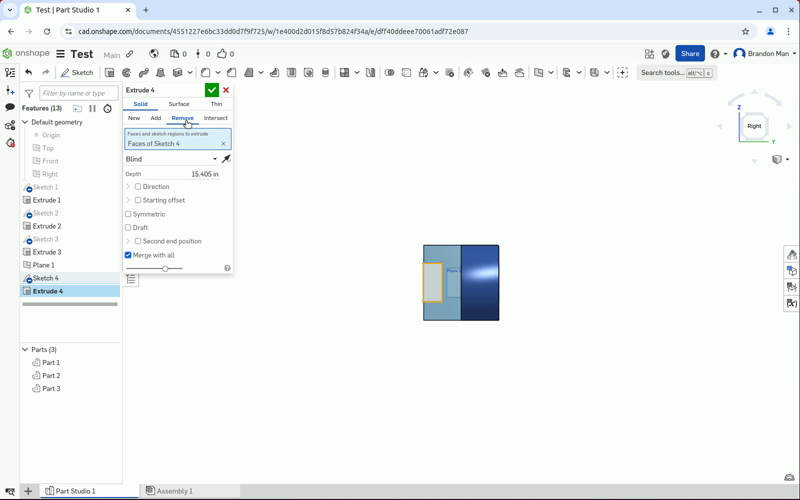
key(enter)
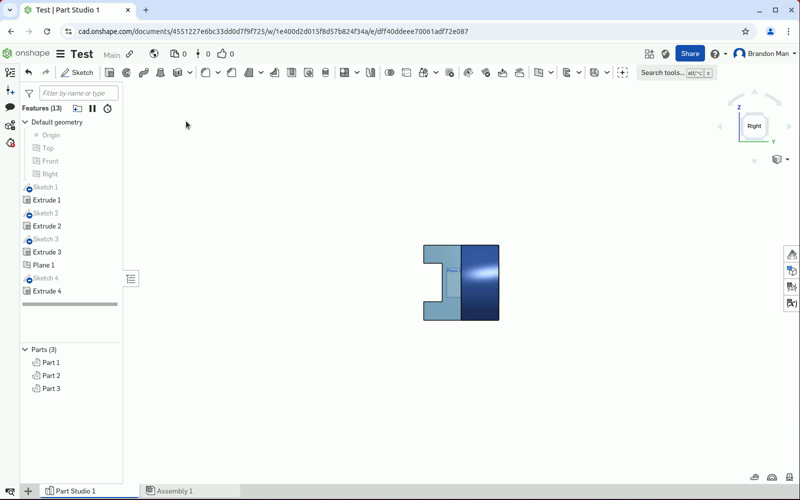
key(shift+h)
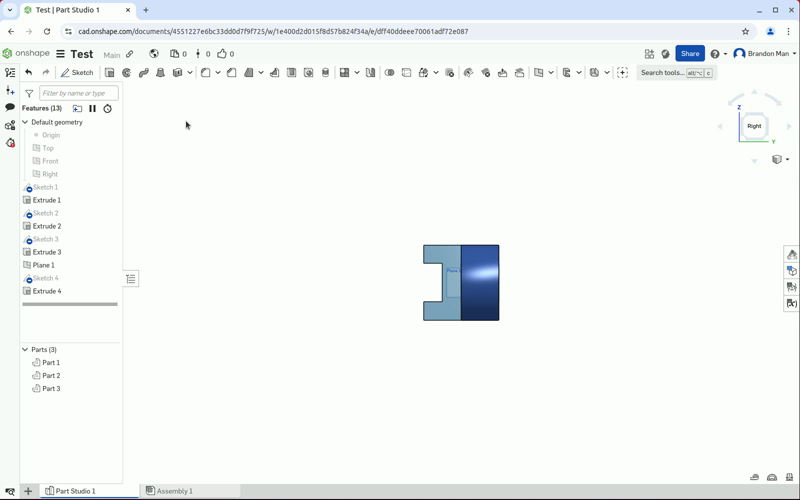
key(shift+h)
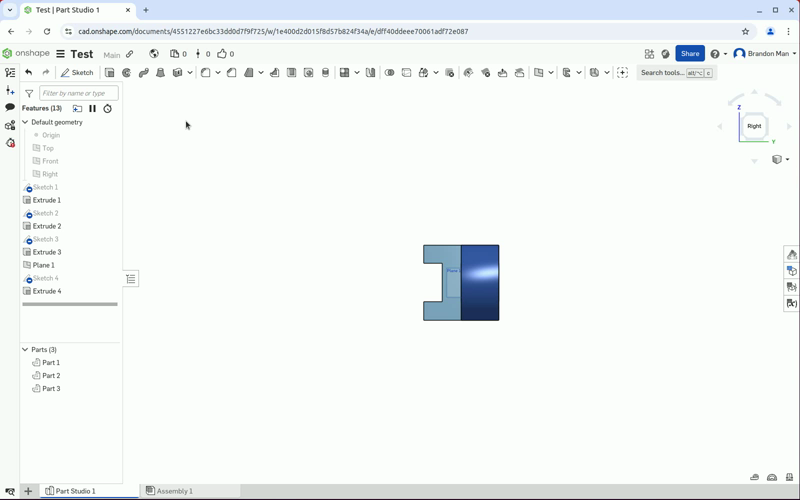
key(shift+7)
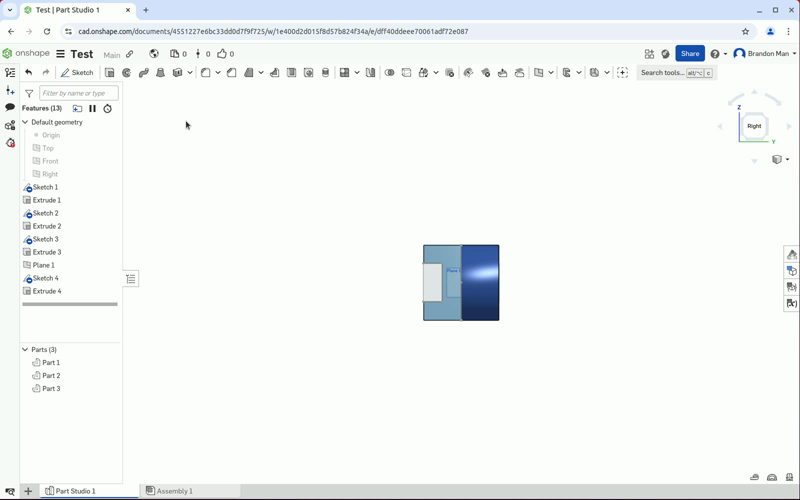
key(right, 2)
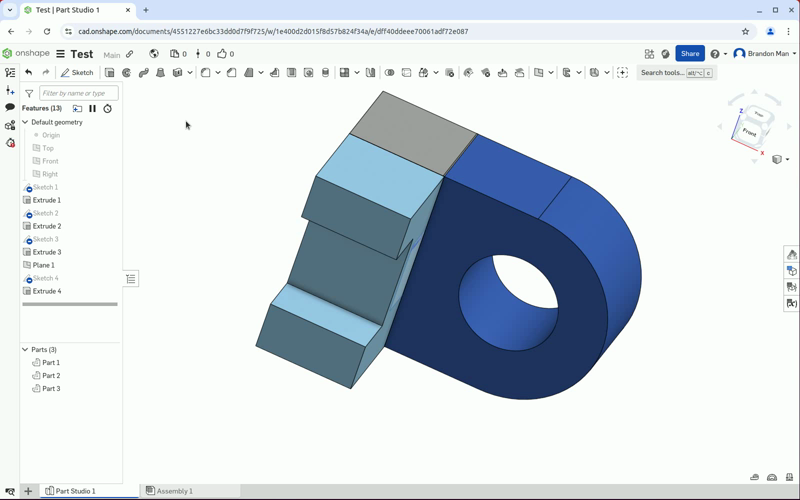
key(down, 2)
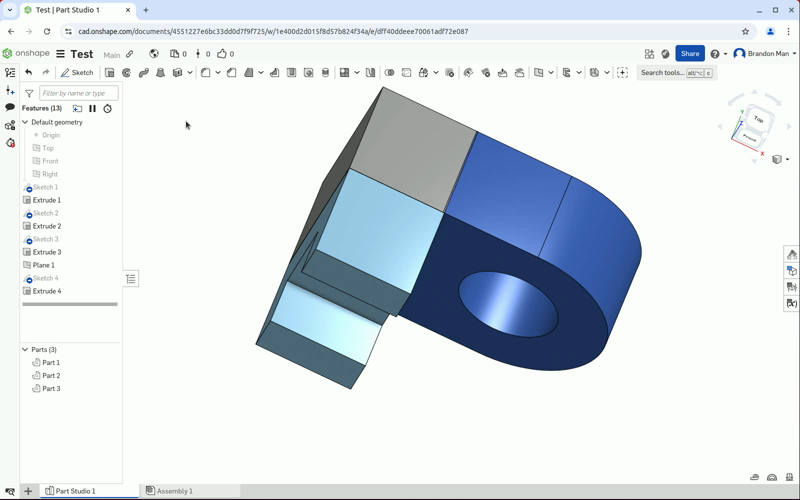
key(up, 2)
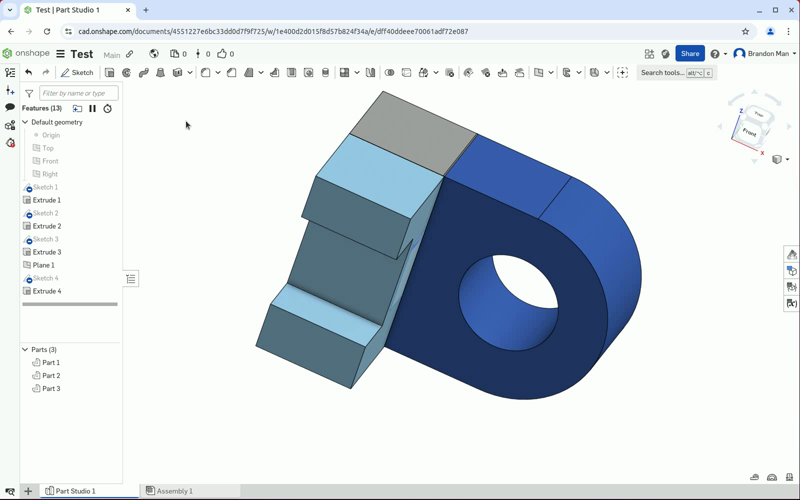
key(left, 2)
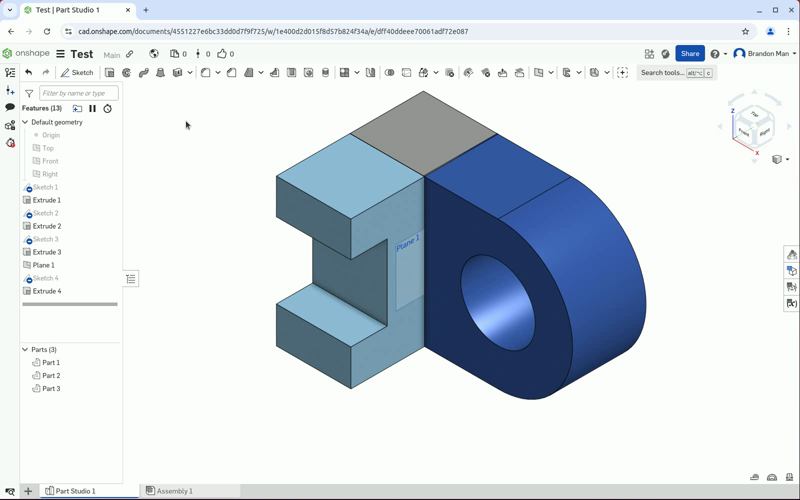
mouse_move(73, 189)
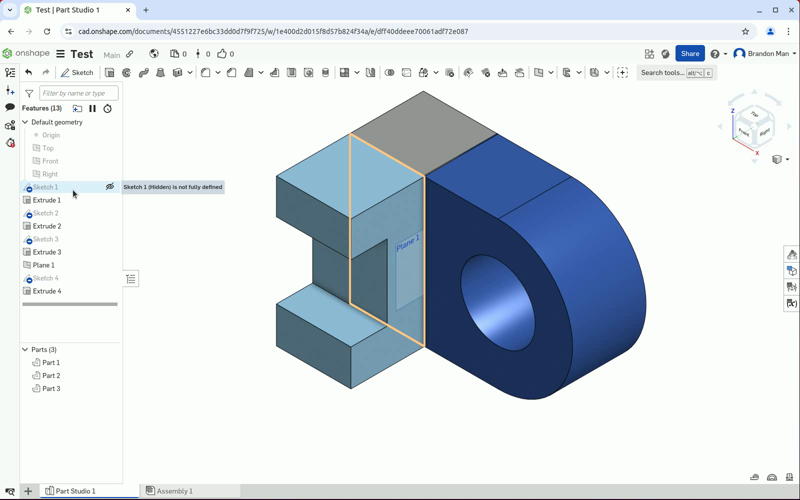
click(73, 189)